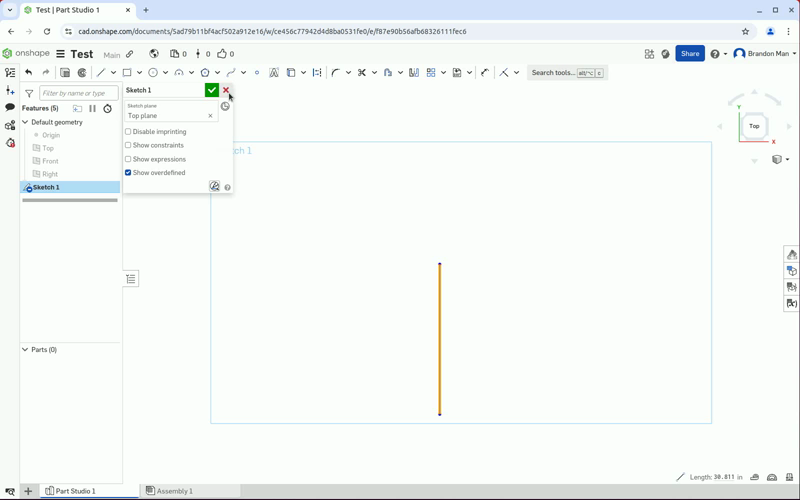
key(shift+h)
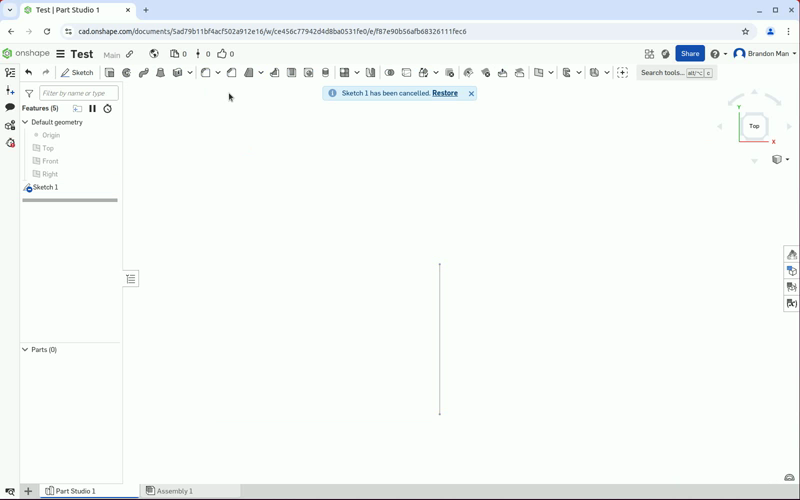
key(shift+s)
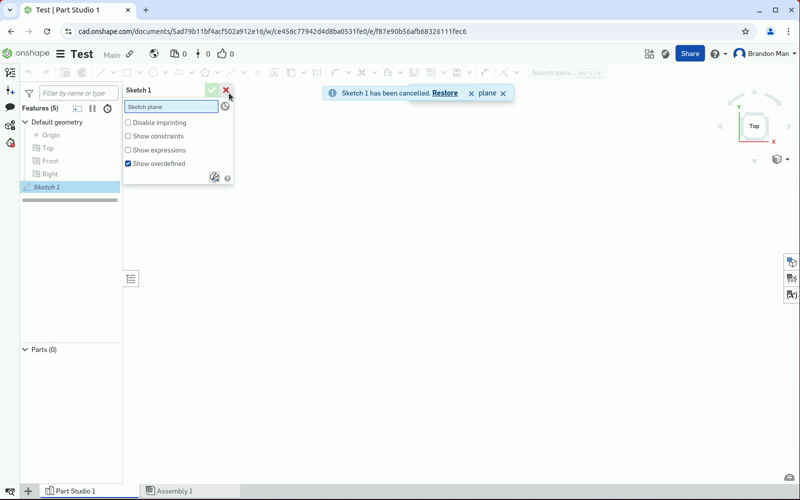
mouse_move(73, 150)
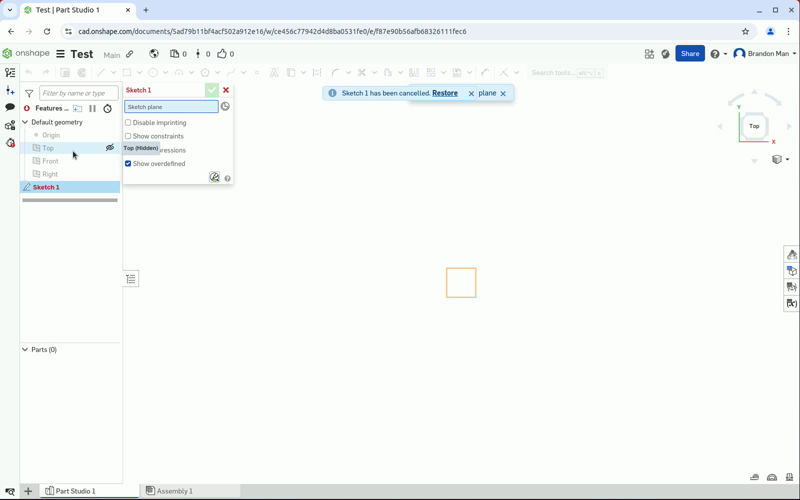
click(73, 150)
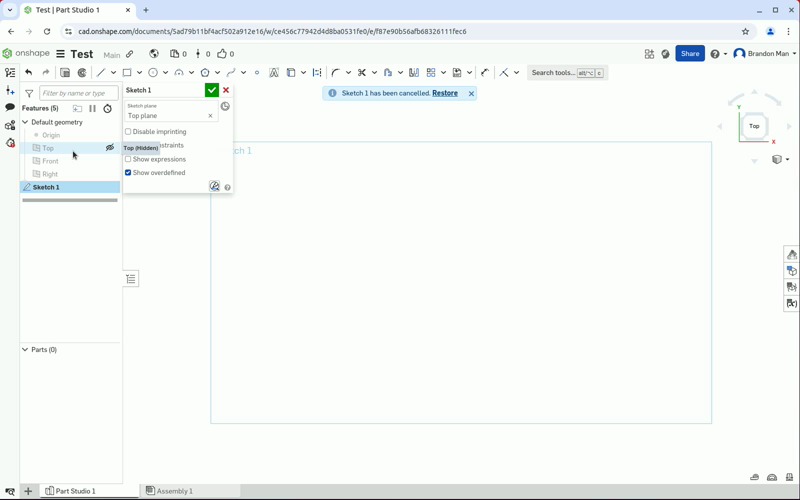
mouse_move(73, 352)
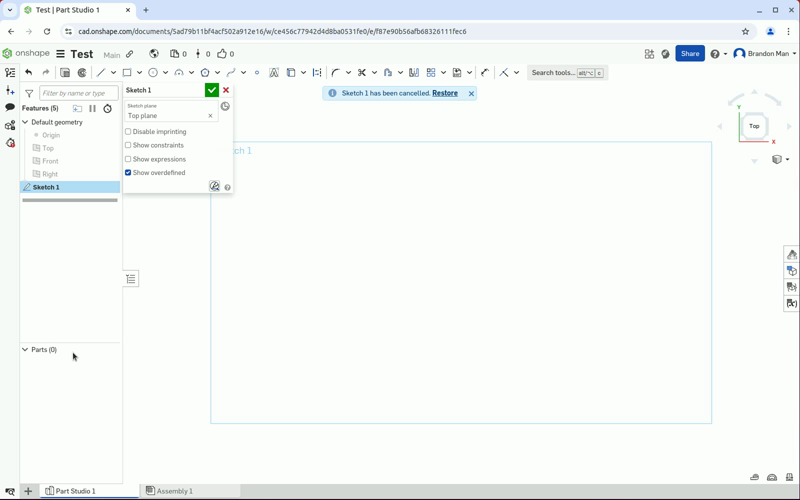
key(y)
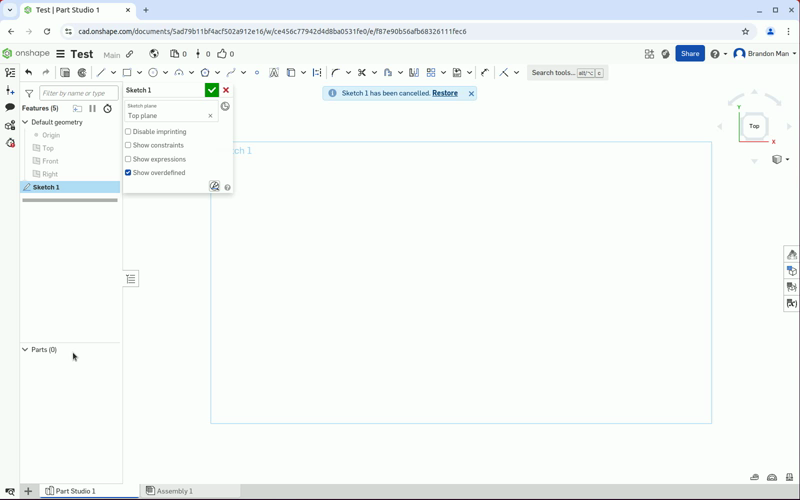
key(l)
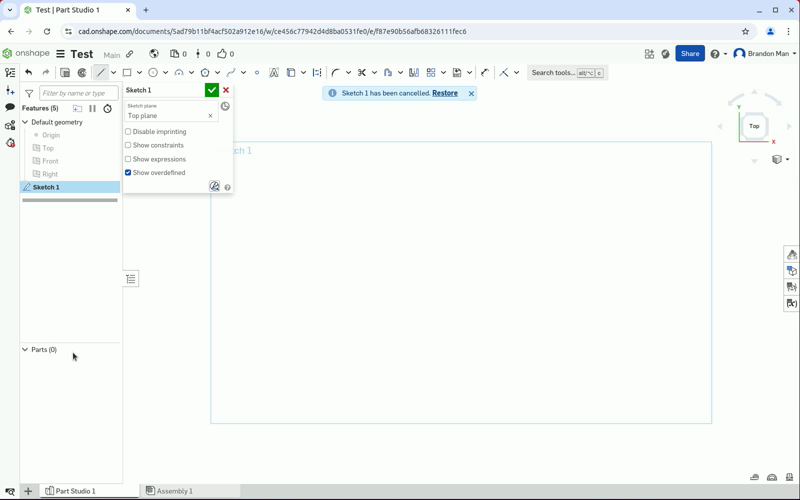
key_down(shift)
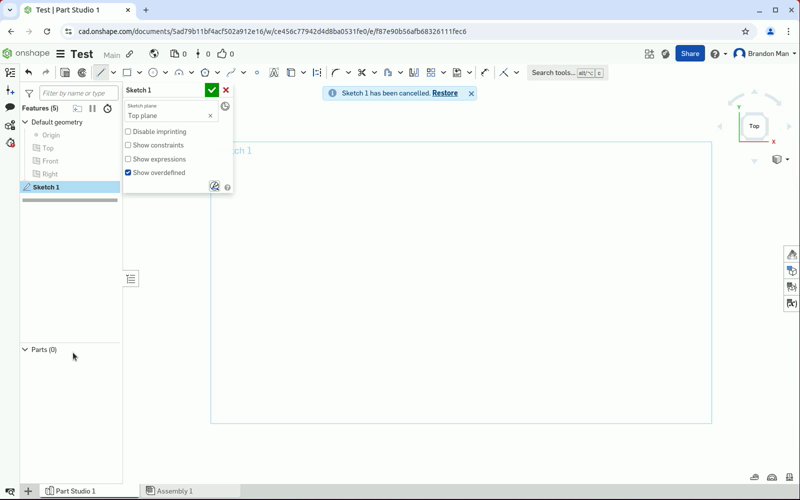
mouse_move(348, 349)
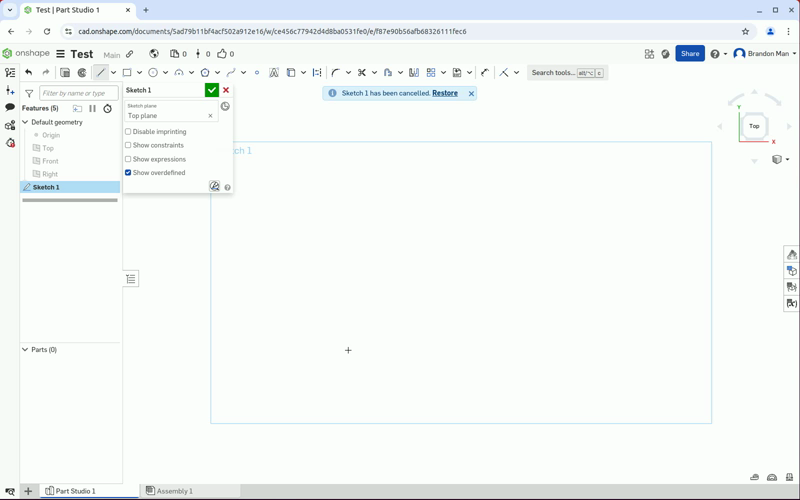
click(348, 349)
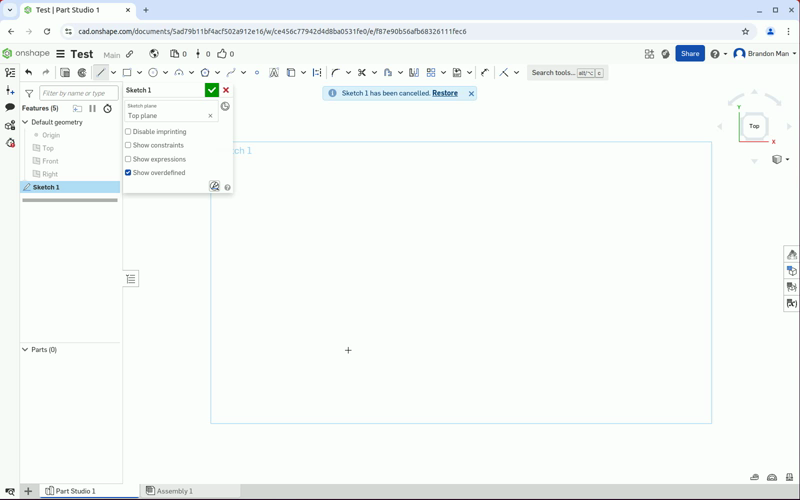
key_up(shift)
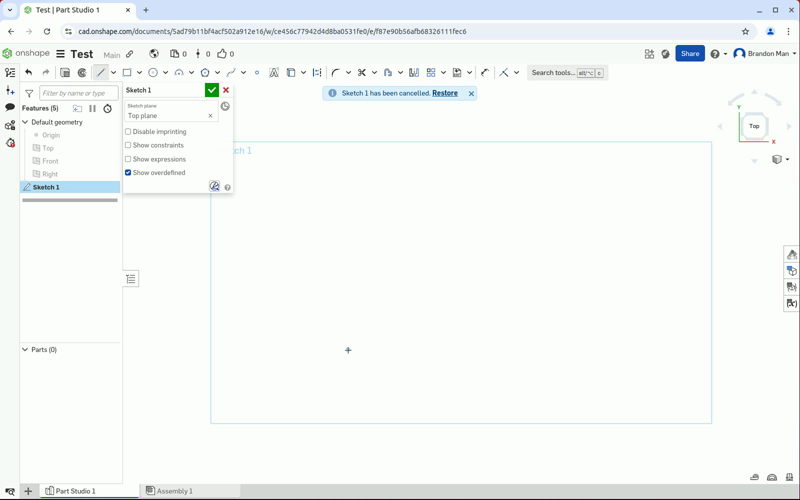
key_down(shift)
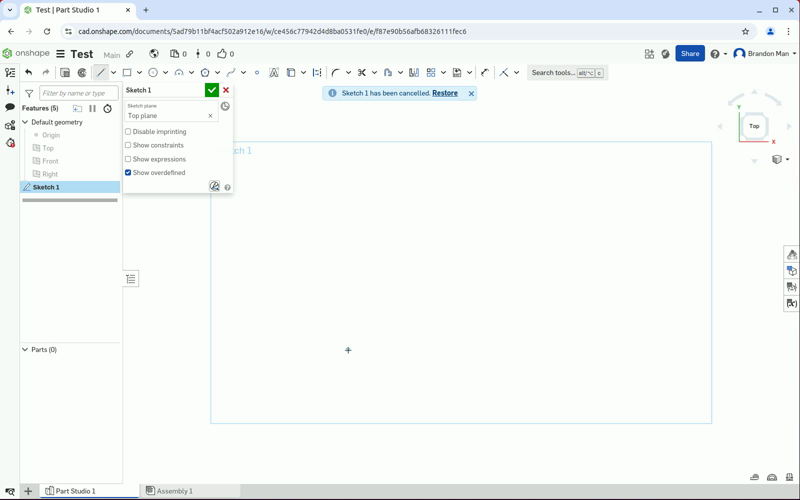
mouse_move(572, 349)
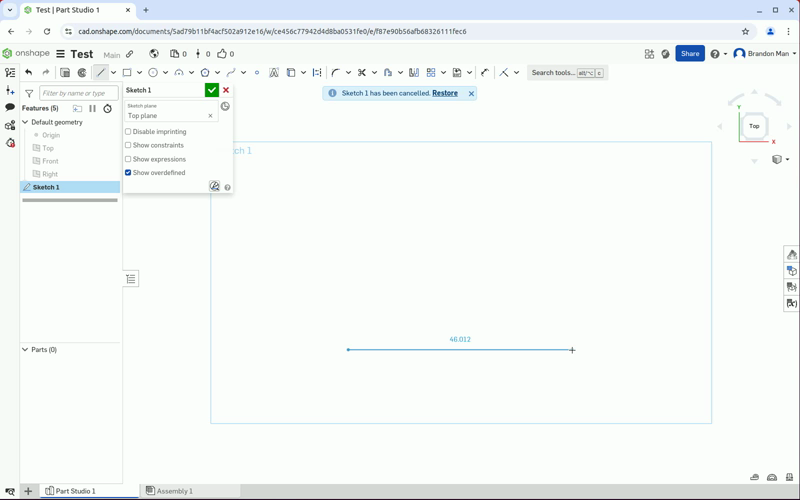
click(572, 349)
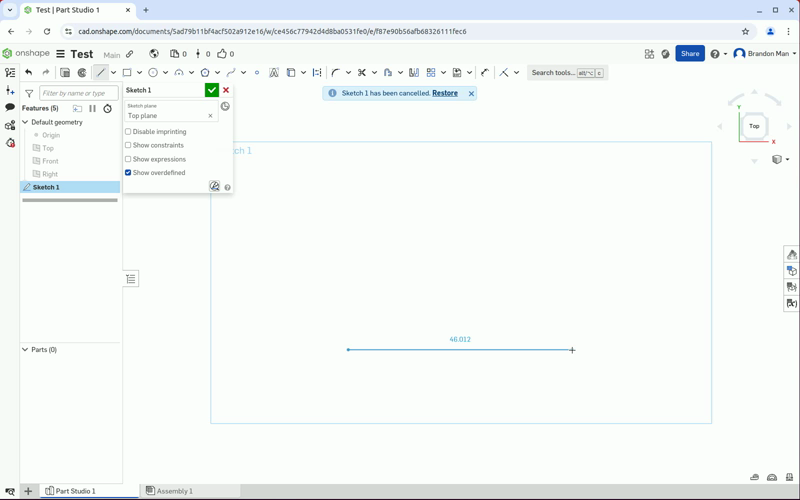
key_up(shift)
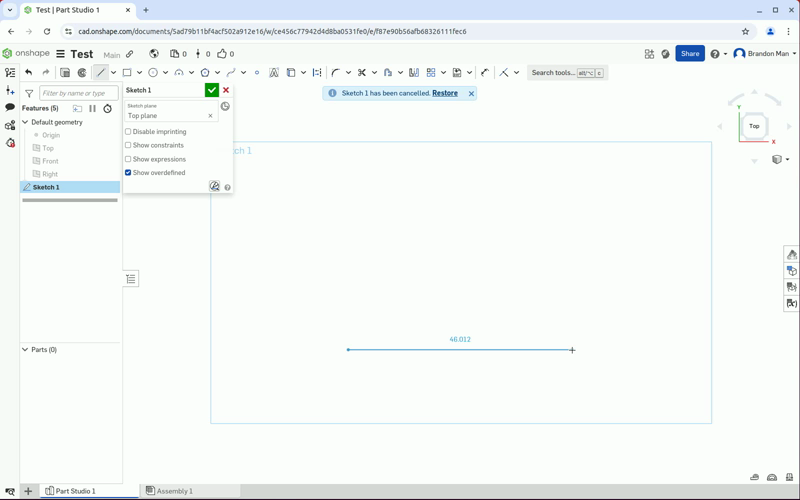
key_down(shift)
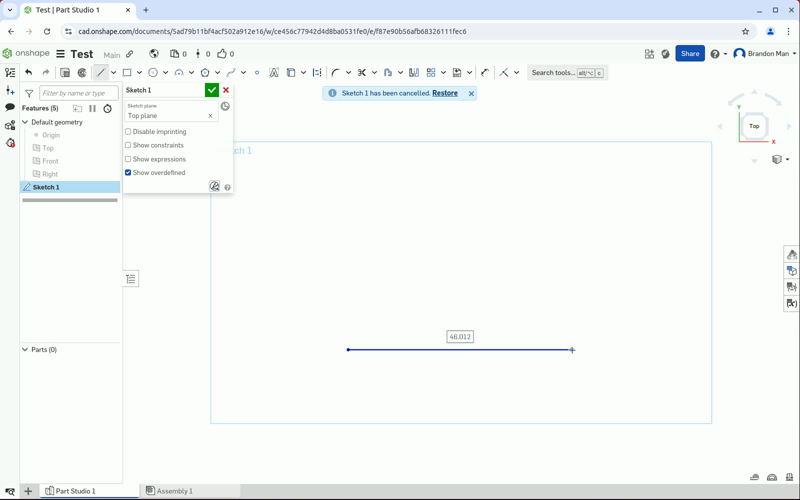
mouse_move(572, 217)
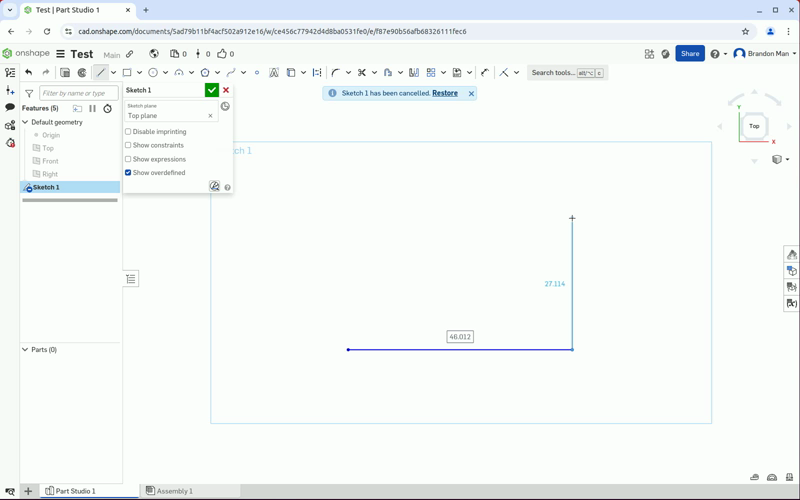
click(572, 217)
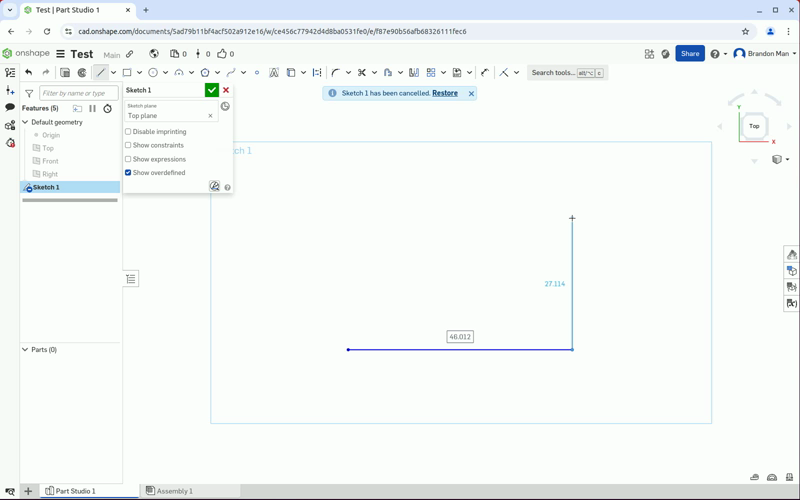
key_up(shift)
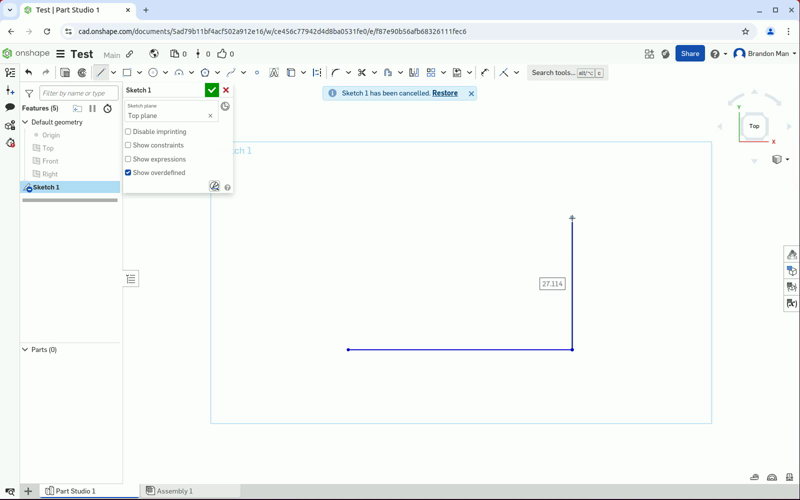
key_down(shift)
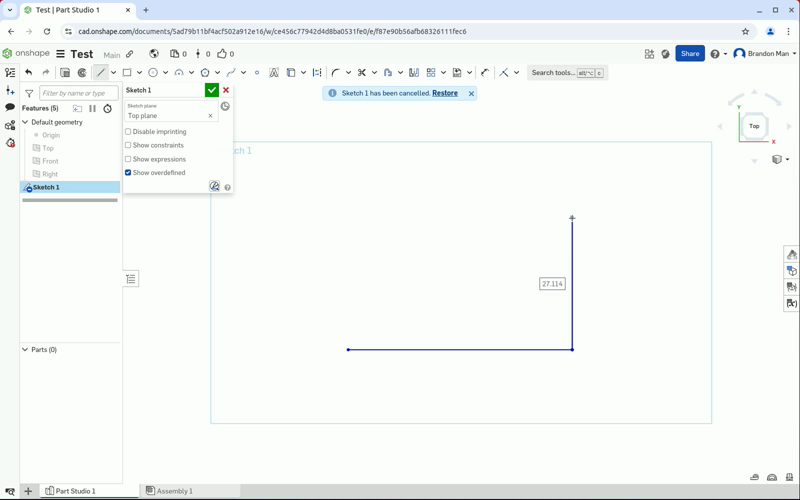
mouse_move(348, 217)
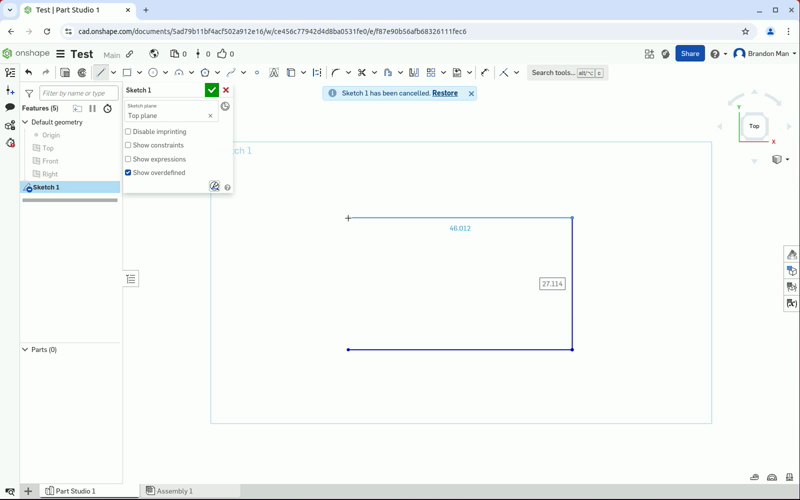
click(348, 217)
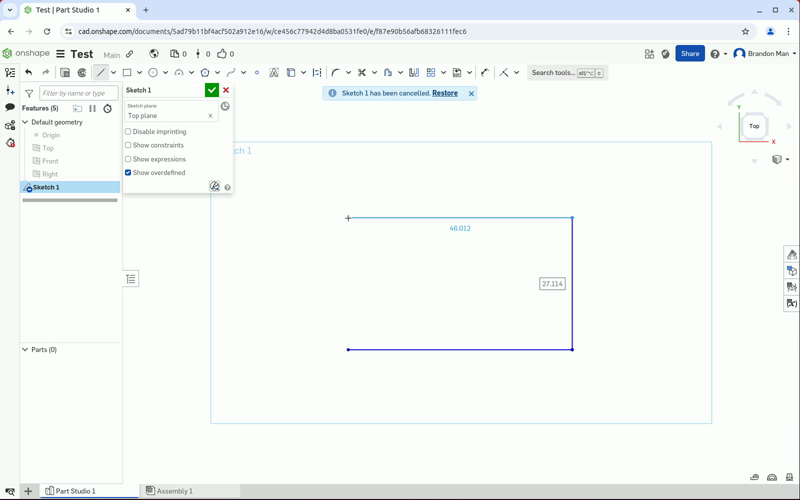
key_up(shift)
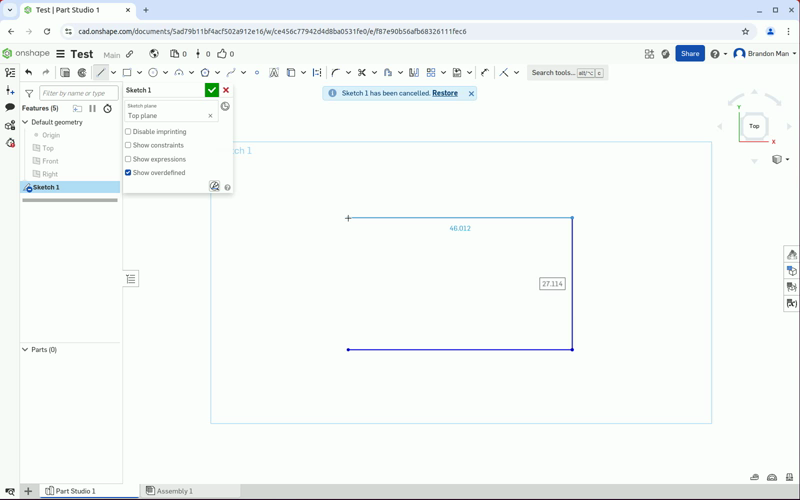
key_down(shift)
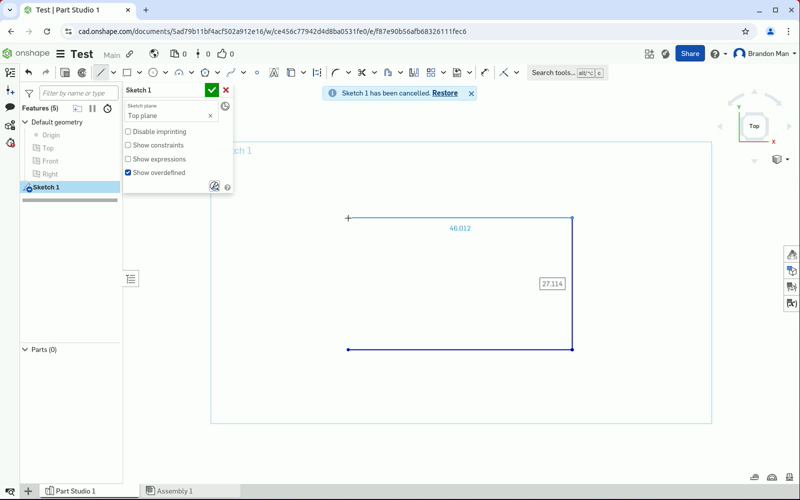
mouse_move(348, 349)
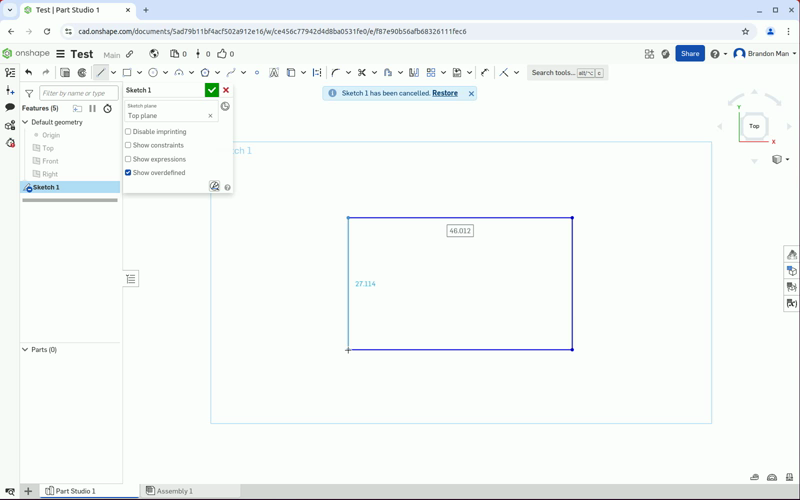
key_up(shift)
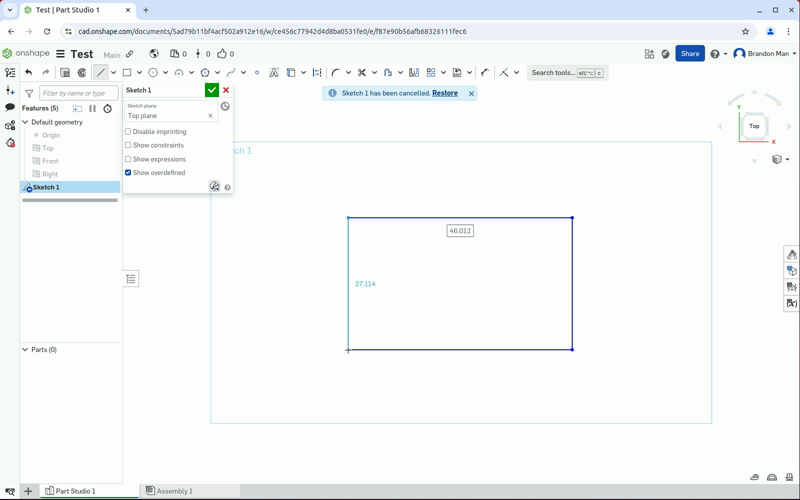
click(348, 349)
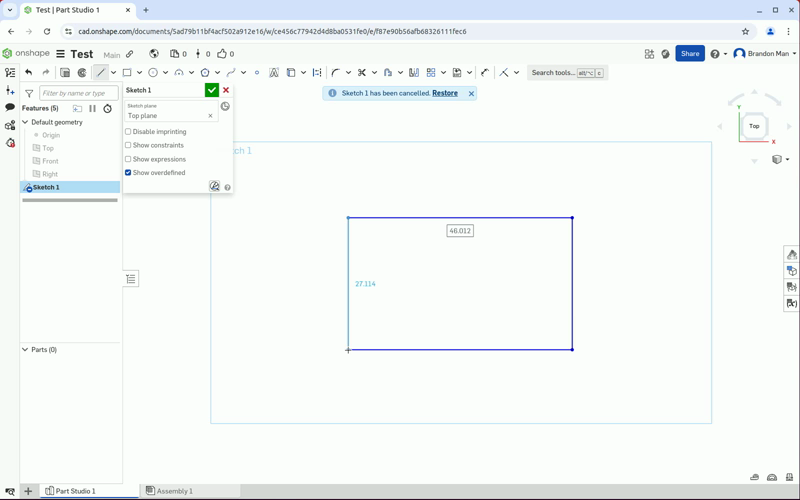
key(esc)
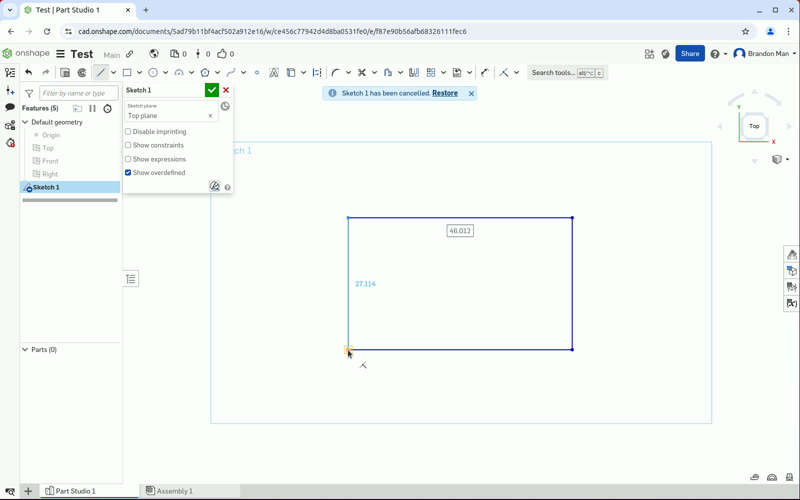
mouse_move(391, 290)
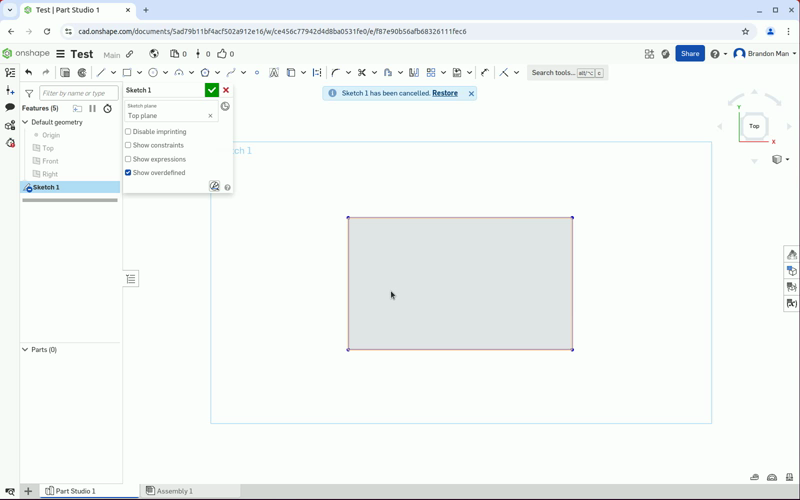
click(391, 290)
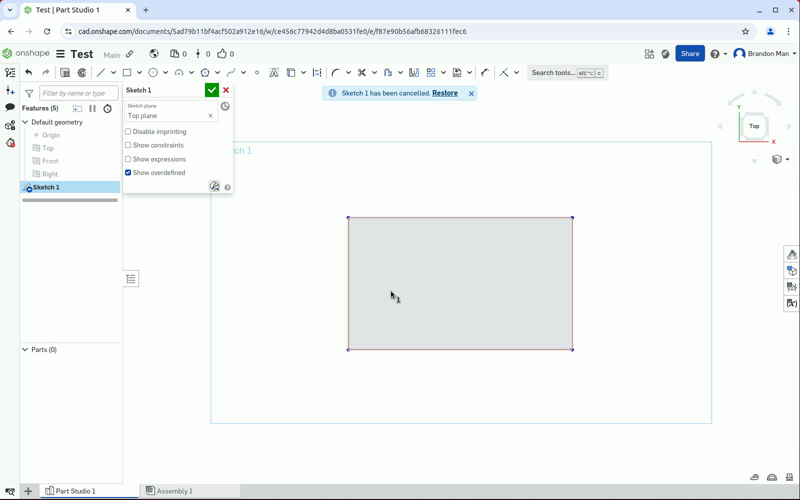
mouse_move(73, 352)
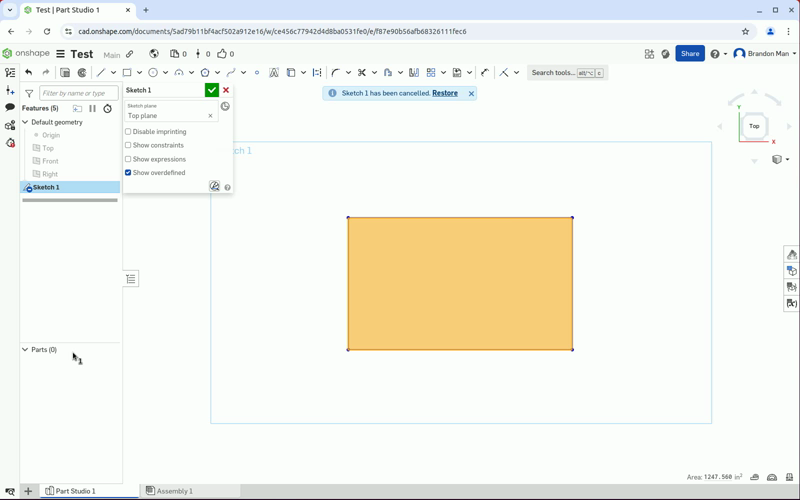
key(shift+y)
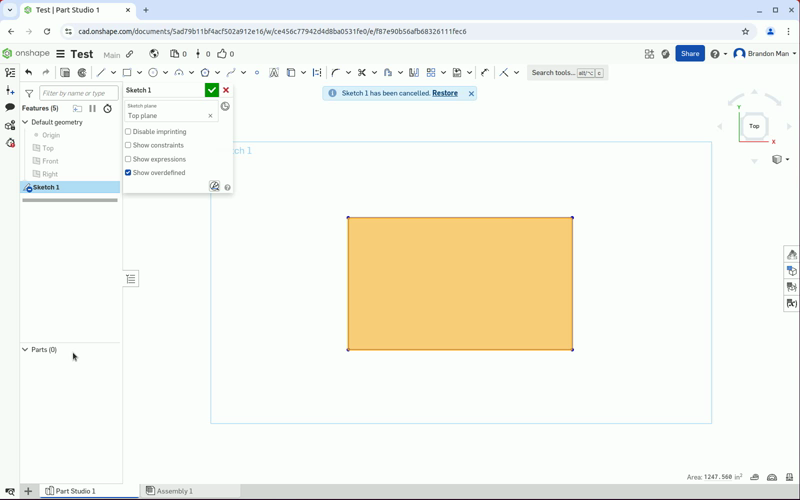
key(shift+e)
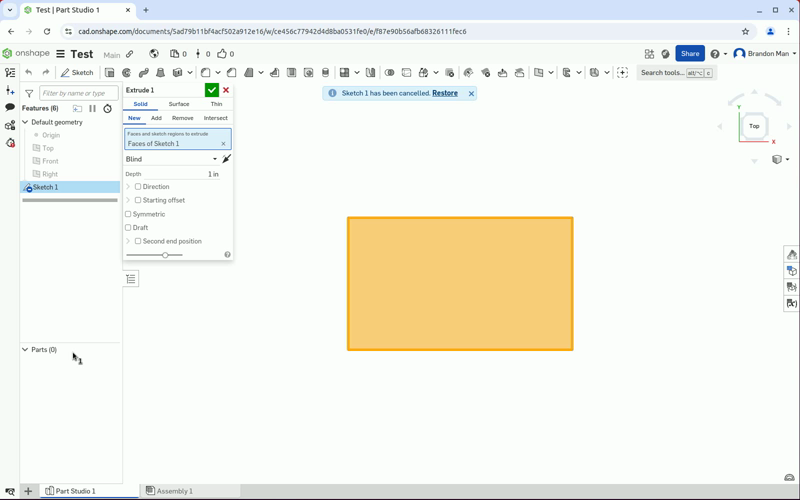
mouse_move(143, 106)
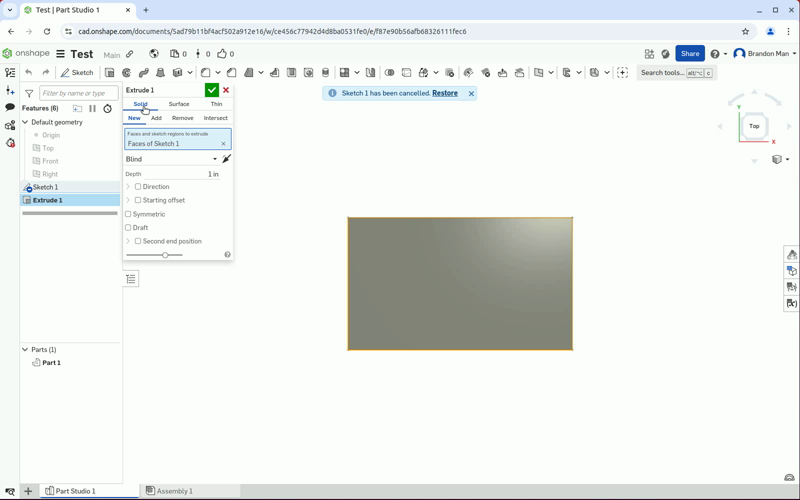
click(143, 106)
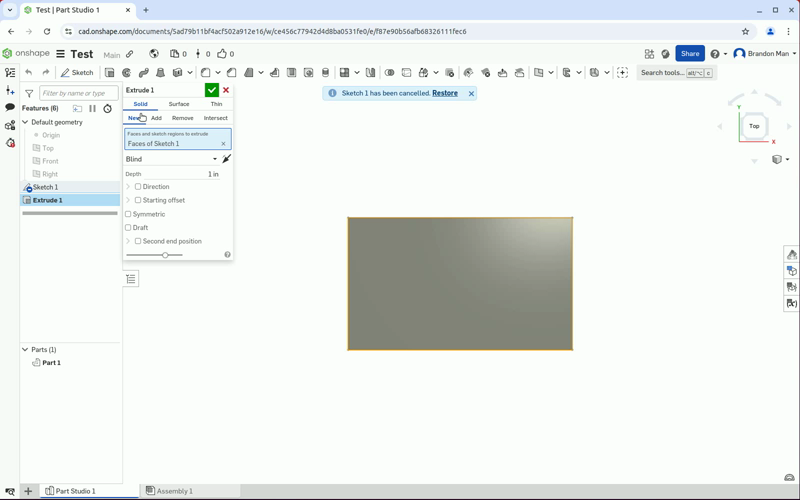
mouse_move(137, 120)
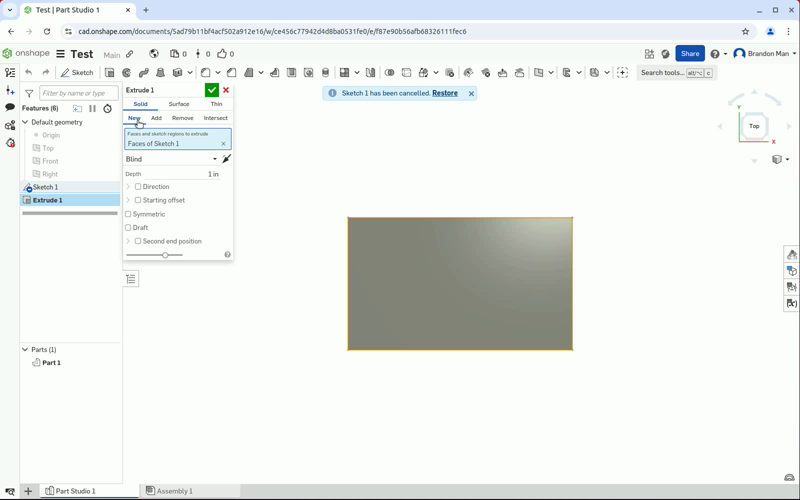
click(137, 120)
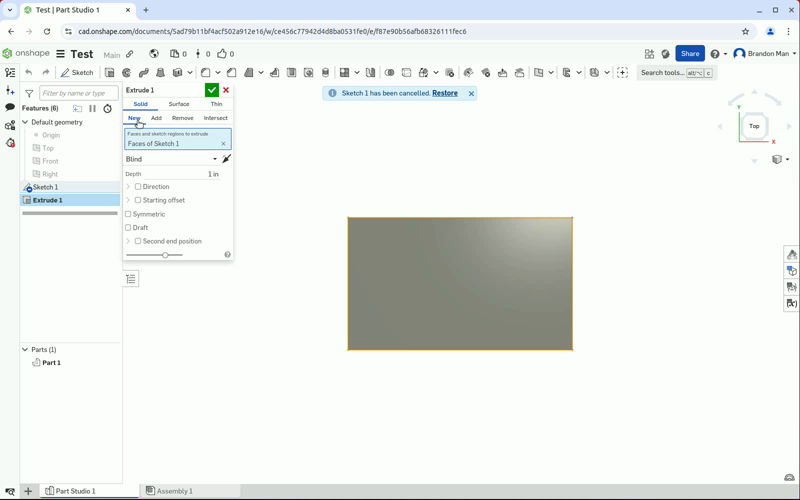
key(tab, 4)
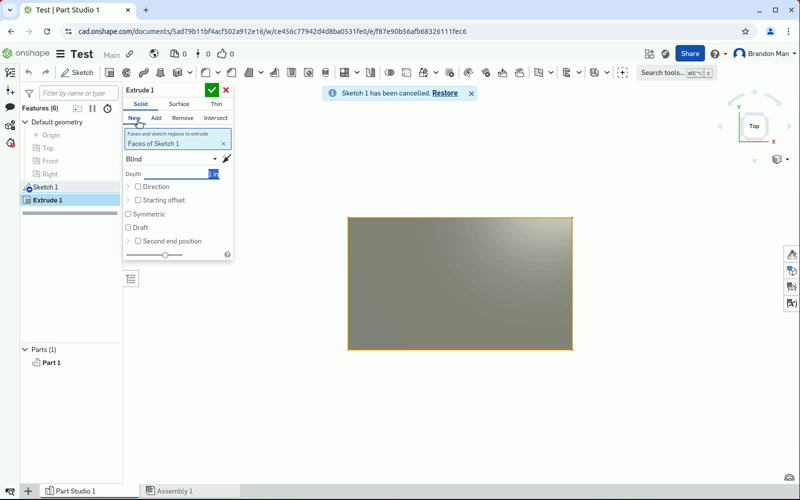
text(5.777)
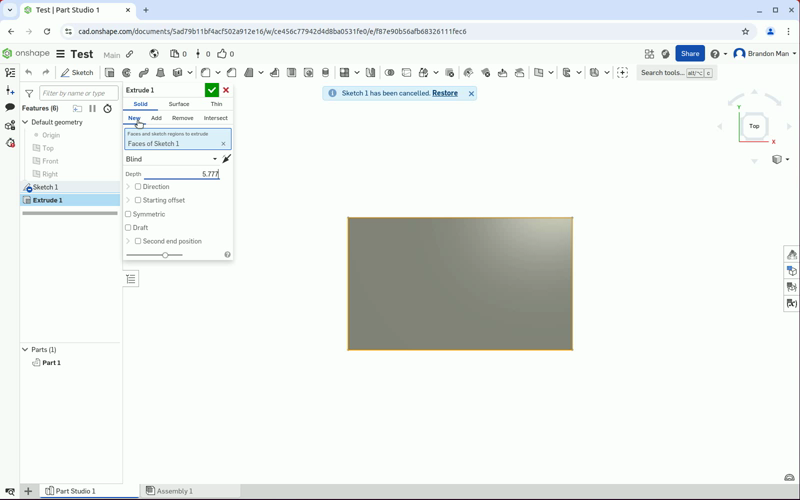
key(enter)
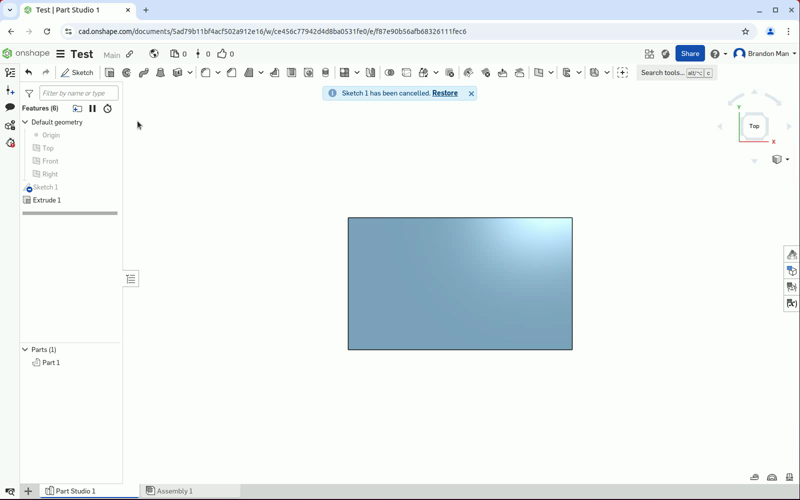
key(shift+h)
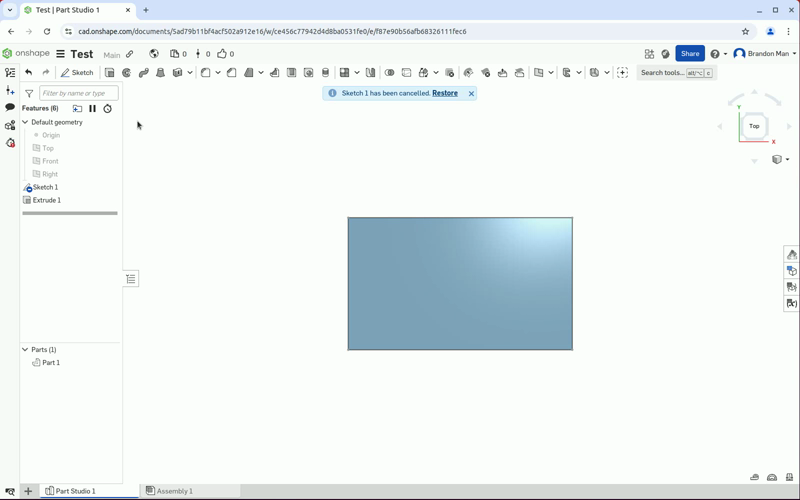
key(shift+h)
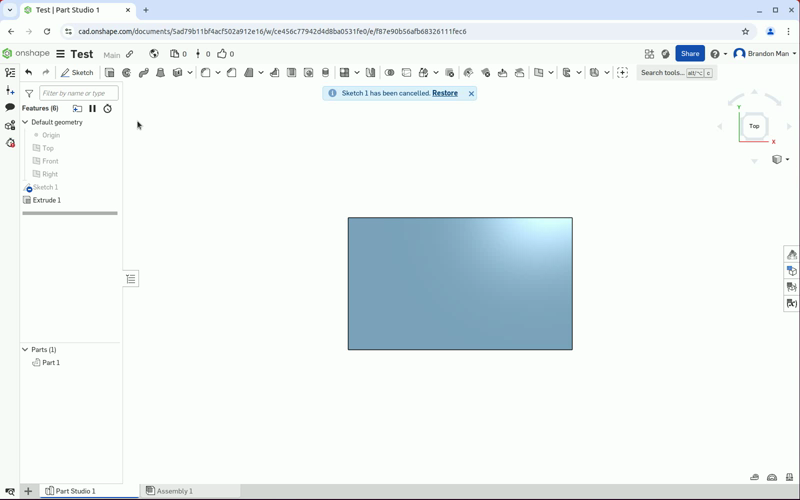
mouse_move(73, 189)
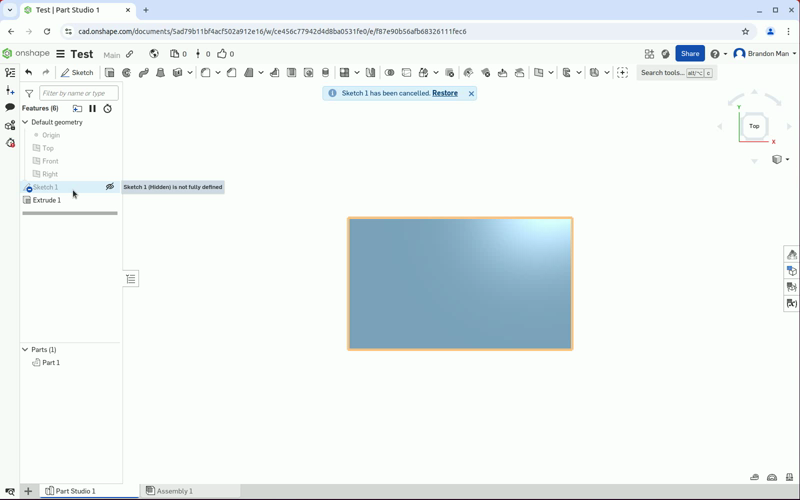
click(73, 189)
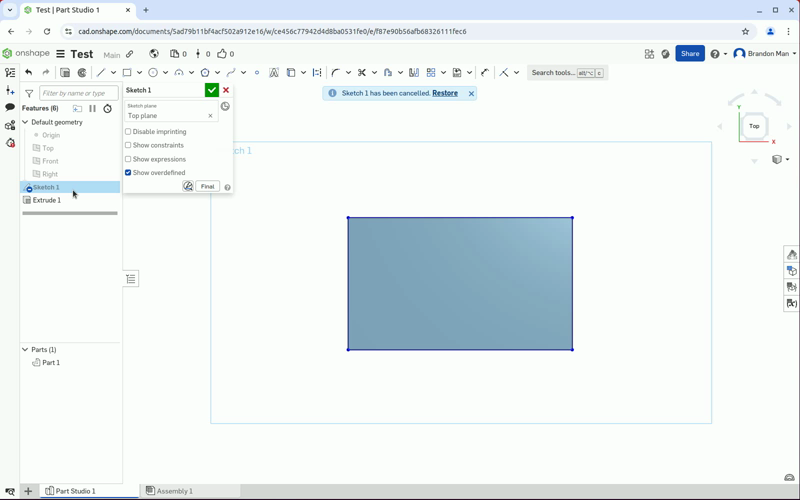
mouse_move(229, 92)
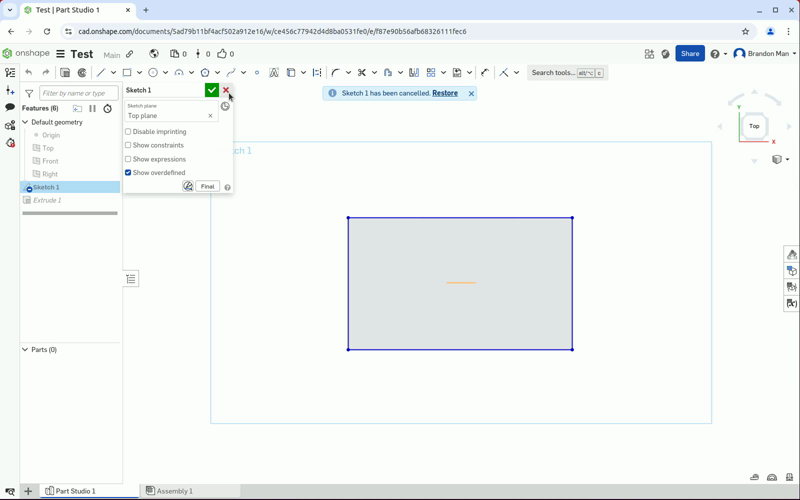
click(229, 92)
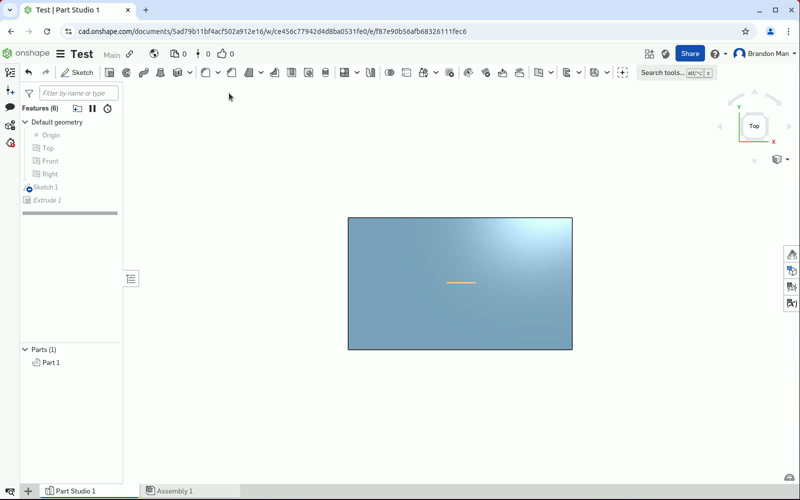
mouse_move(541, 75)
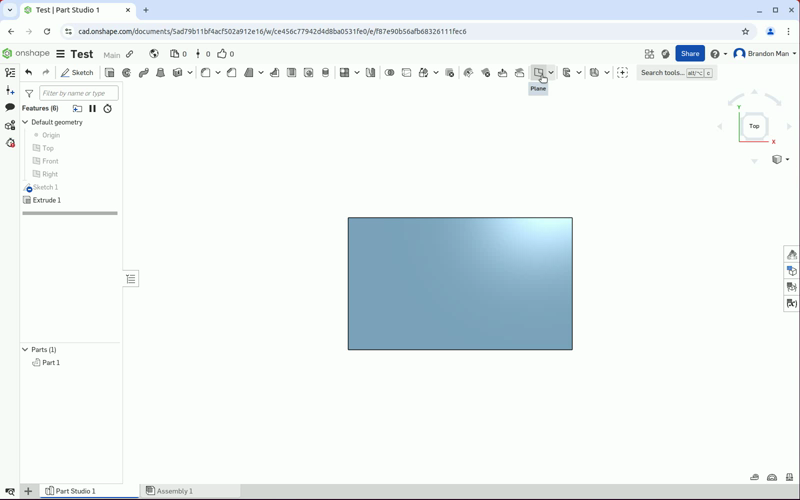
click(541, 75)
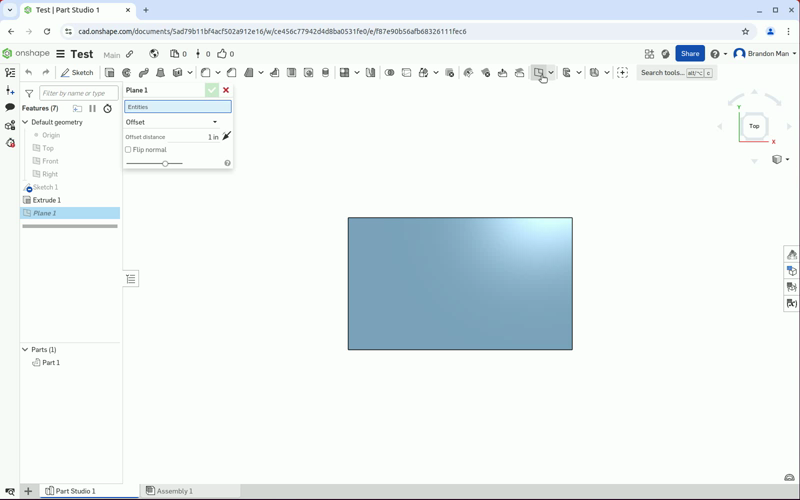
mouse_move(73, 150)
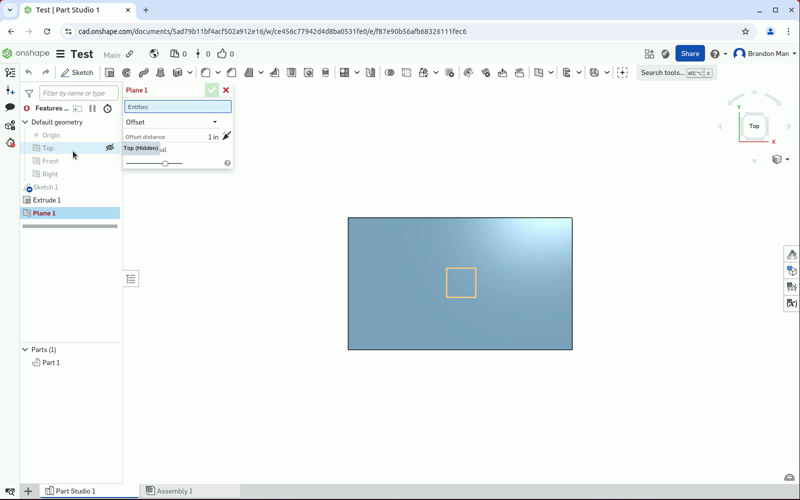
click(73, 150)
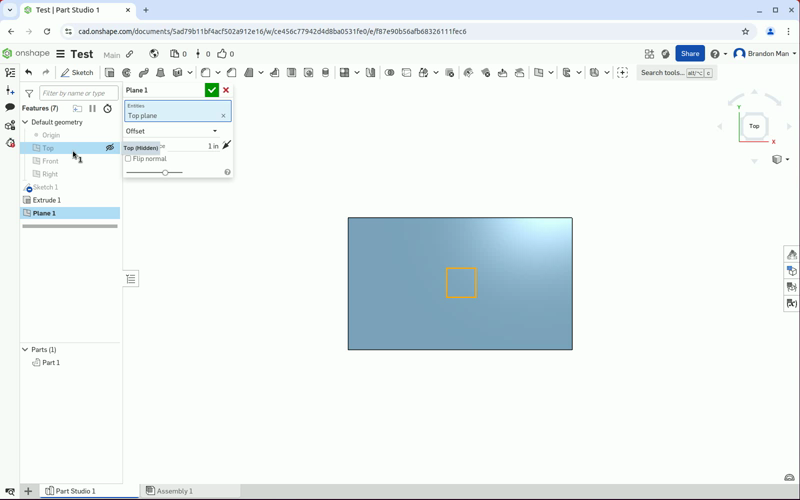
key(tab, 2)
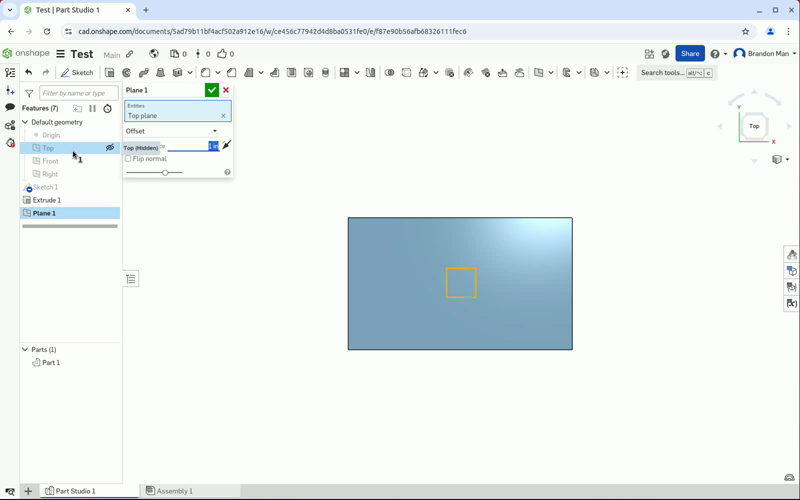
text(5.792)
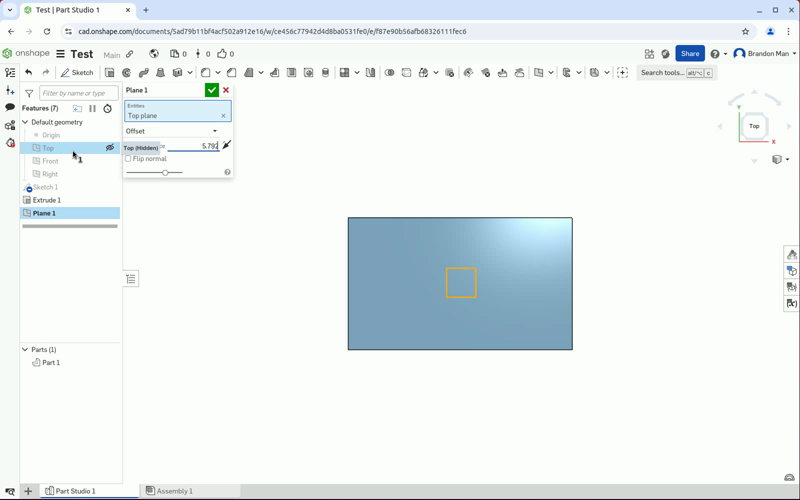
key(enter, 2)
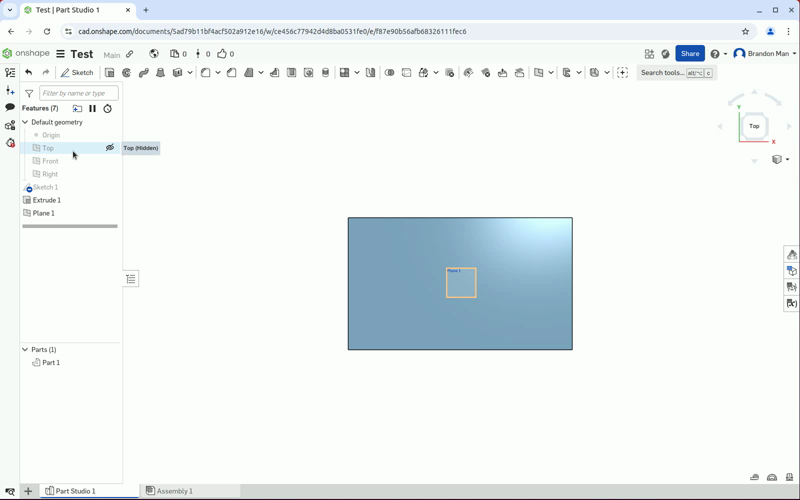
key(shift+s)
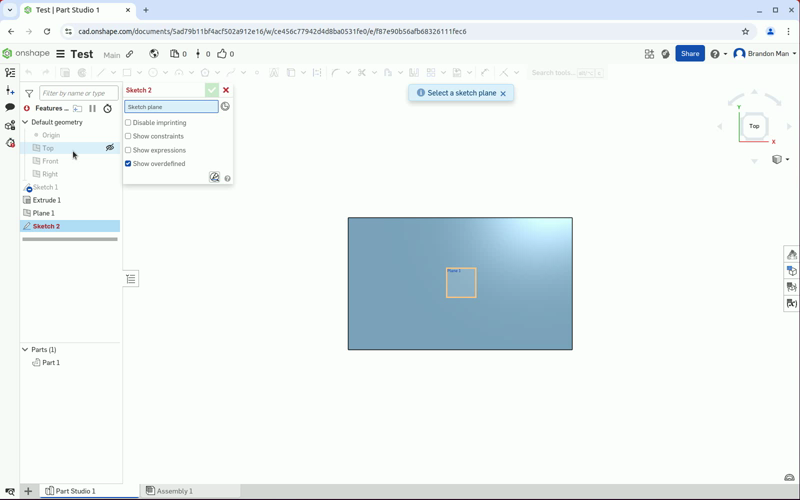
mouse_move(73, 215)
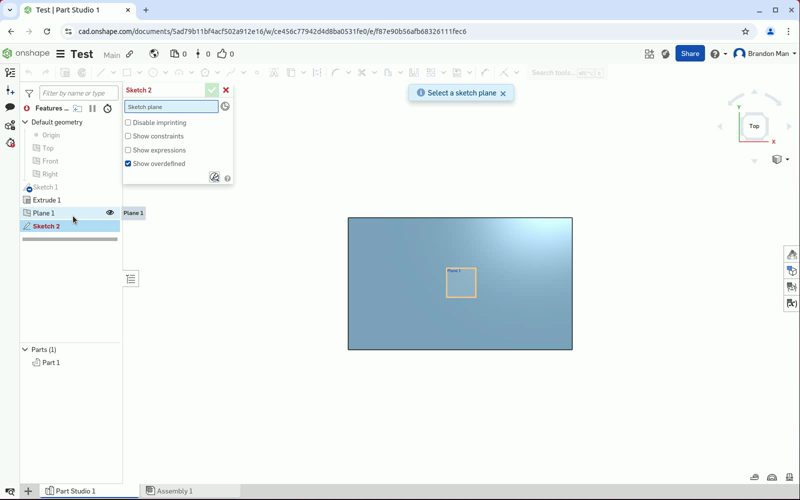
click(73, 215)
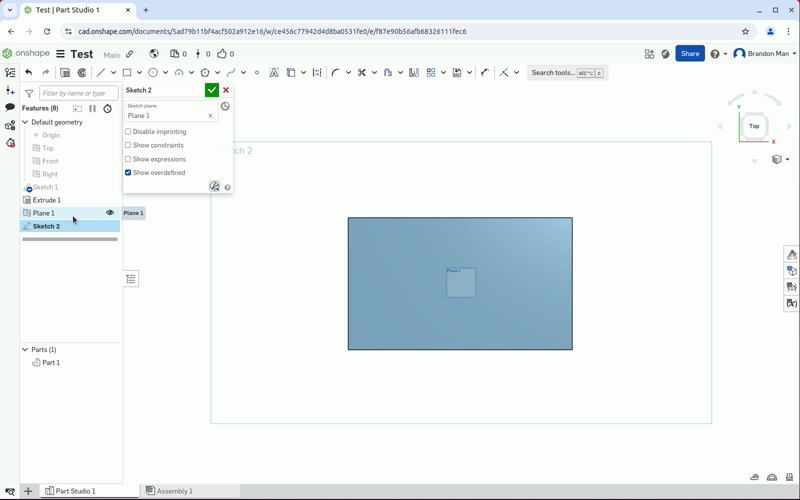
mouse_move(73, 352)
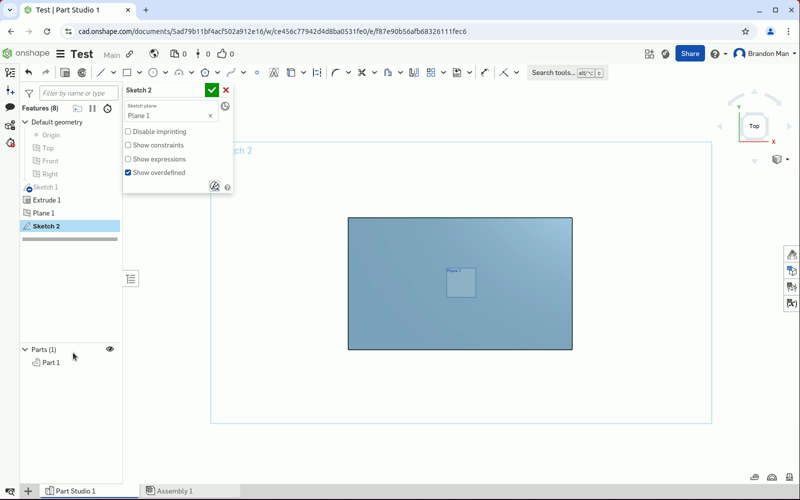
key(y)
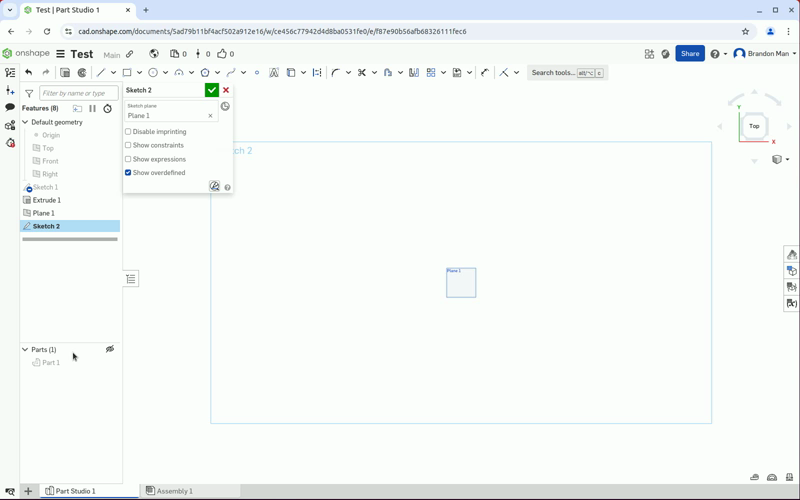
key(c)
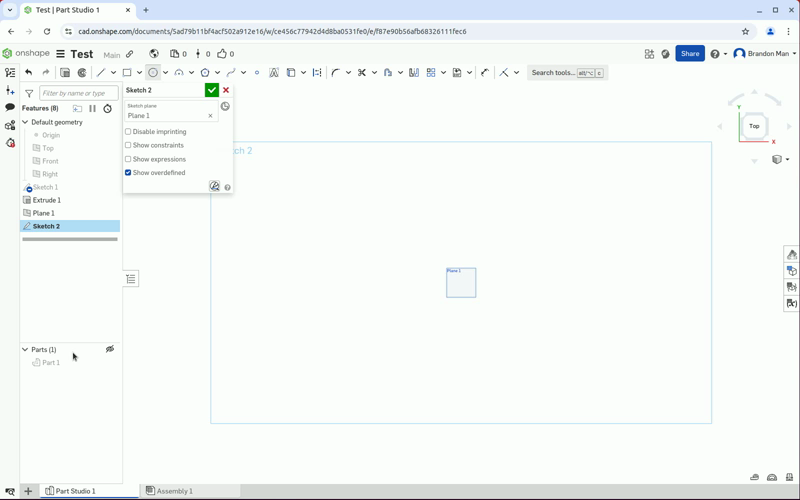
key_down(shift)
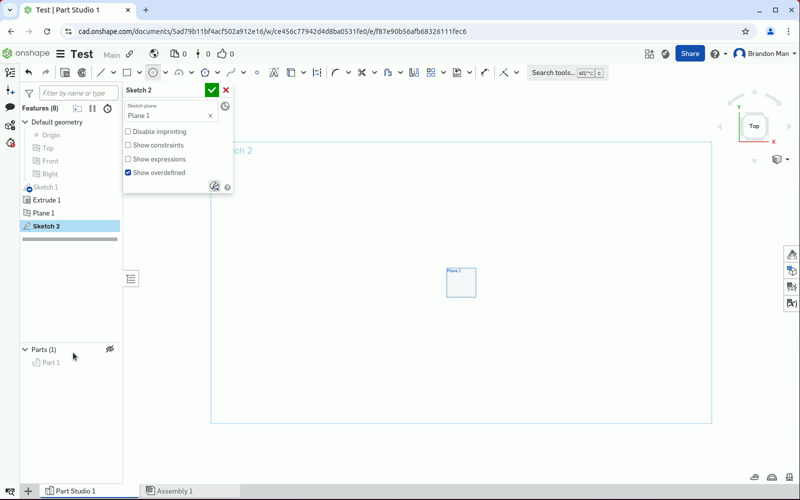
mouse_move(377, 244)
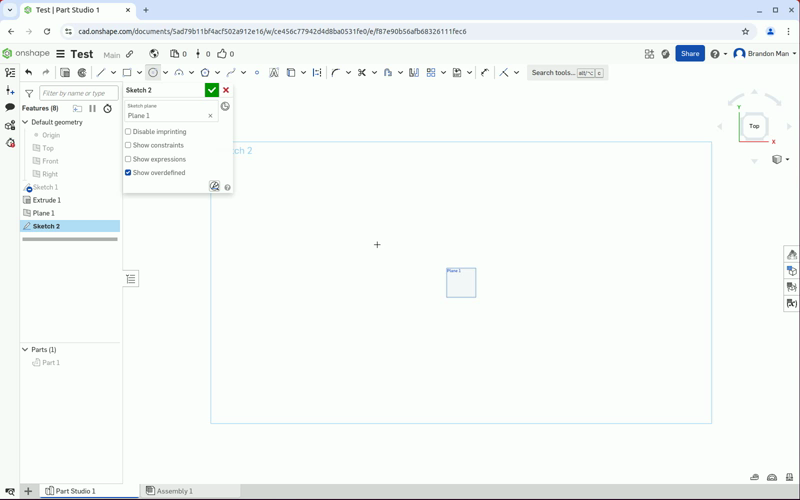
click(377, 244)
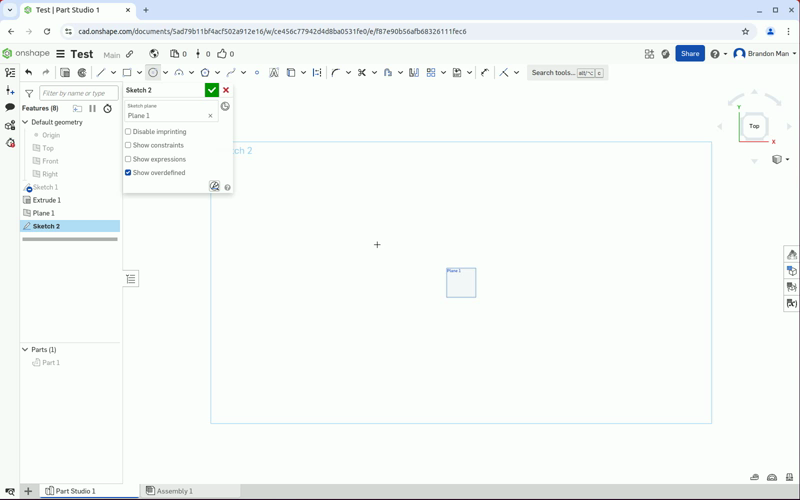
key_up(shift)
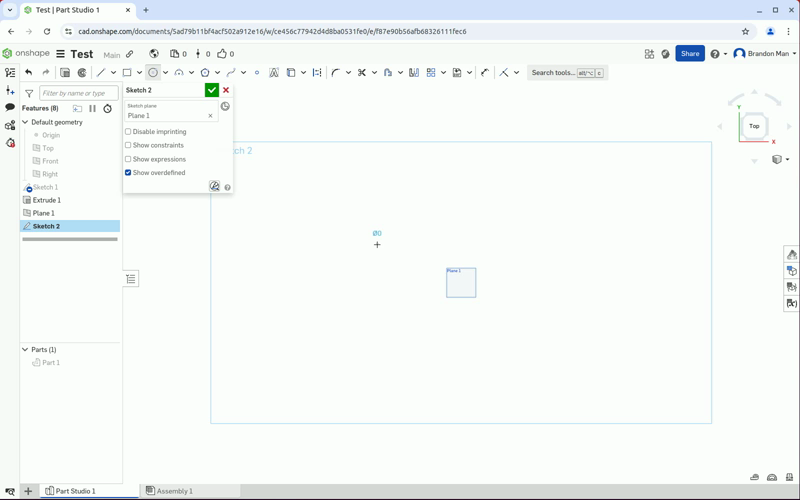
mouse_move(380, 244)
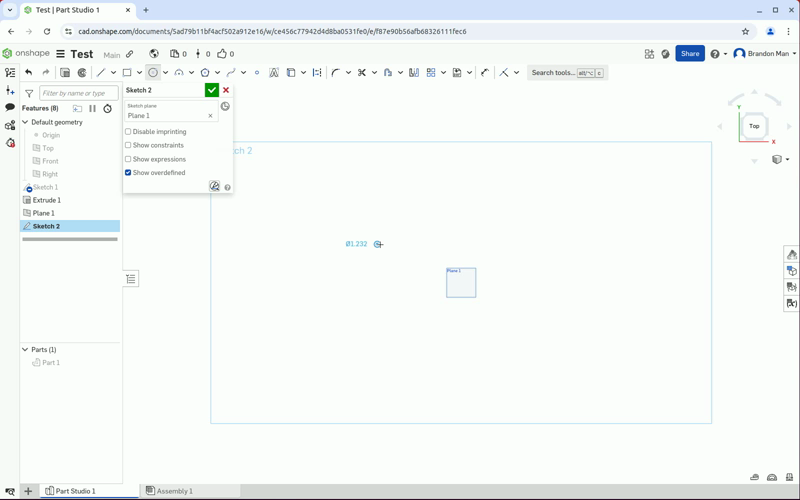
click(380, 244)
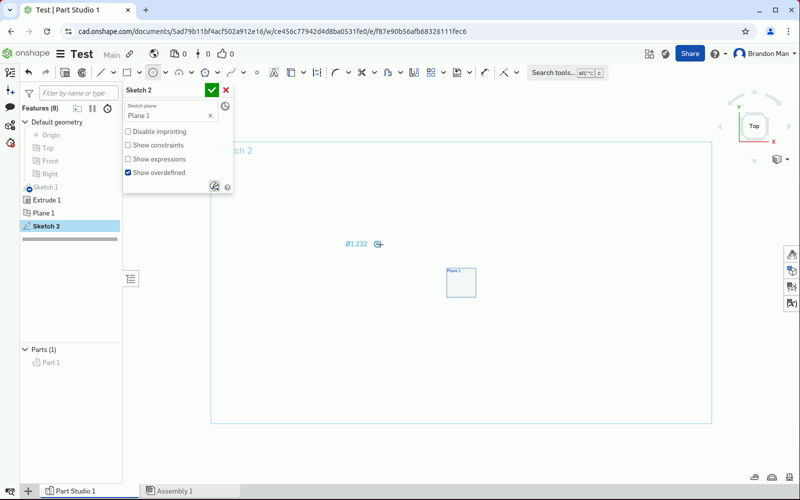
key(esc)
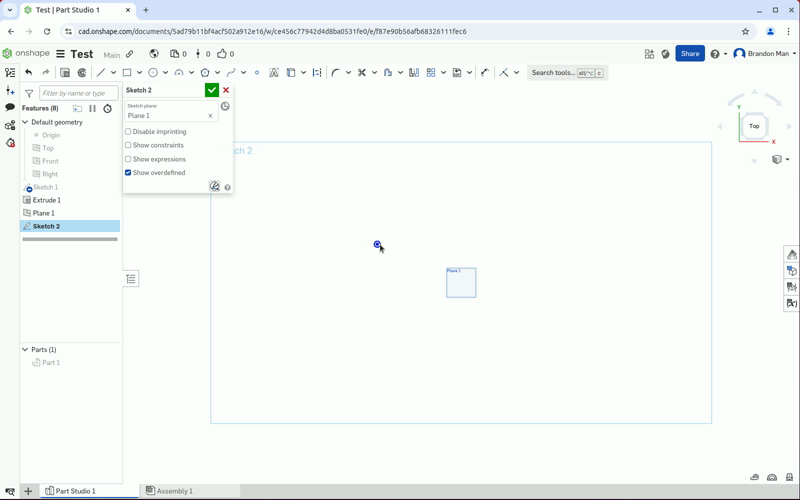
mouse_move(375, 242)
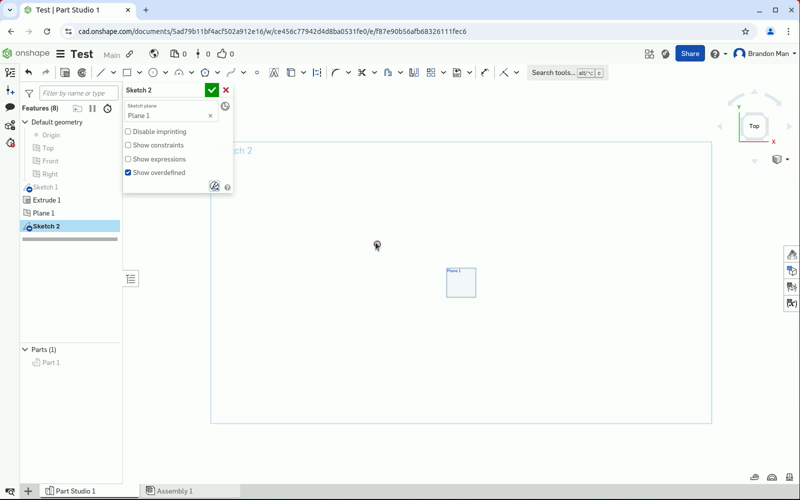
scroll(6)
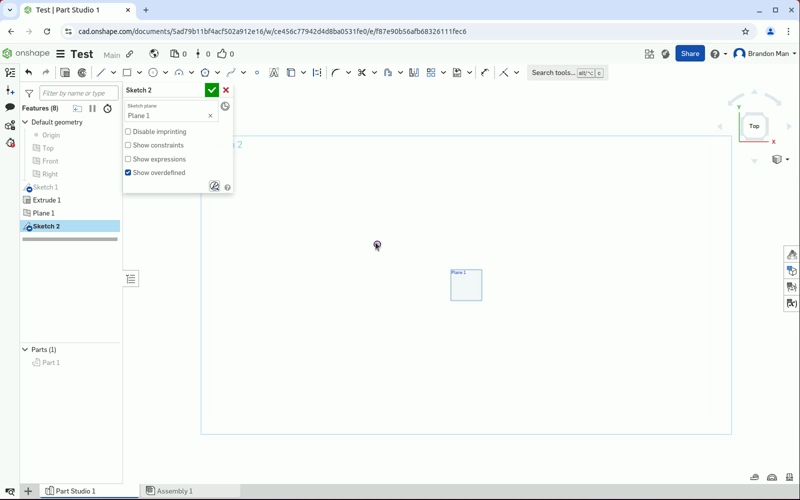
scroll(6)
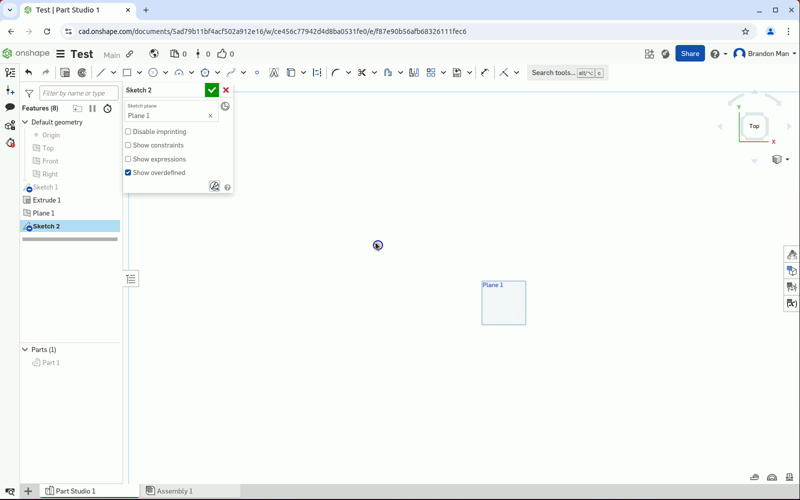
scroll(6)
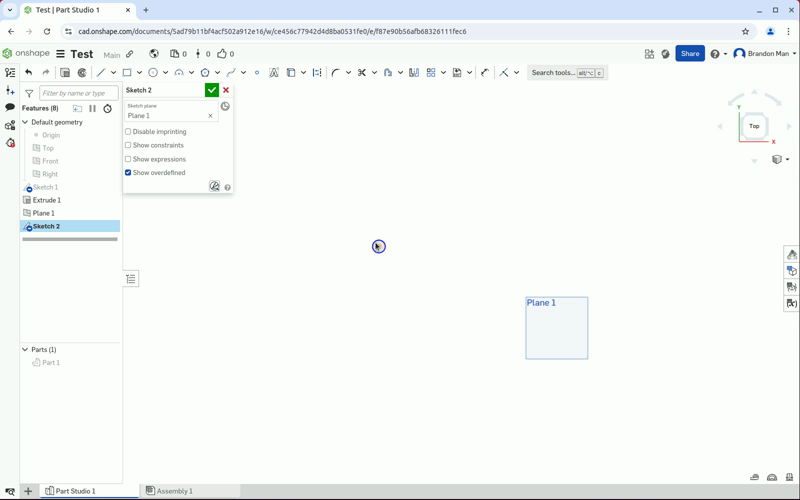
scroll(6)
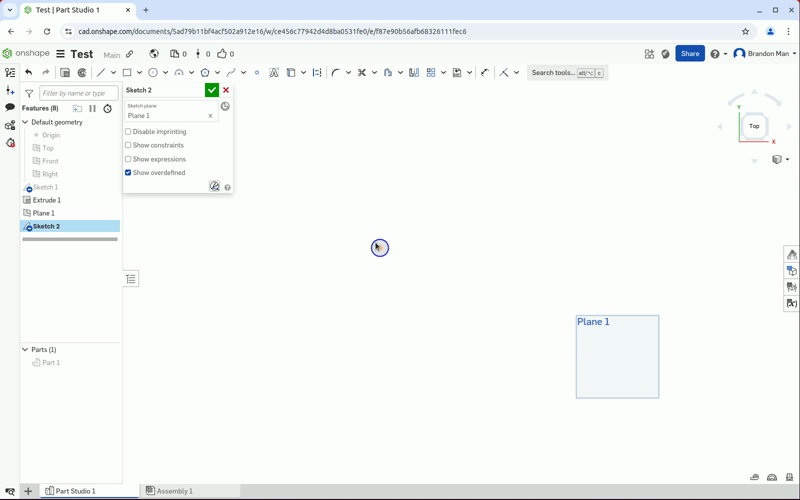
scroll(6)
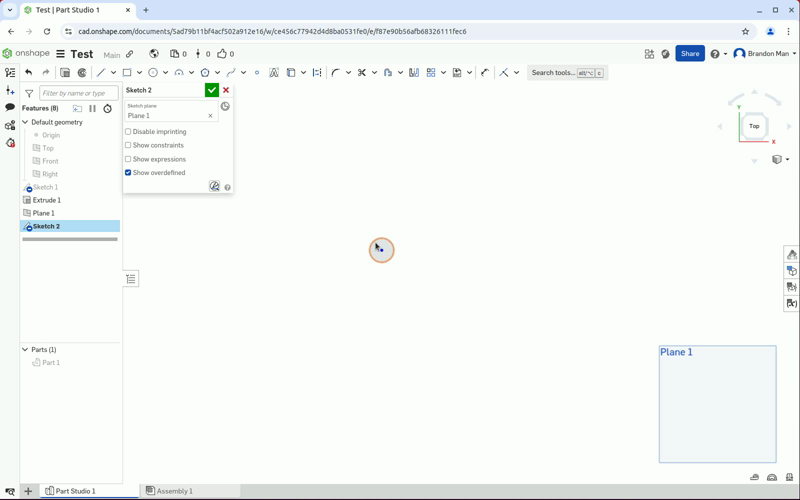
scroll(6)
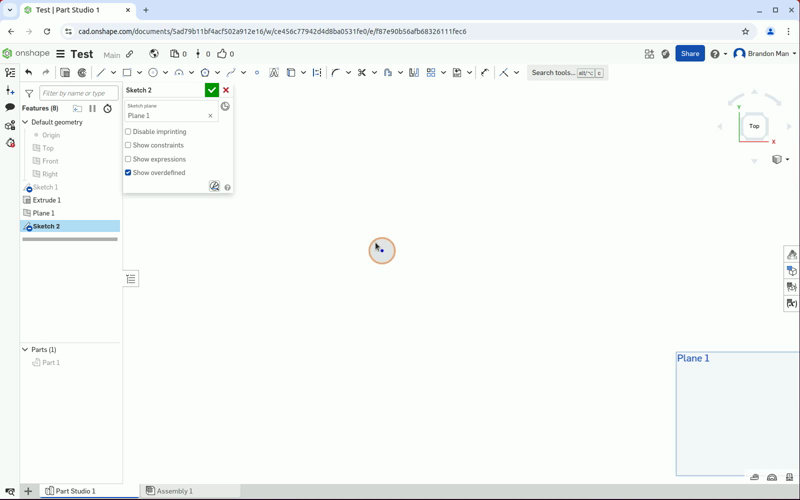
scroll(6)
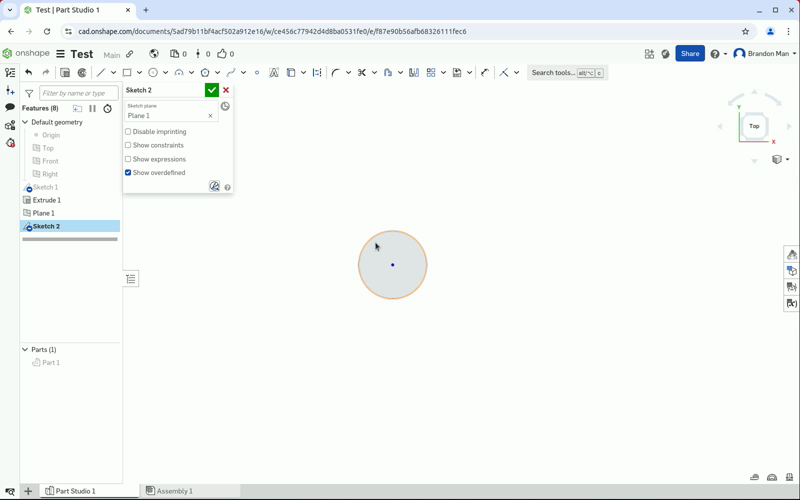
click(375, 242)
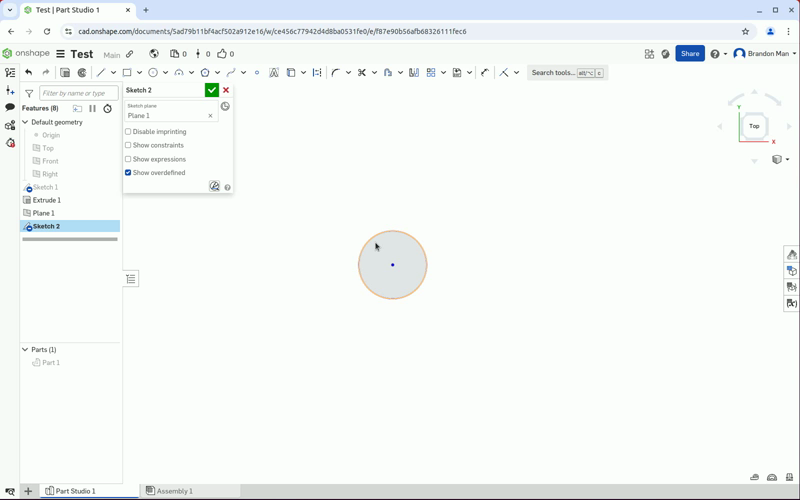
scroll(-6)
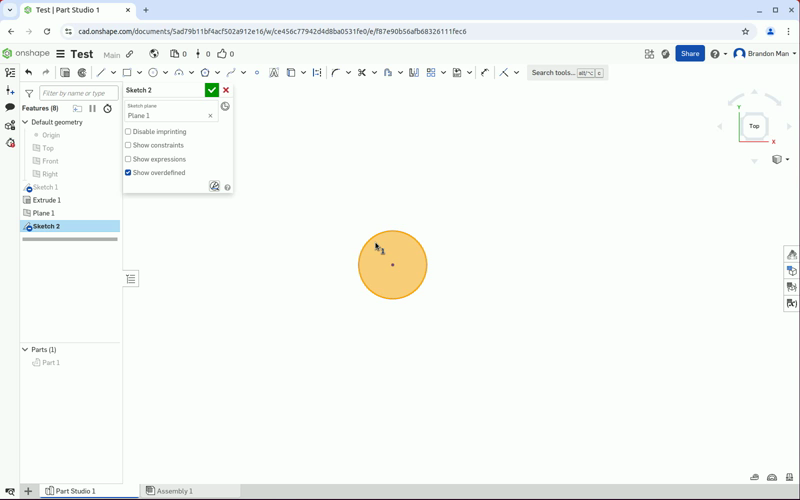
scroll(-6)
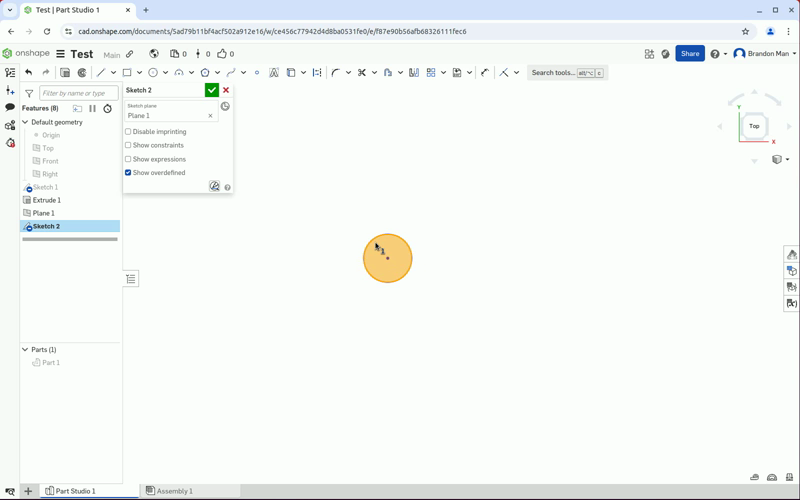
scroll(-6)
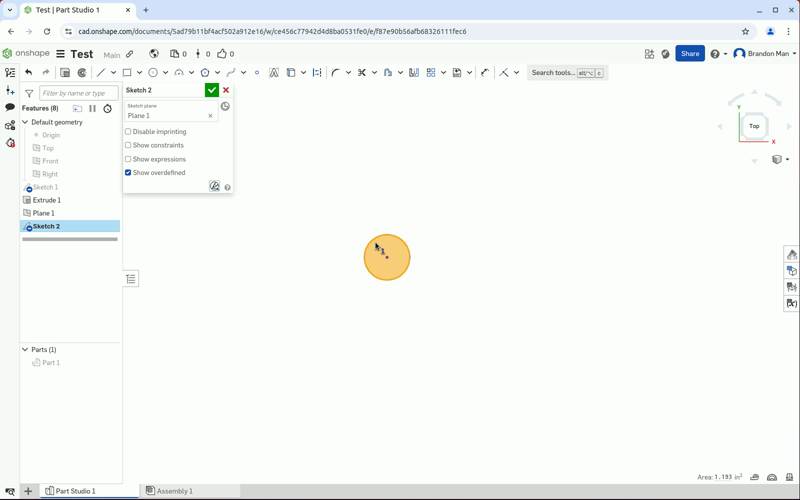
scroll(-6)
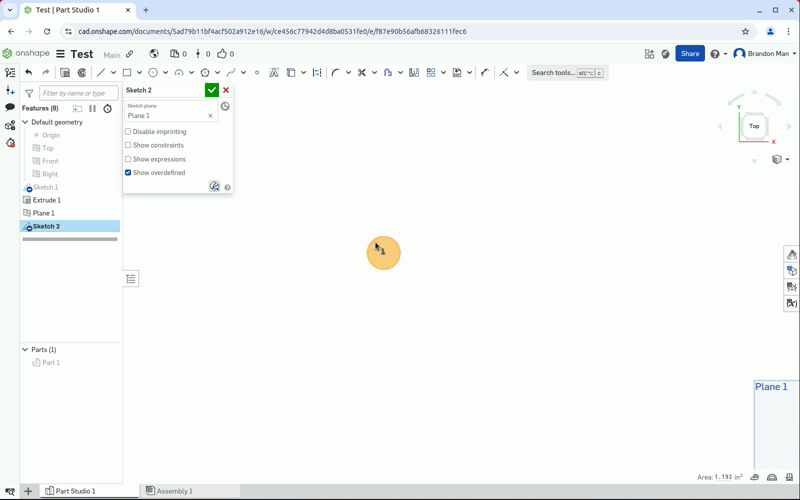
scroll(-6)
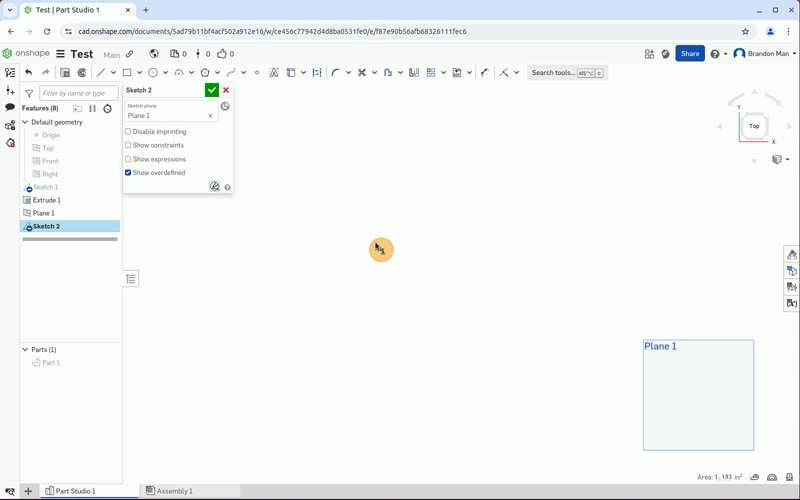
scroll(-6)
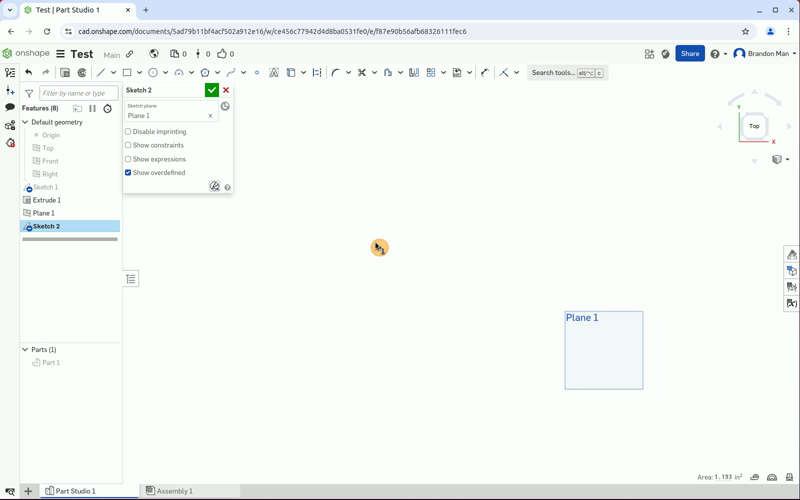
scroll(-6)
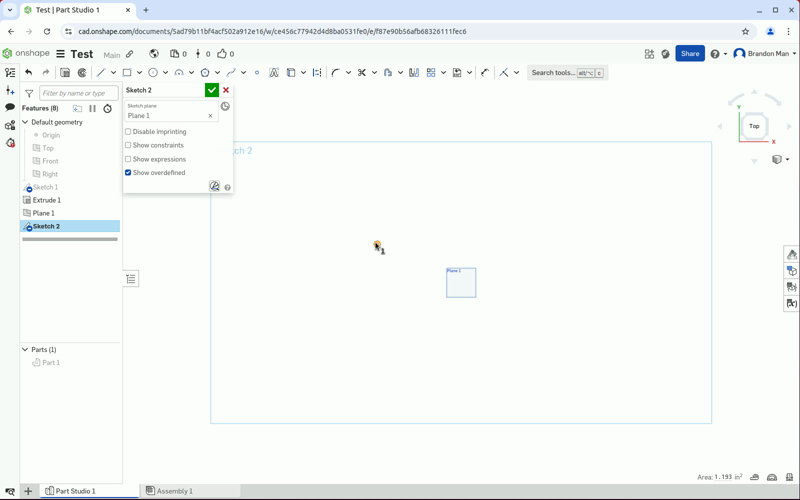
mouse_move(73, 352)
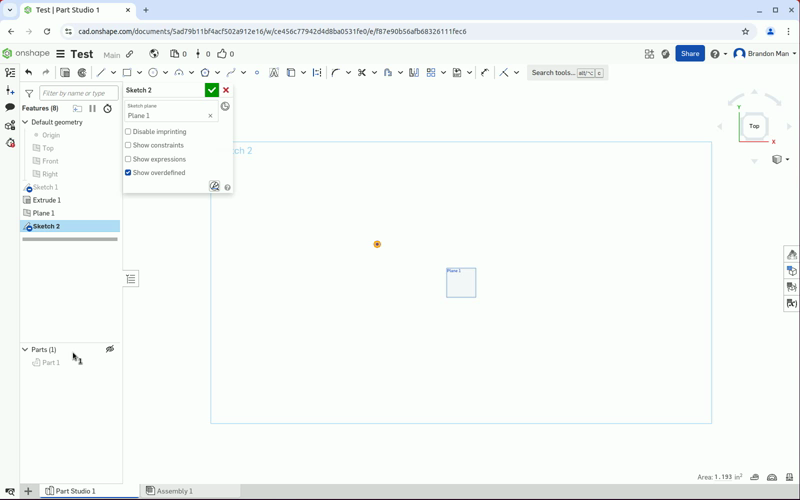
key(shift+y)
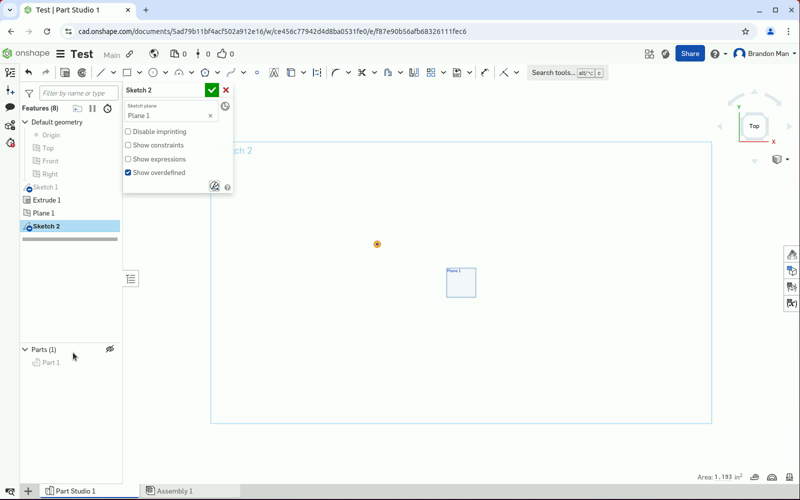
key(shift+e)
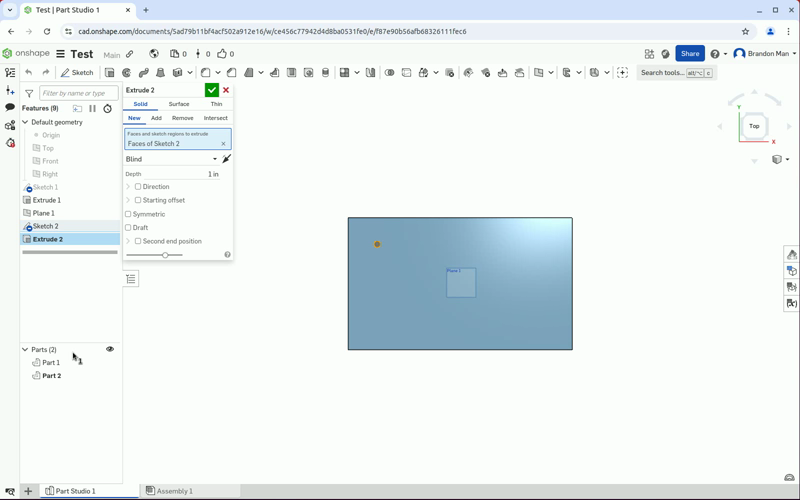
mouse_move(143, 106)
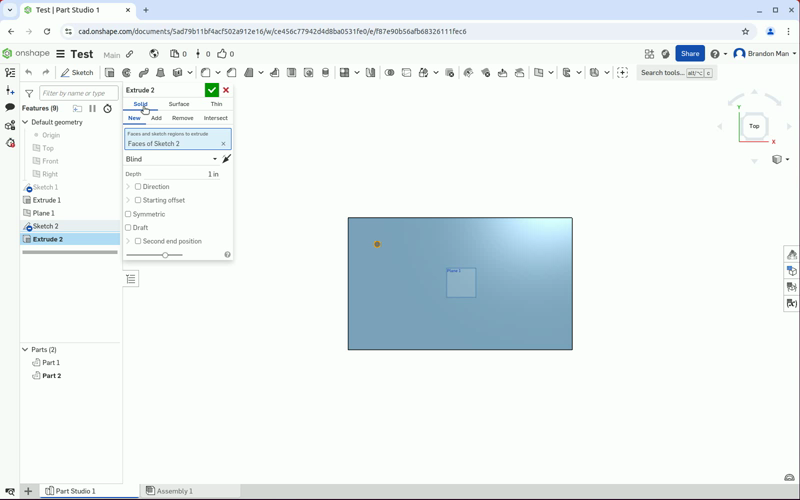
click(143, 106)
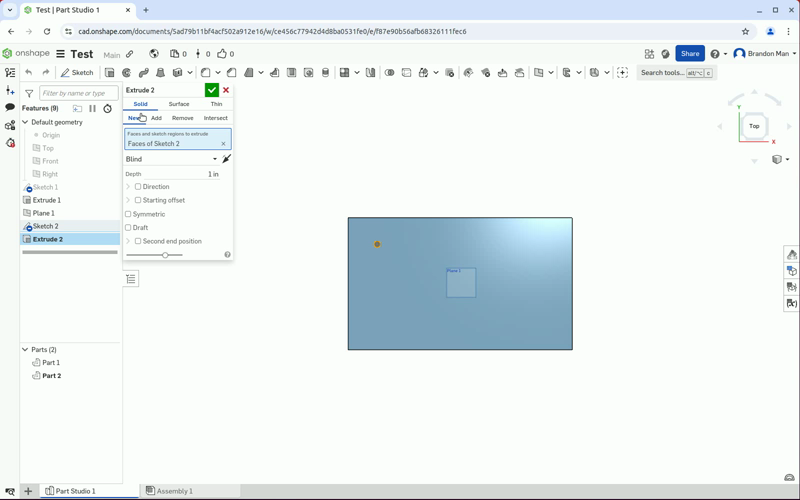
mouse_move(137, 120)
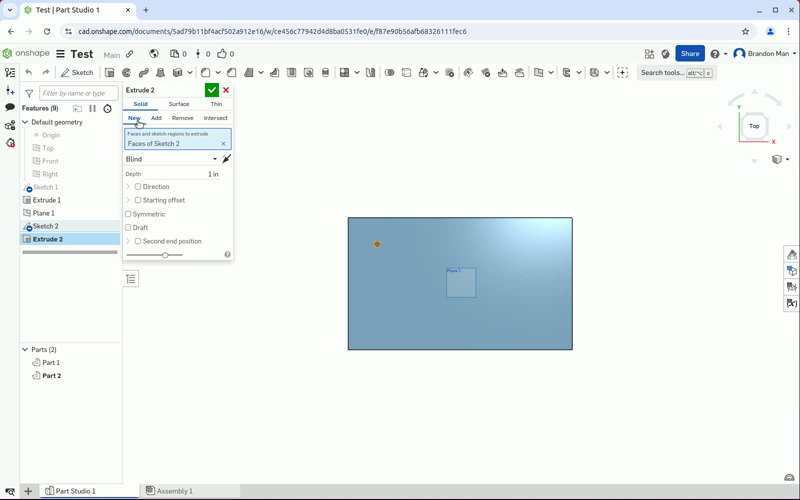
click(137, 120)
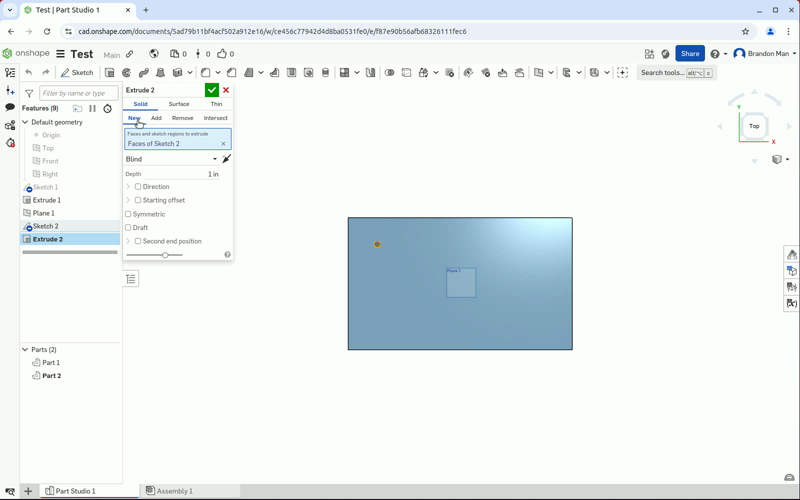
key(tab, 4)
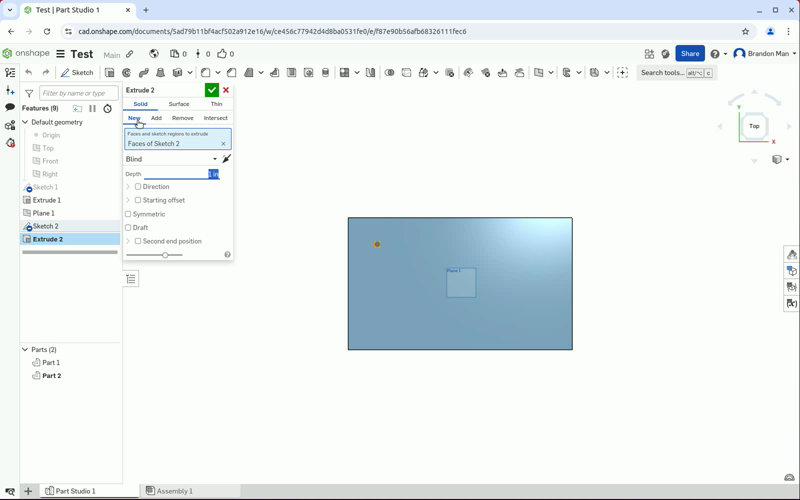
text(0.481)
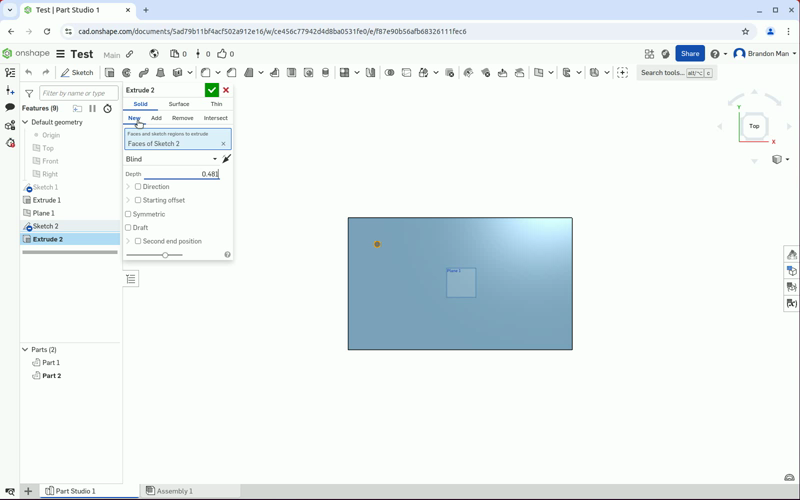
key(enter)
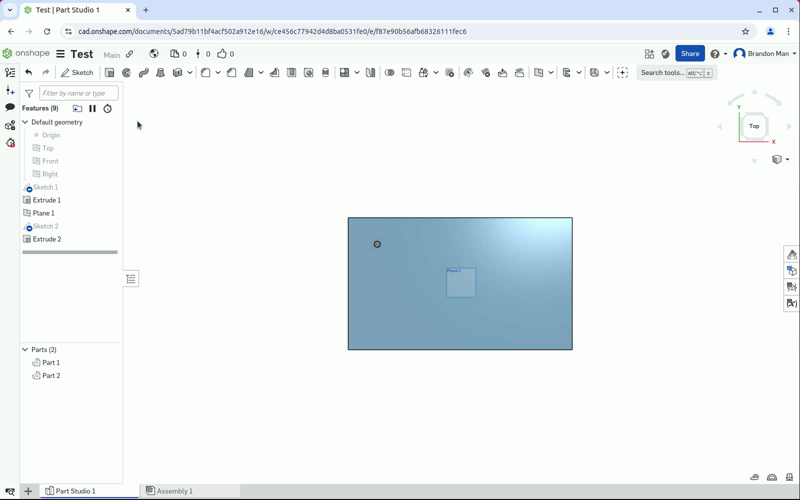
key(shift+h)
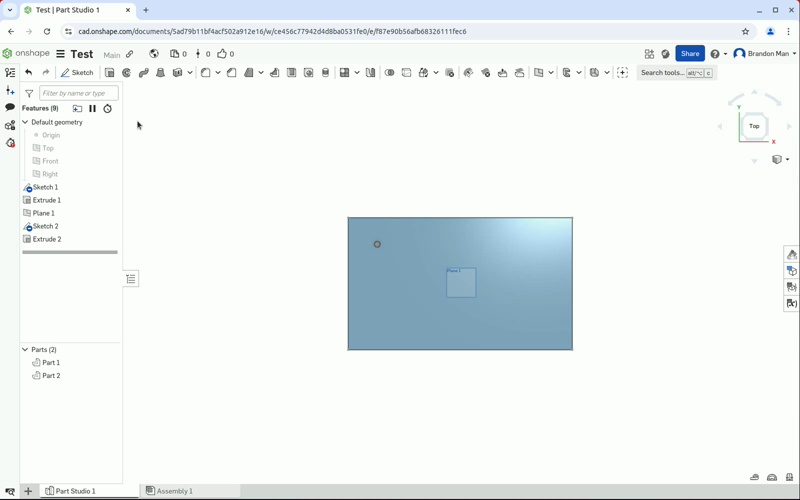
key(shift+h)
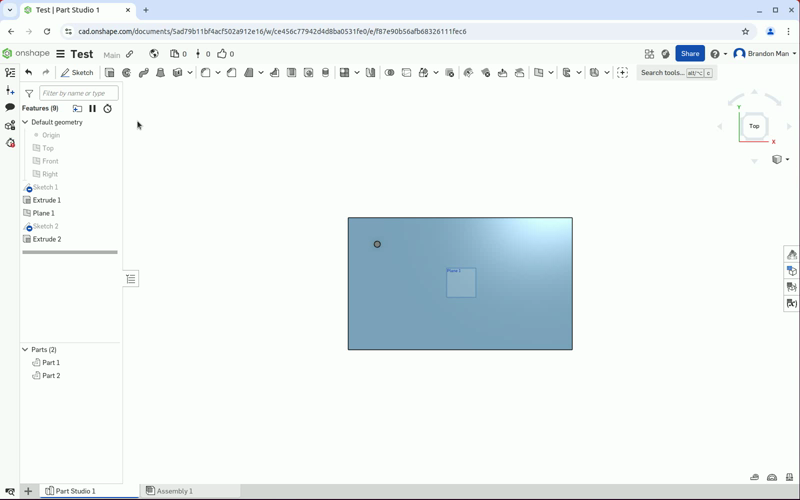
mouse_move(73, 189)
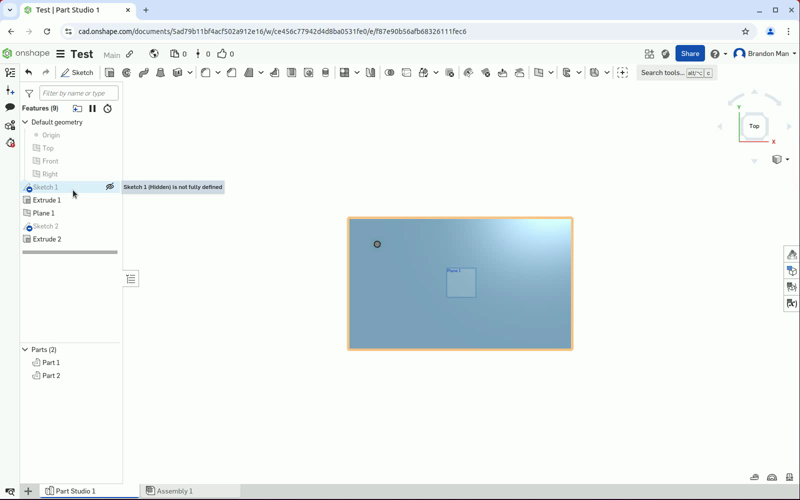
click(73, 189)
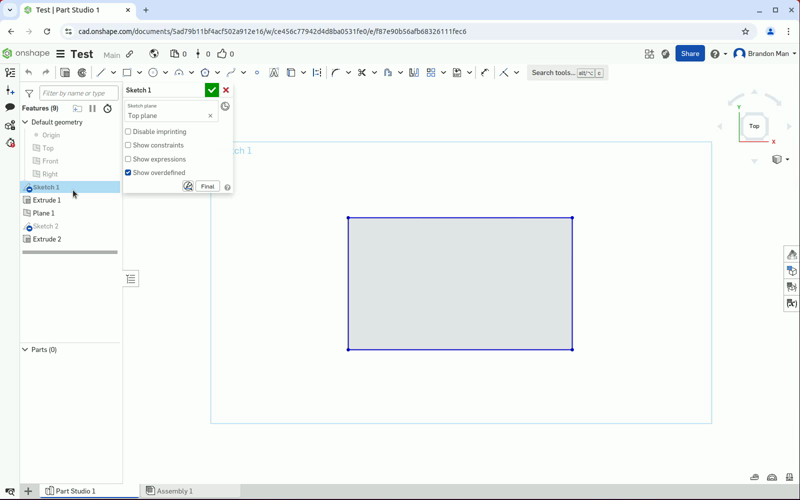
mouse_move(229, 92)
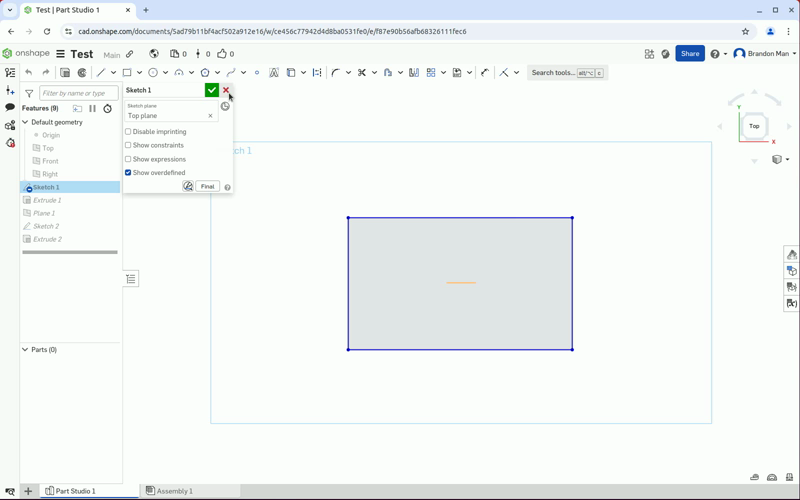
click(229, 92)
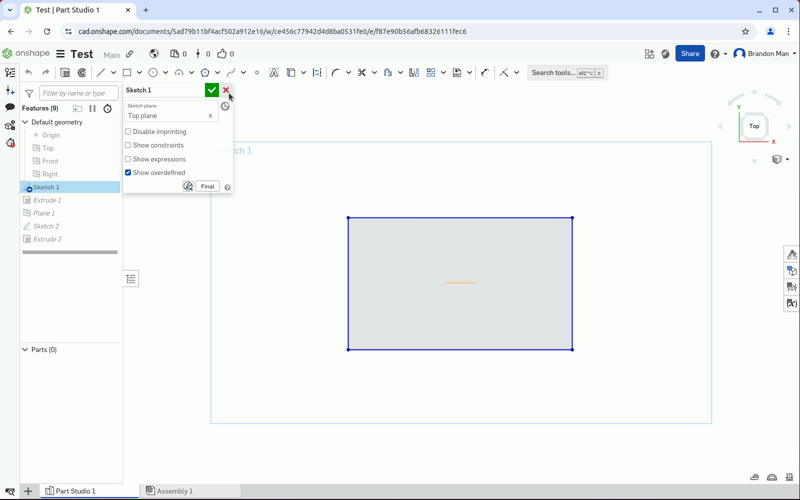
key(shift+s)
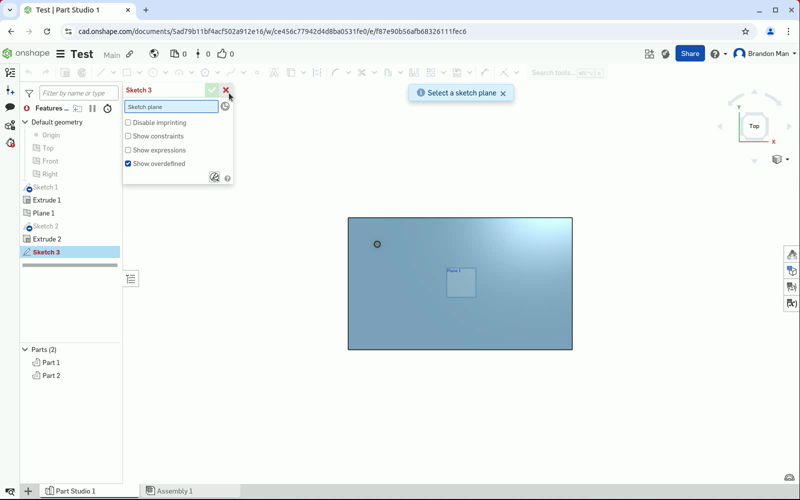
mouse_move(73, 215)
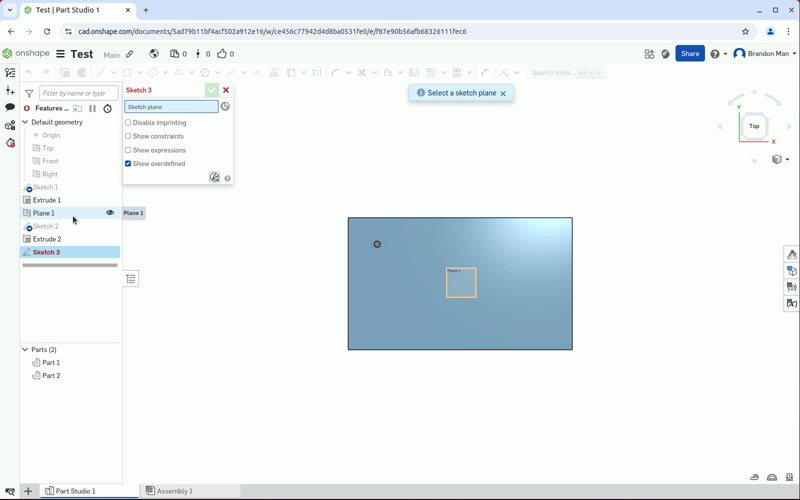
click(73, 215)
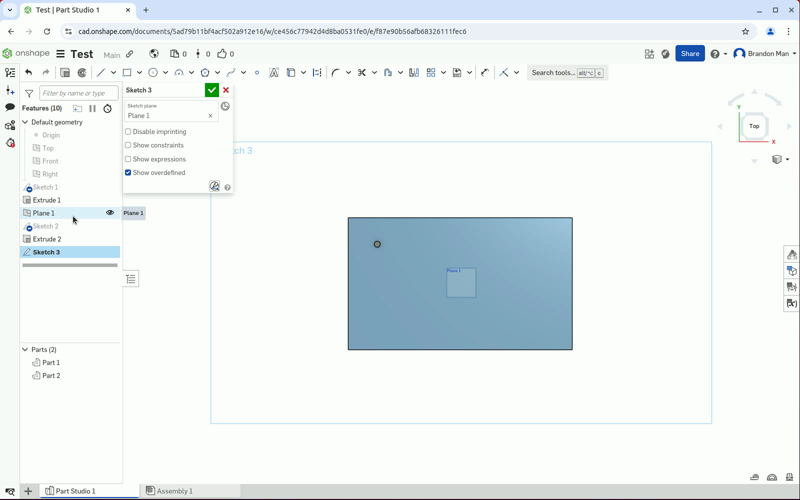
mouse_move(73, 352)
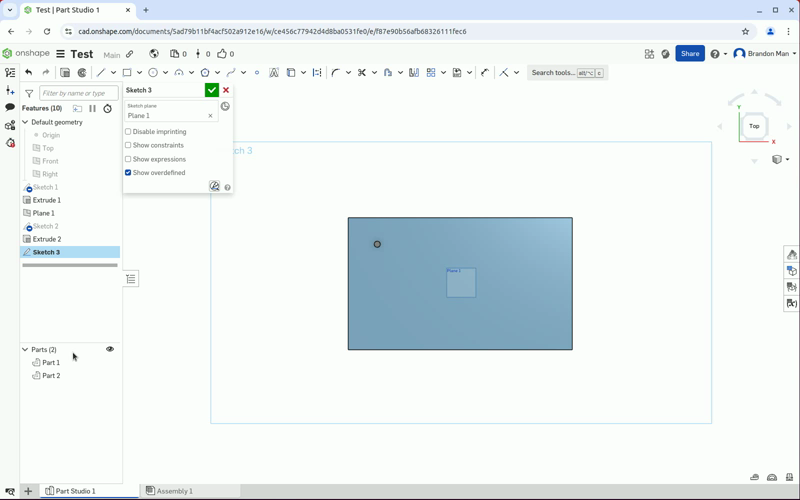
key(y)
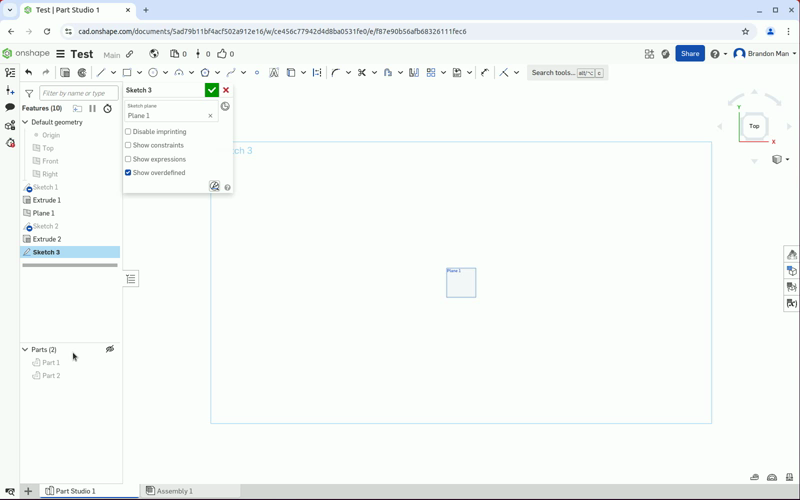
key(c)
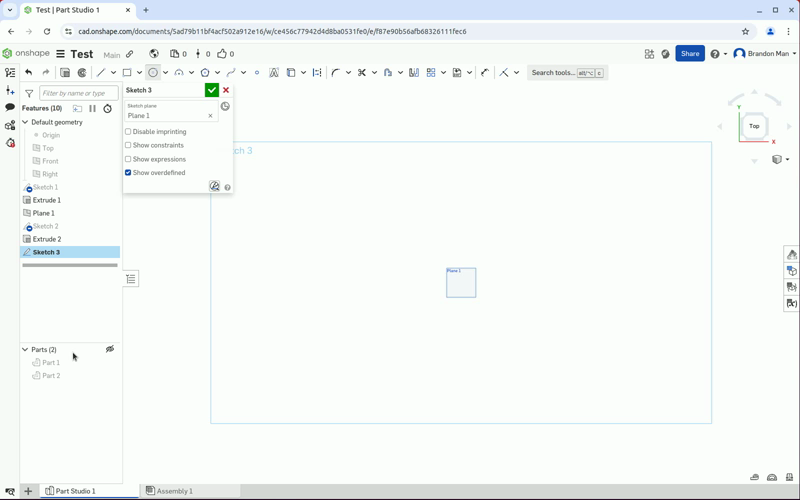
key_down(shift)
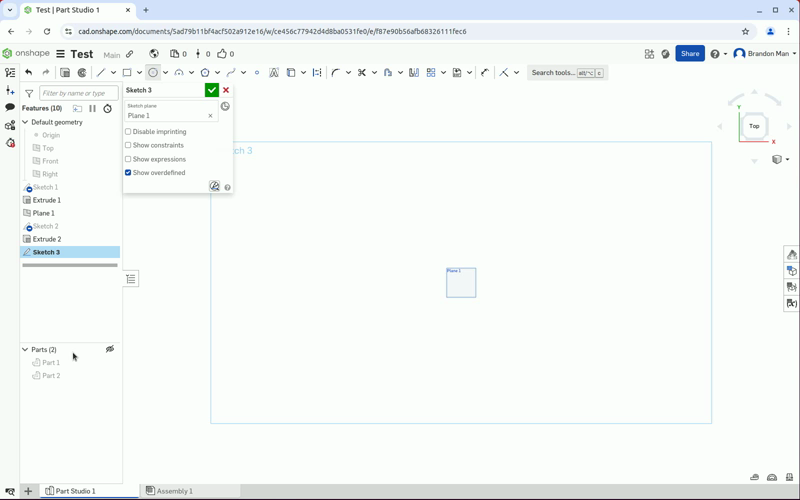
mouse_move(545, 244)
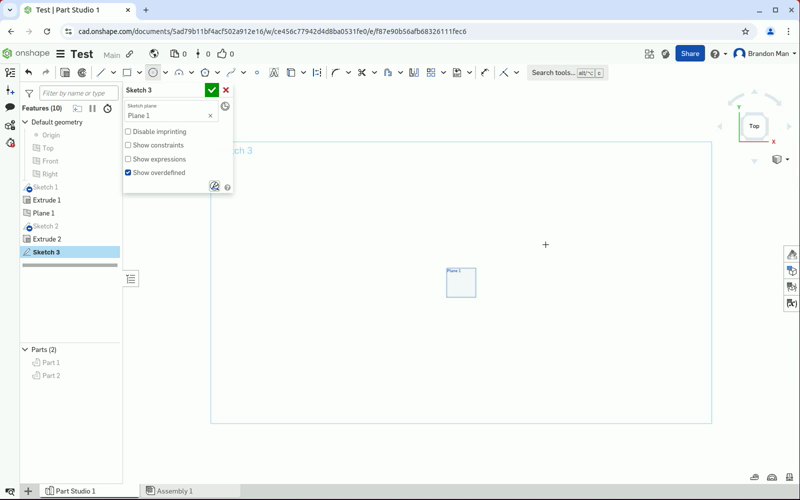
click(545, 244)
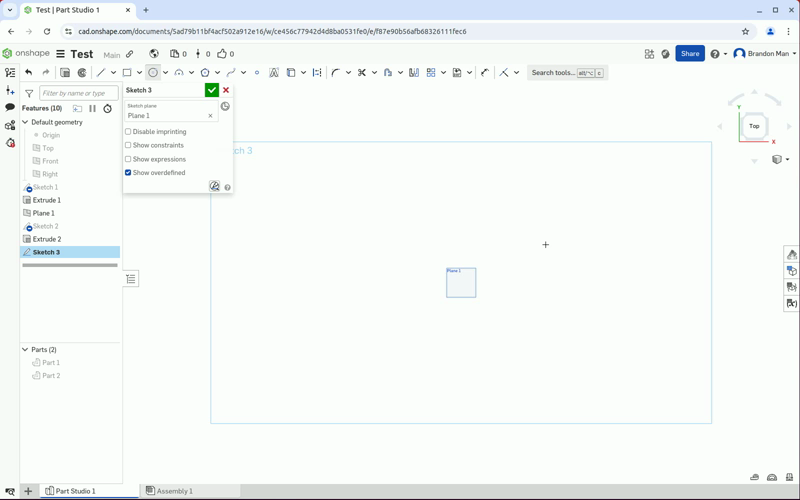
key_up(shift)
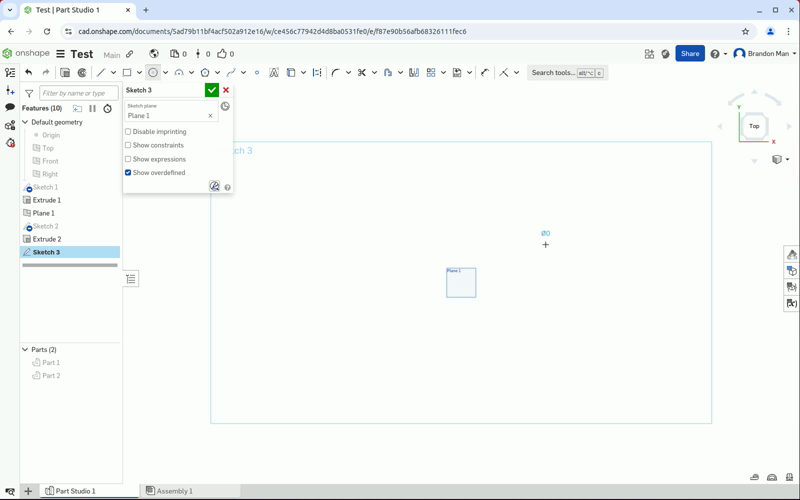
mouse_move(548, 244)
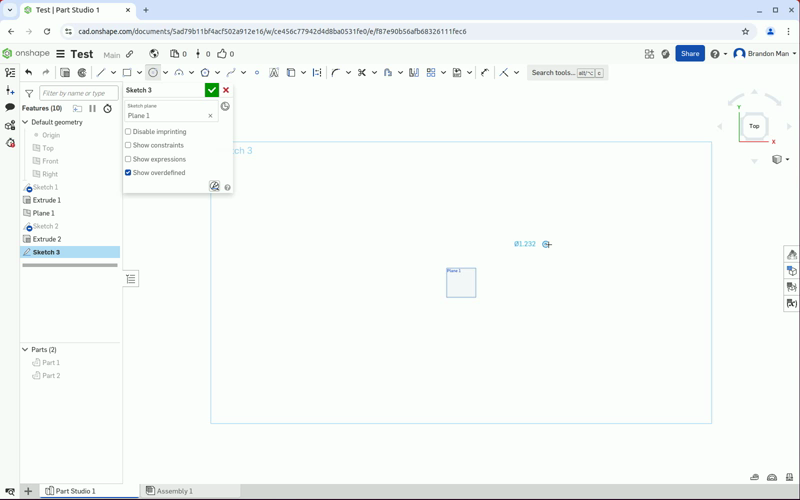
click(548, 244)
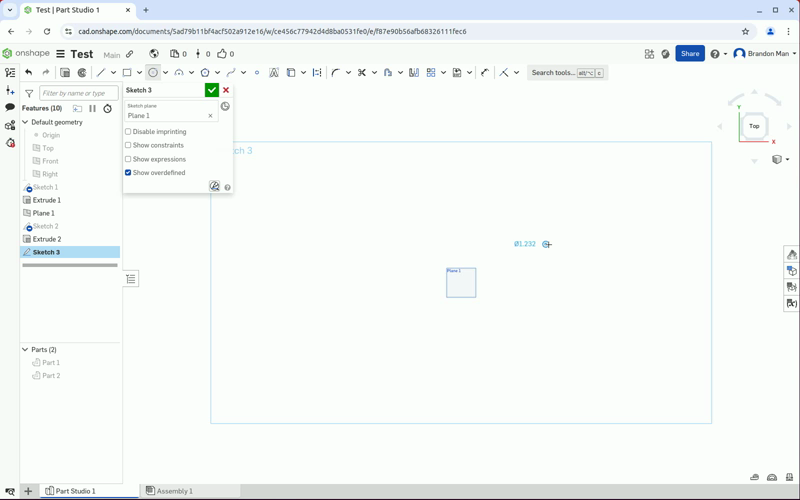
key(esc)
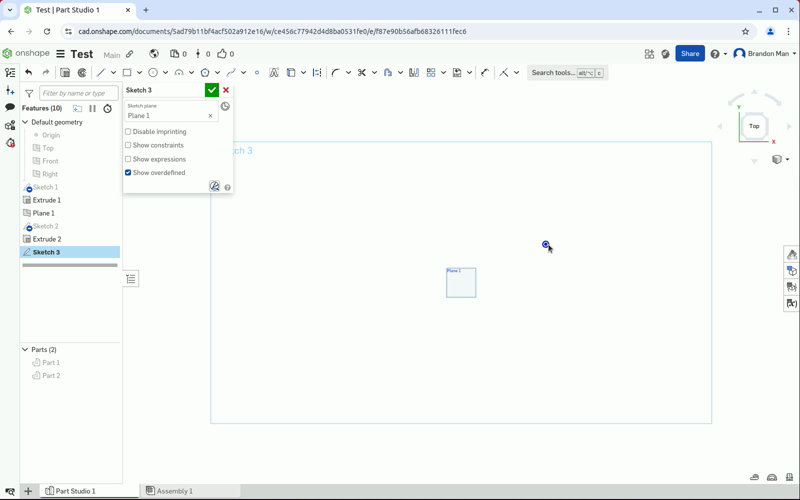
mouse_move(543, 244)
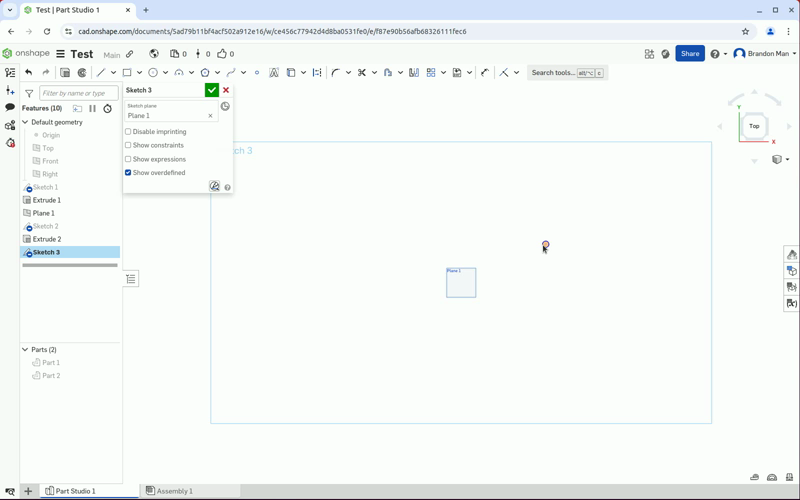
scroll(6)
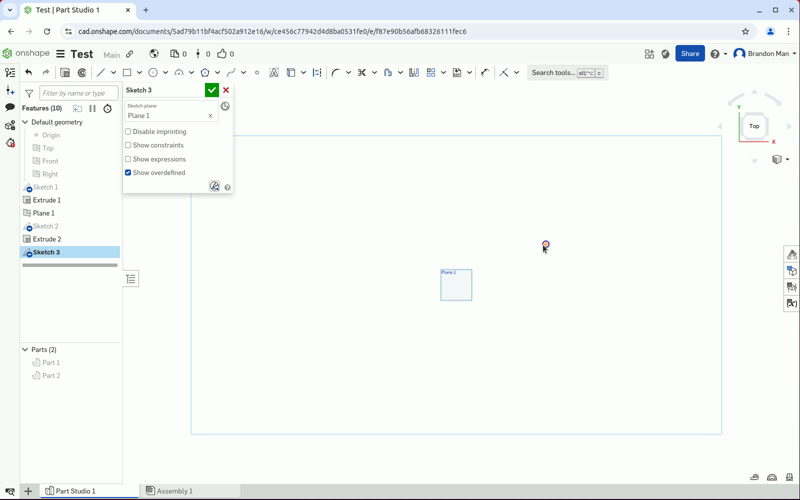
scroll(6)
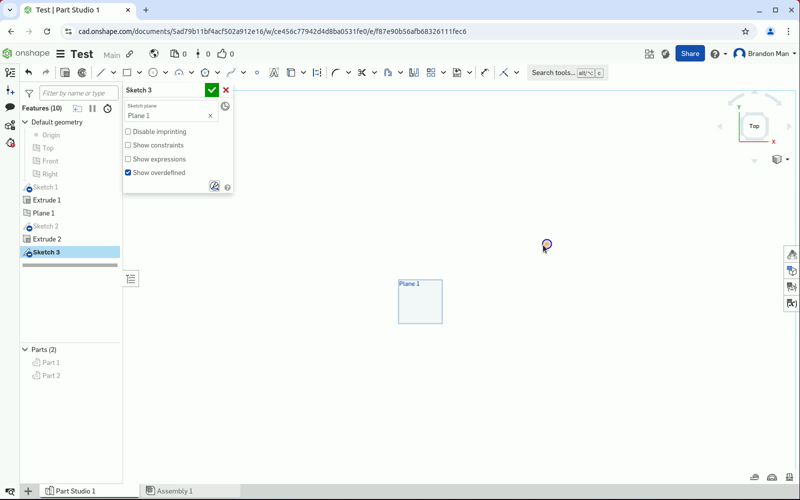
scroll(6)
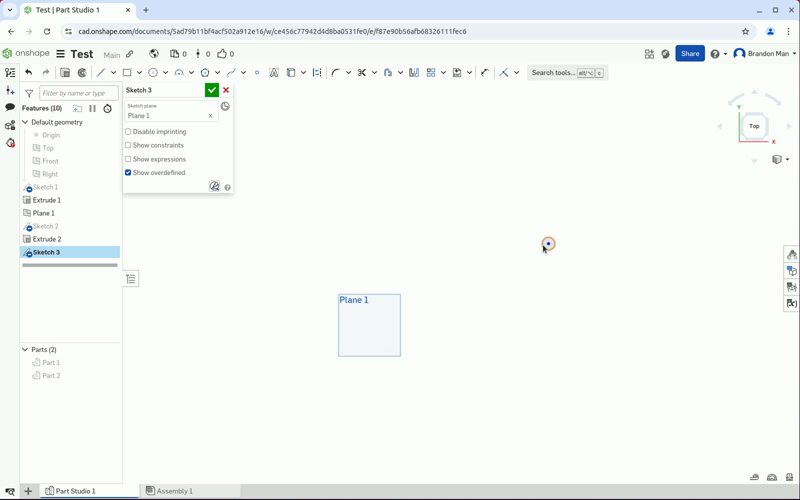
scroll(6)
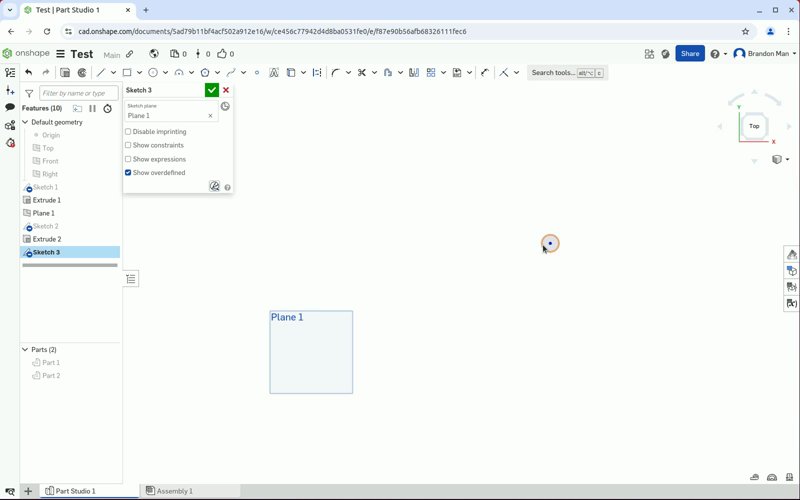
scroll(6)
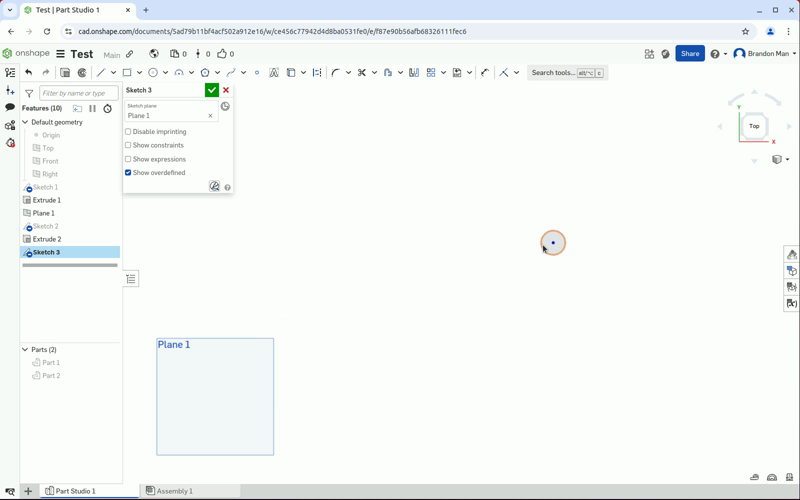
scroll(6)
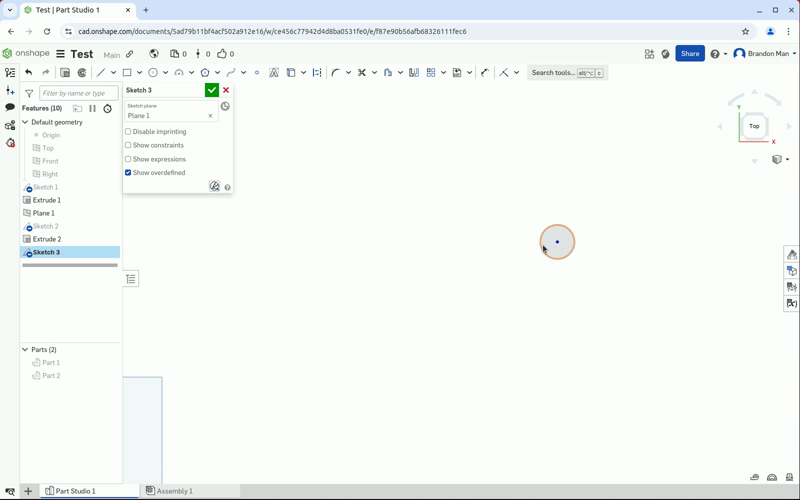
scroll(6)
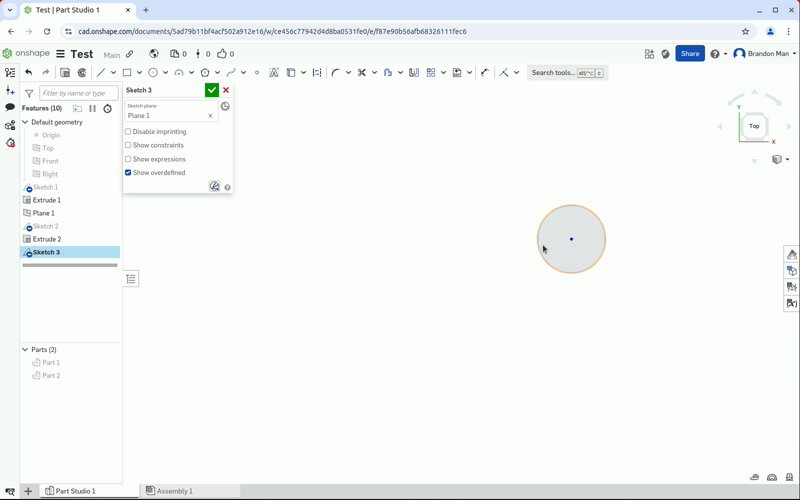
click(543, 244)
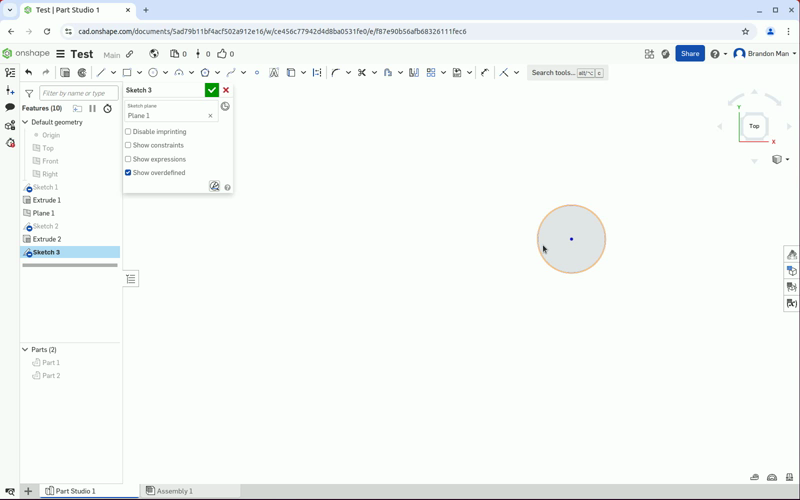
scroll(-6)
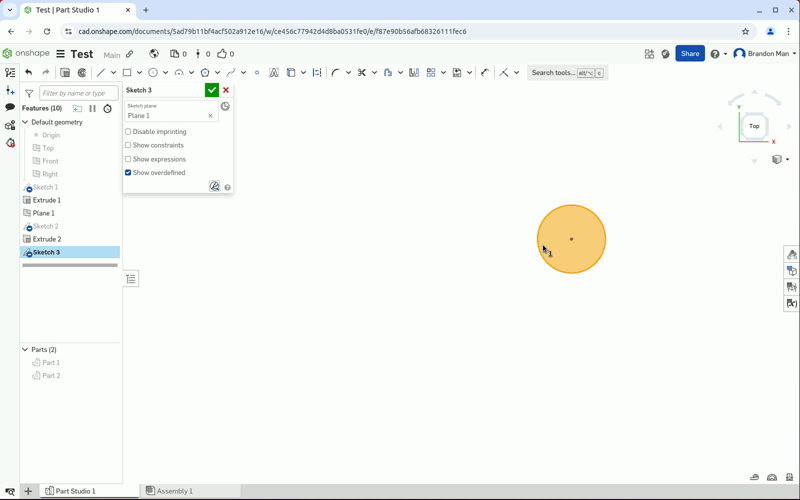
scroll(-6)
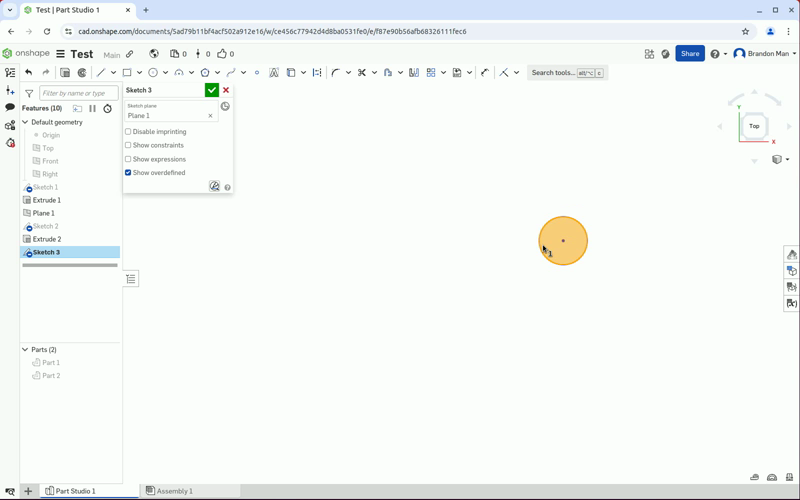
scroll(-6)
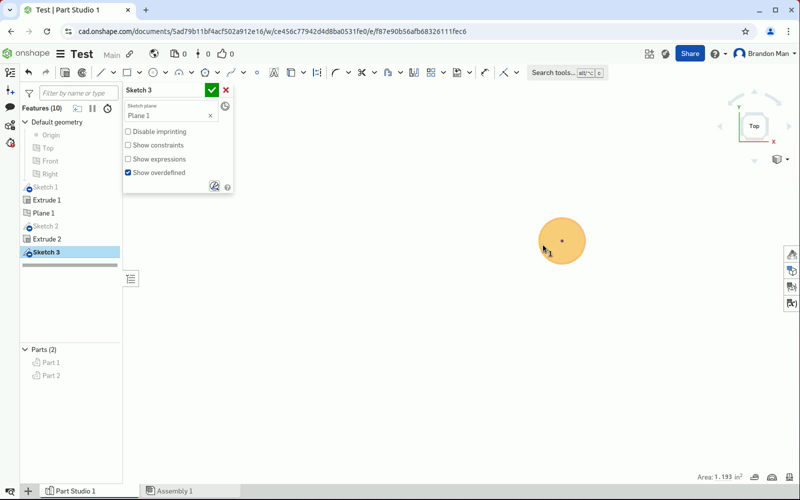
scroll(-6)
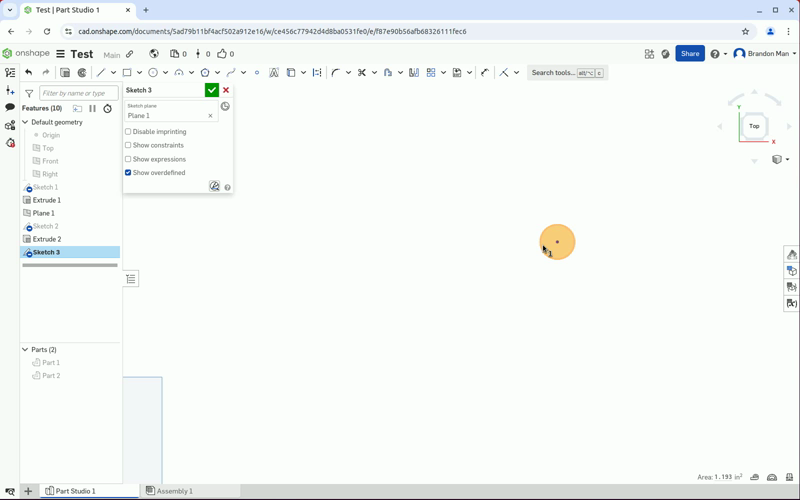
scroll(-6)
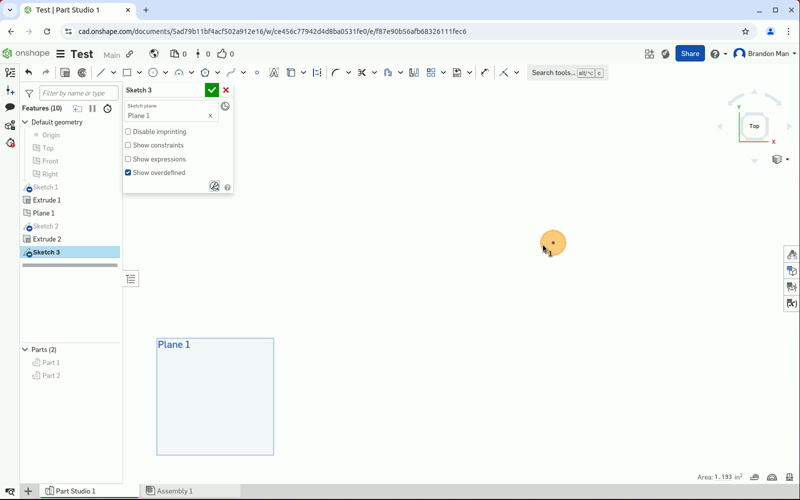
scroll(-6)
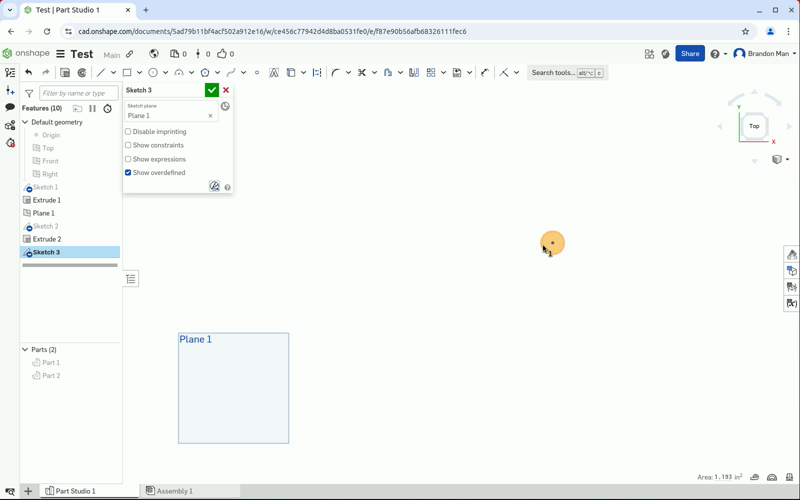
scroll(-6)
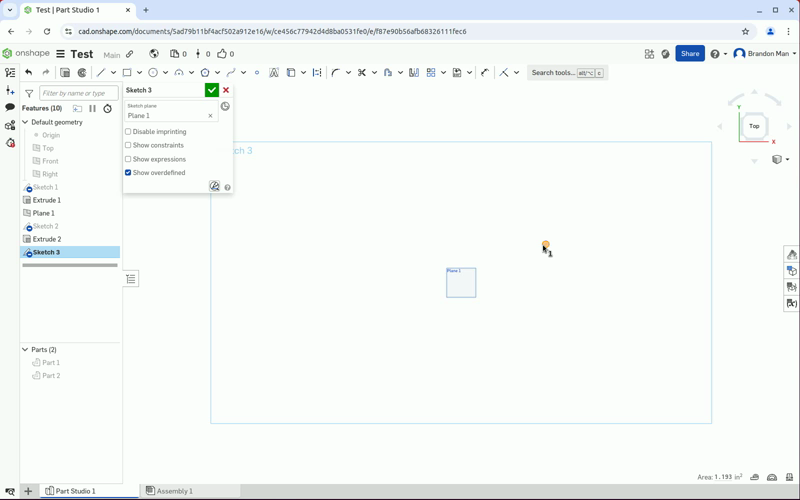
mouse_move(73, 352)
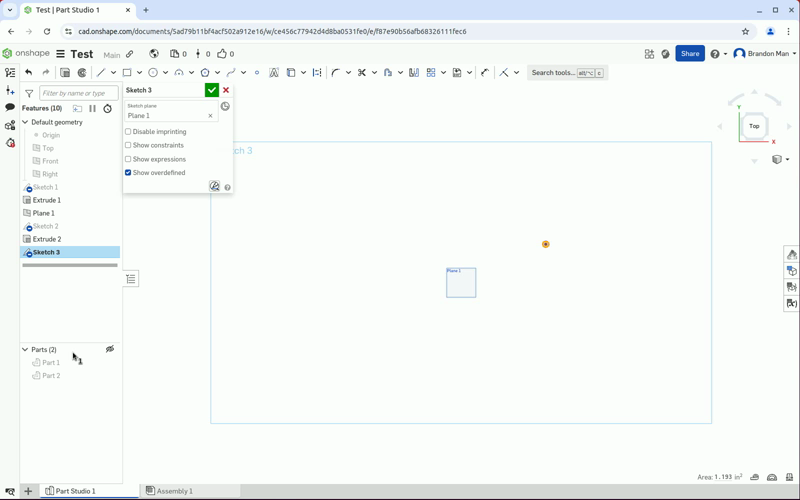
key(shift+y)
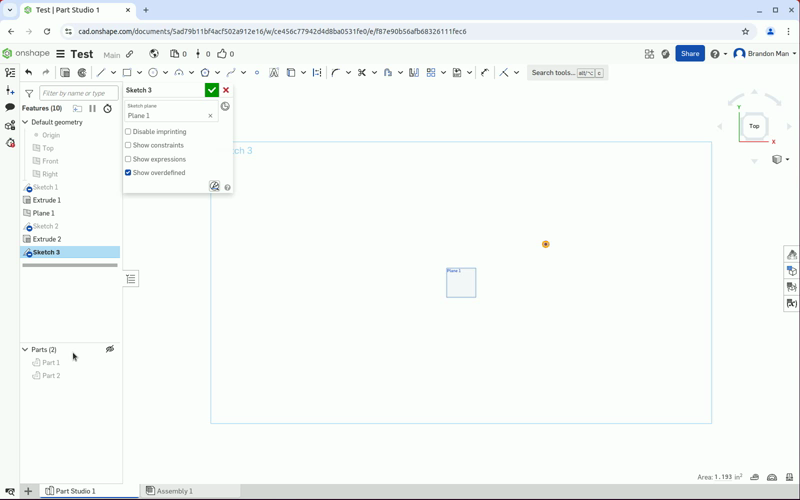
key(shift+e)
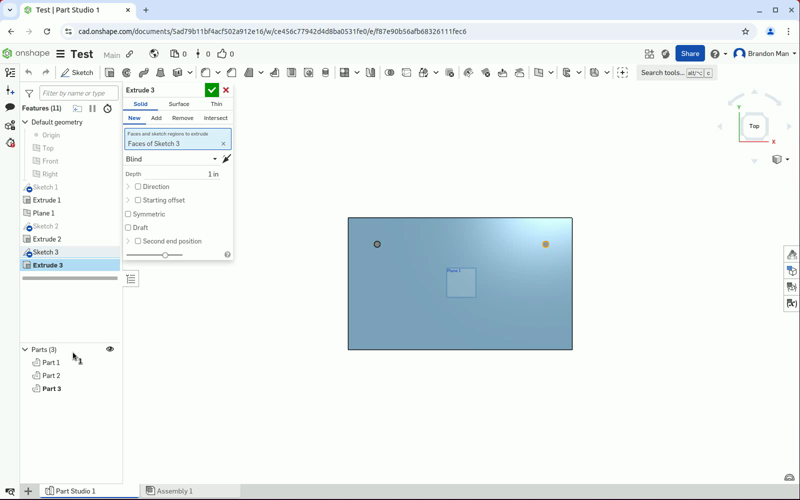
mouse_move(143, 106)
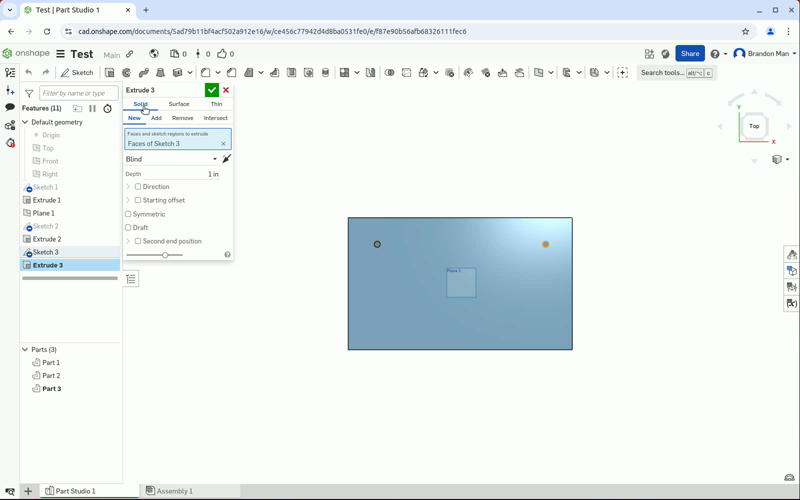
click(143, 106)
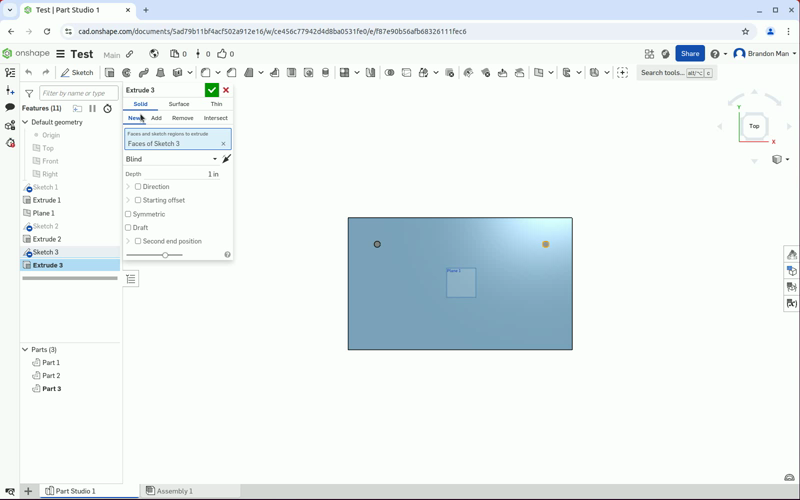
mouse_move(137, 120)
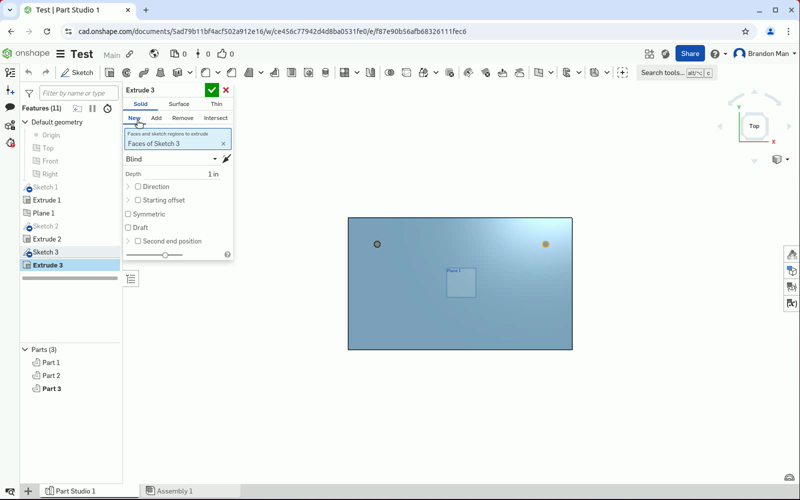
click(137, 120)
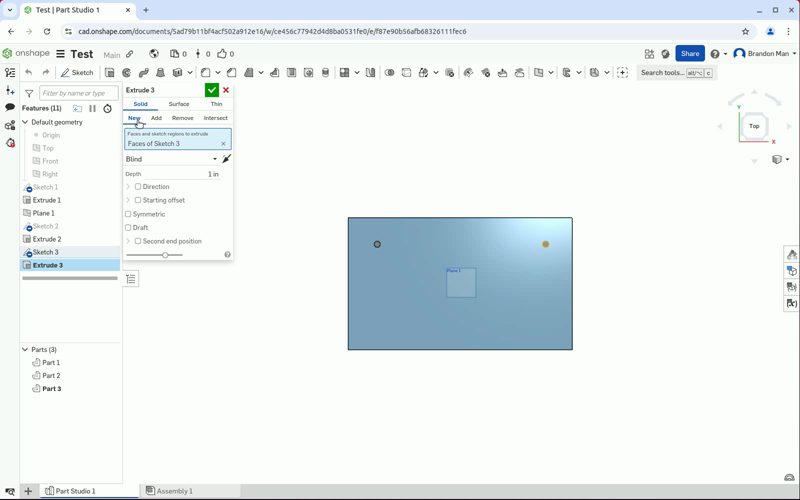
key(tab, 4)
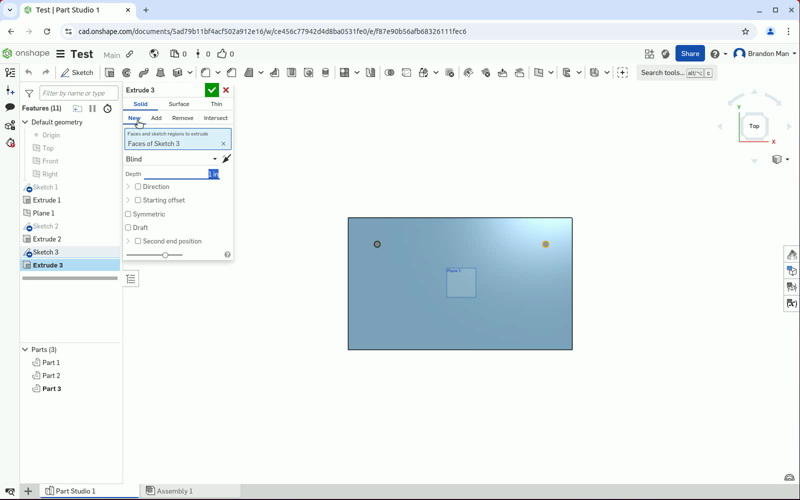
text(0.481)
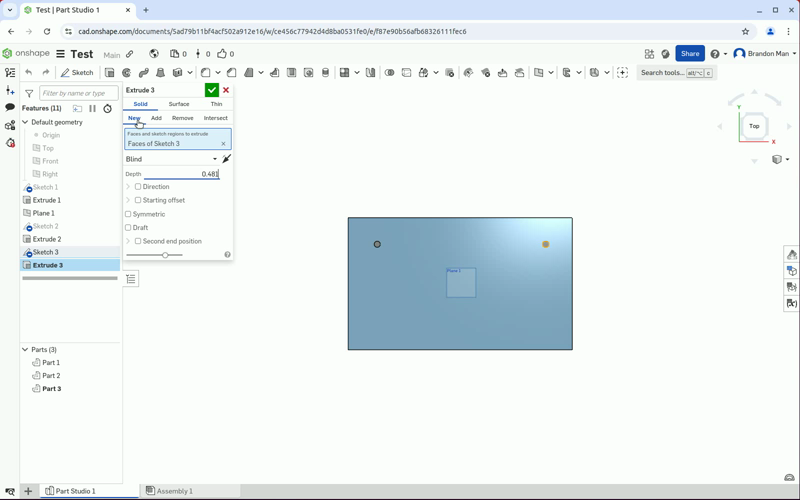
key(enter)
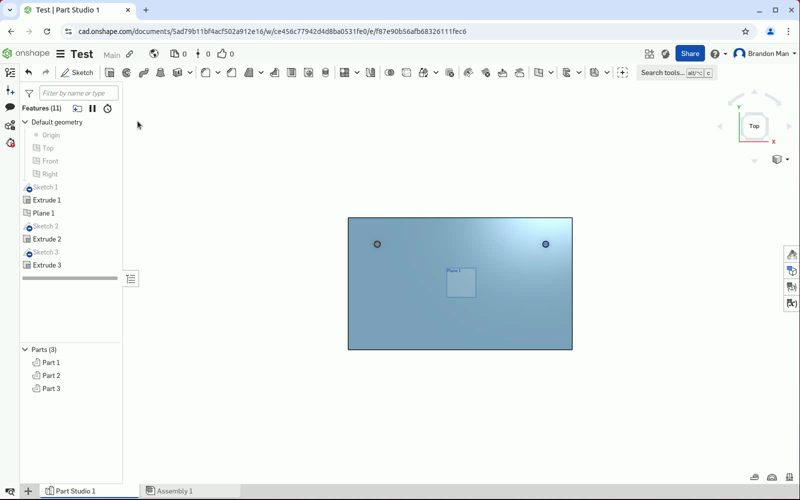
key(shift+h)
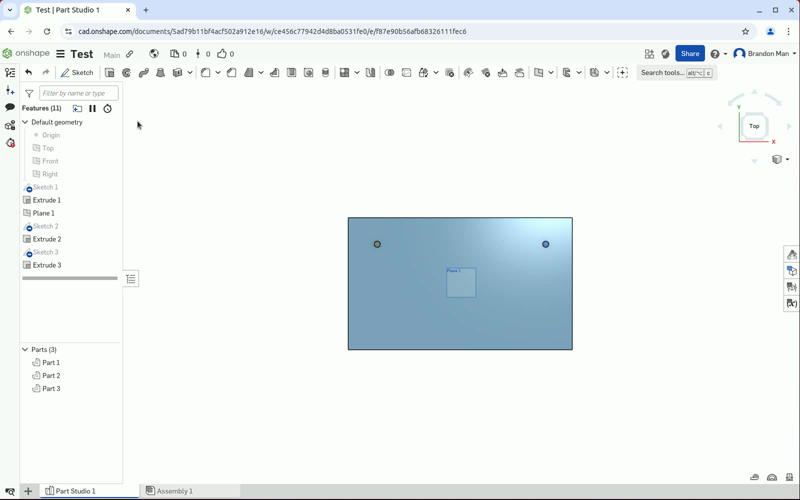
key(shift+h)
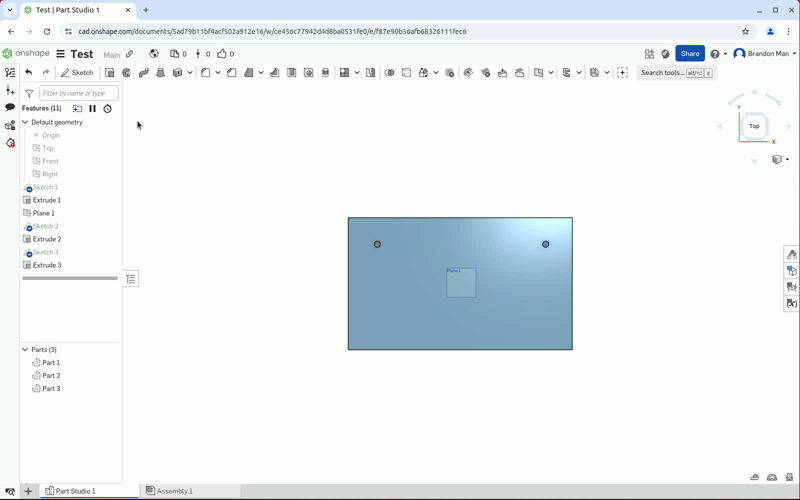
mouse_move(73, 189)
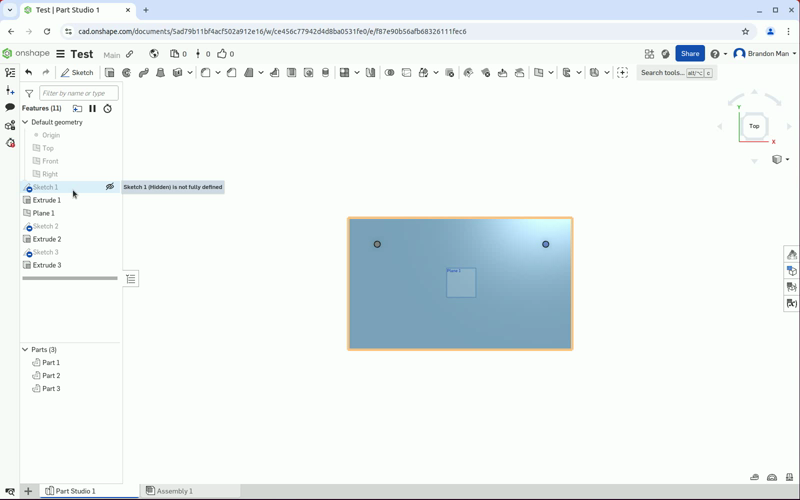
click(73, 189)
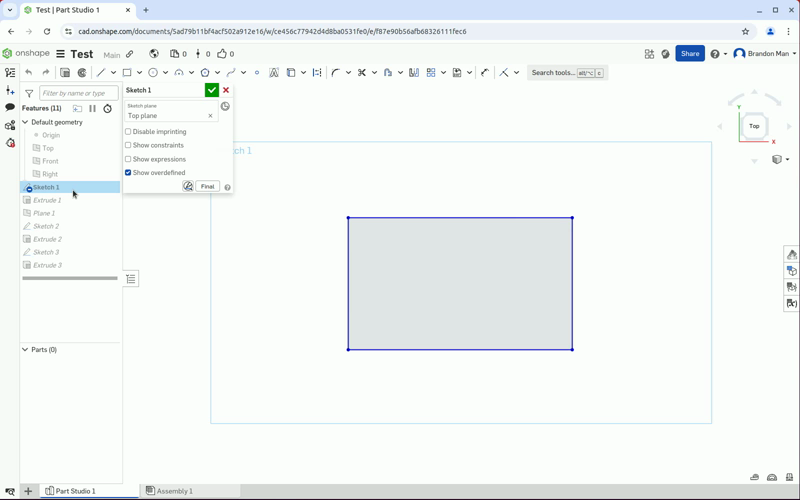
mouse_move(229, 92)
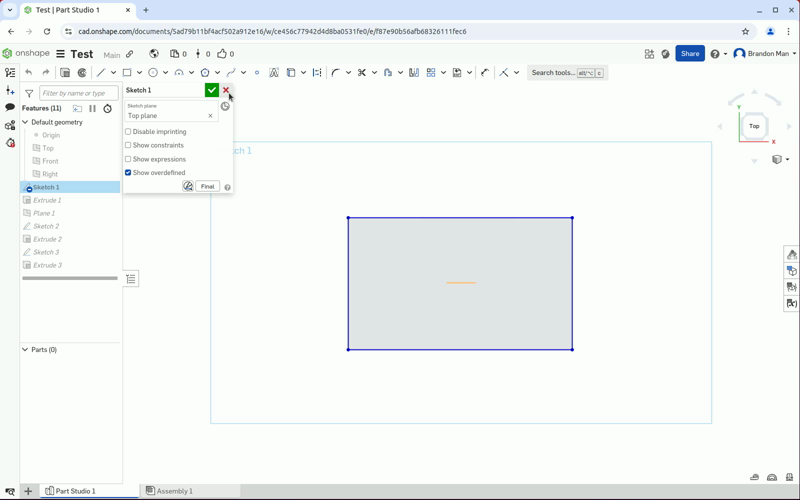
click(229, 92)
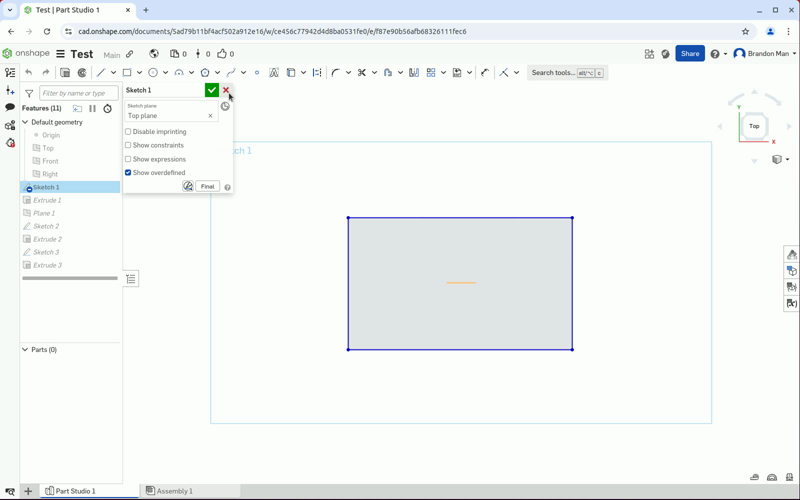
key(shift+s)
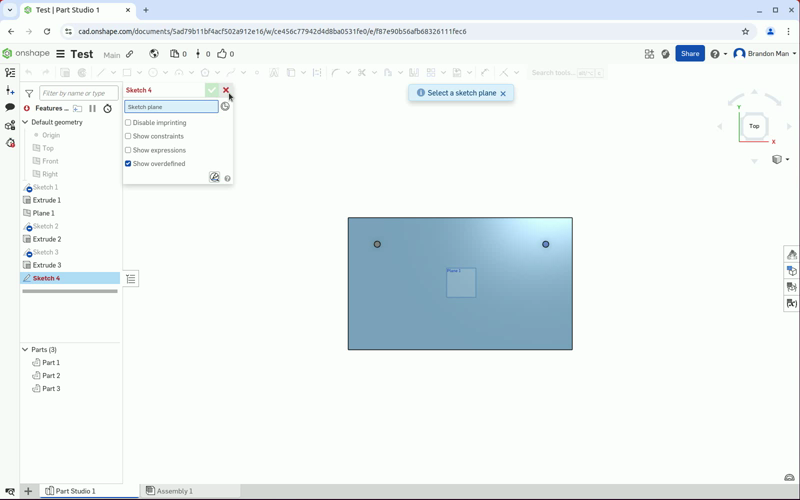
mouse_move(73, 215)
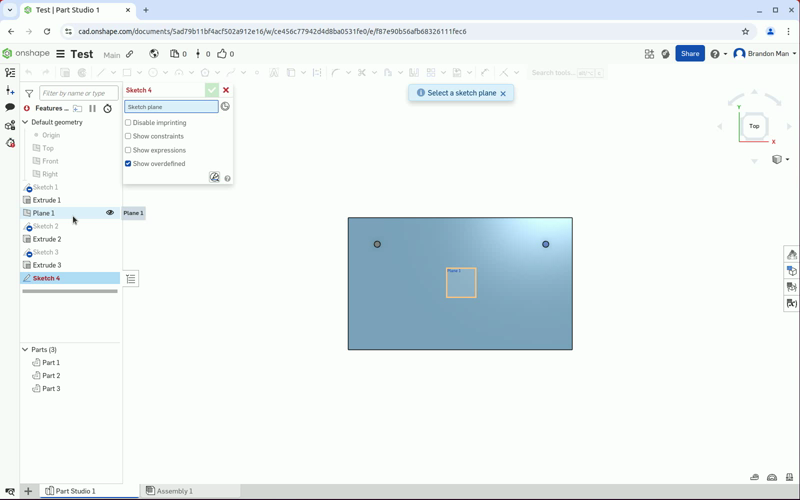
click(73, 215)
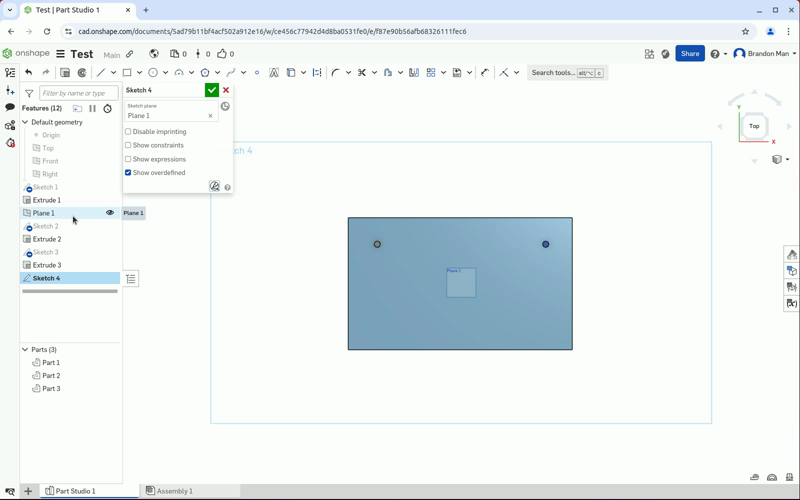
mouse_move(73, 352)
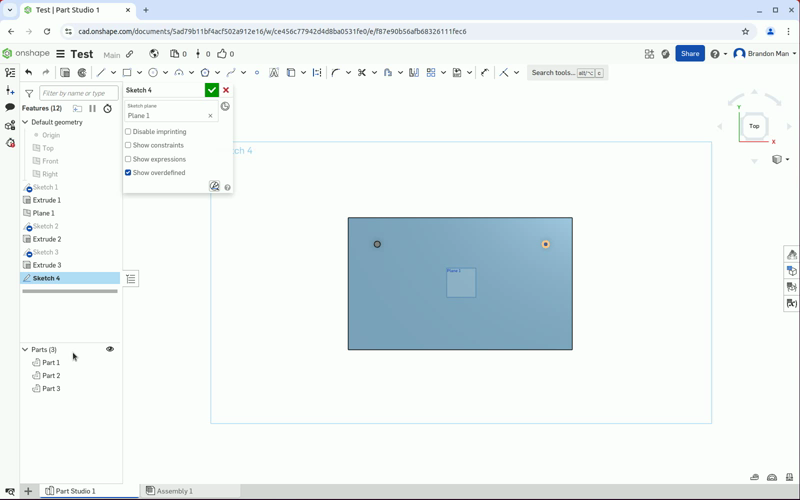
key(y)
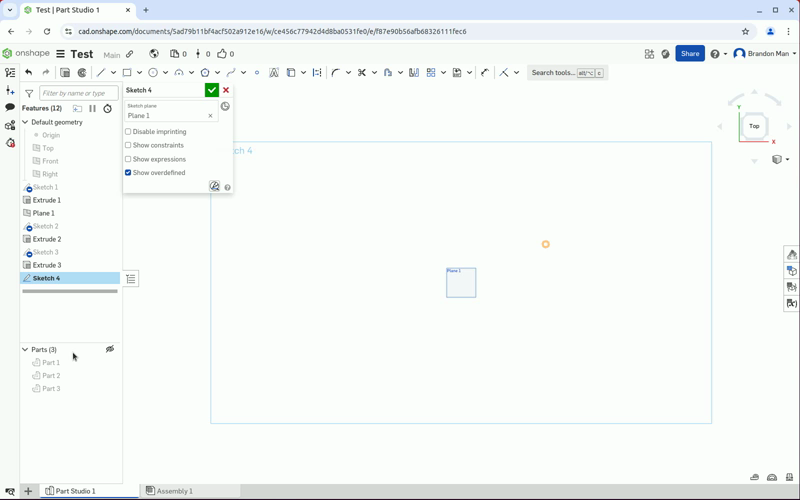
key(c)
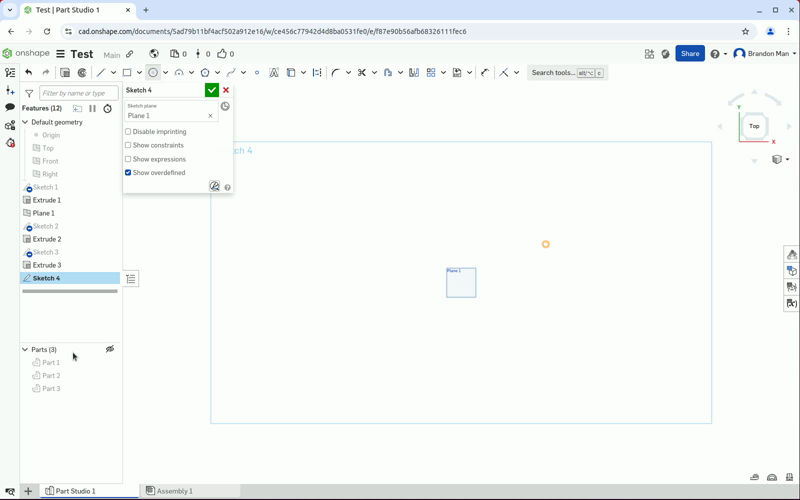
key_down(shift)
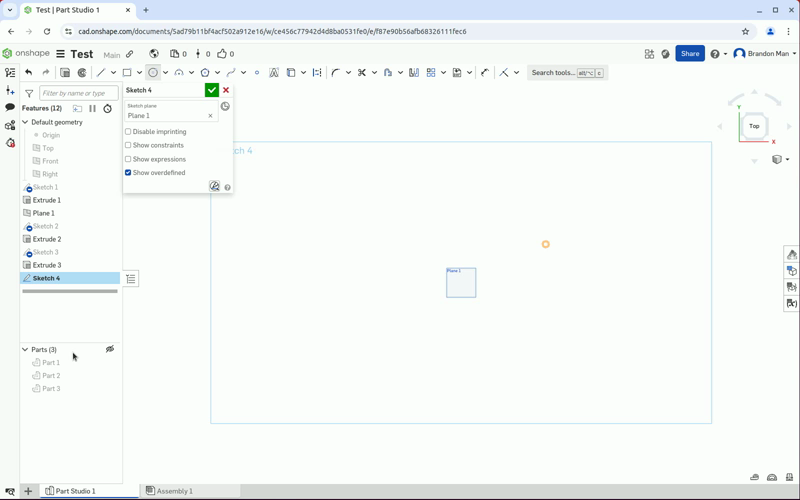
mouse_move(545, 321)
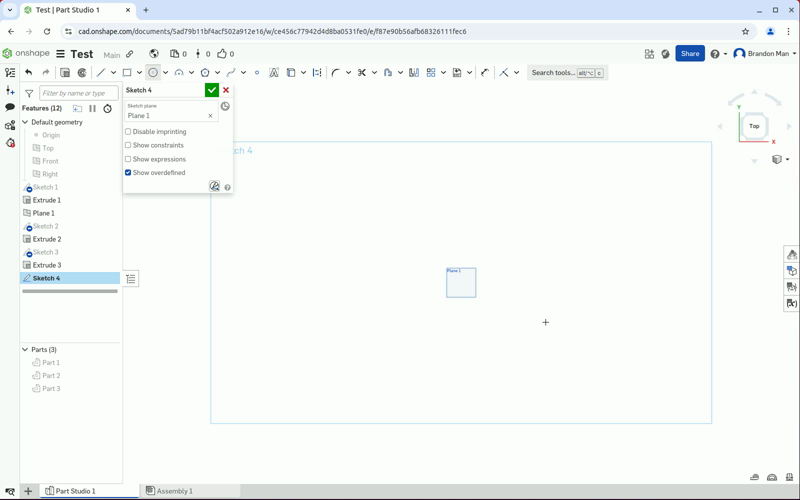
click(545, 321)
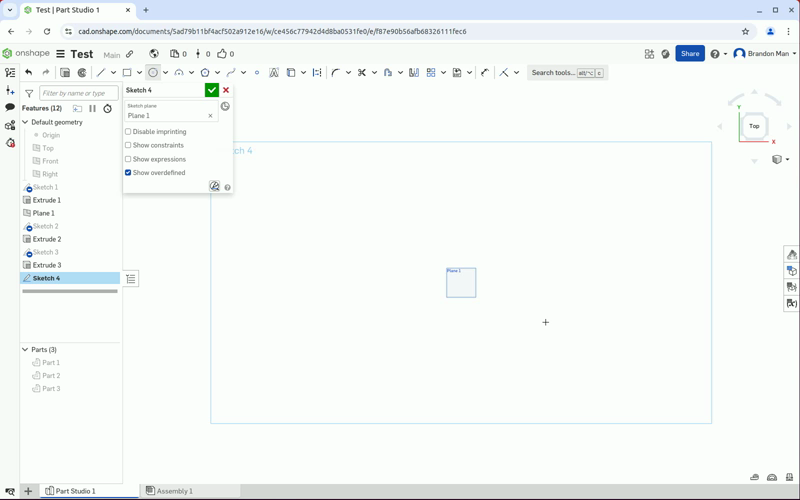
key_up(shift)
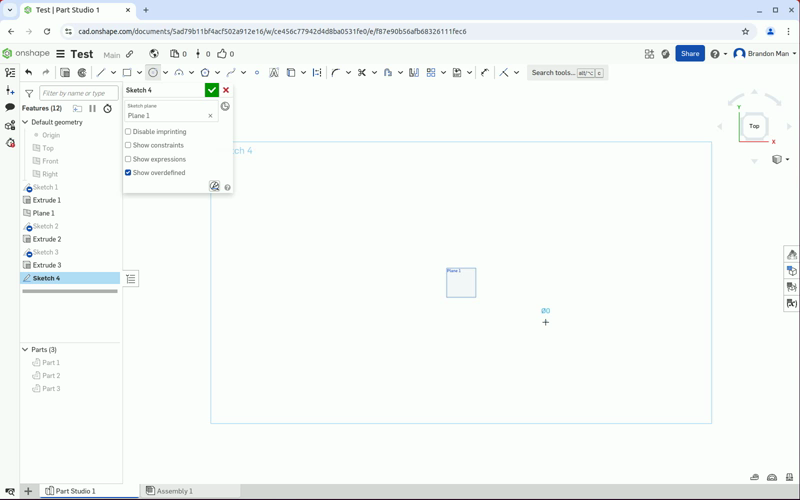
mouse_move(548, 321)
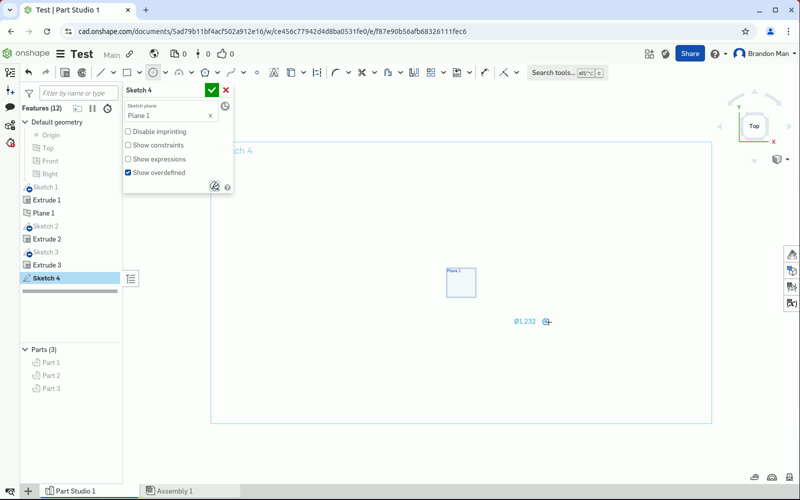
click(548, 321)
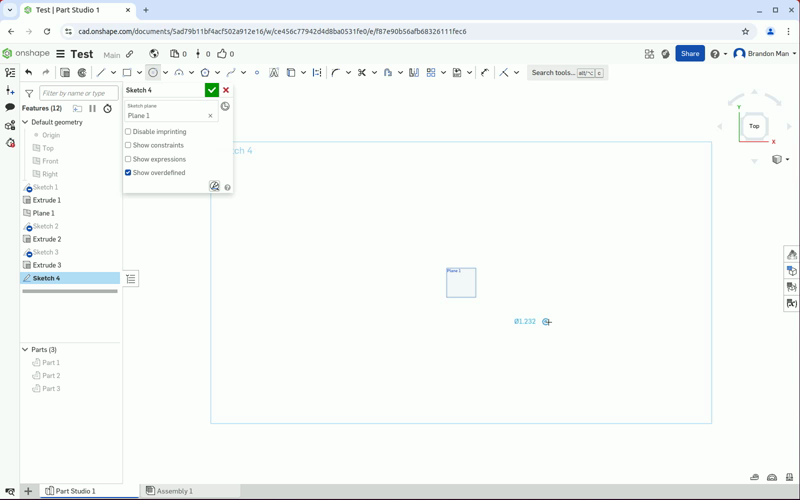
key(esc)
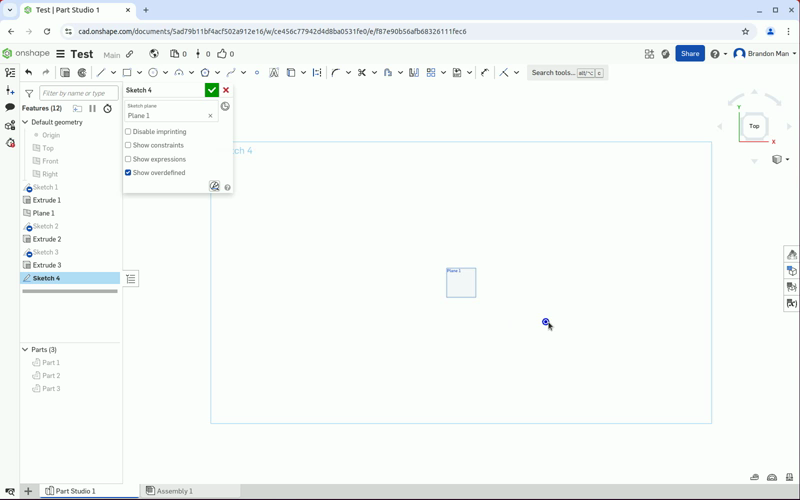
mouse_move(547, 321)
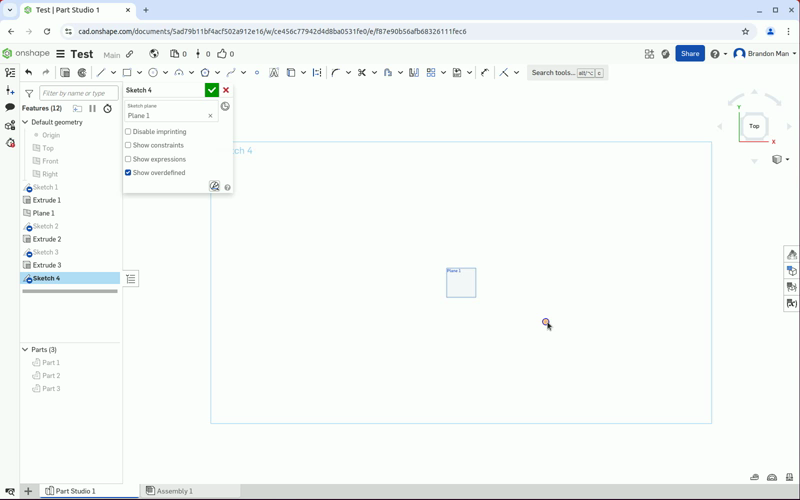
scroll(6)
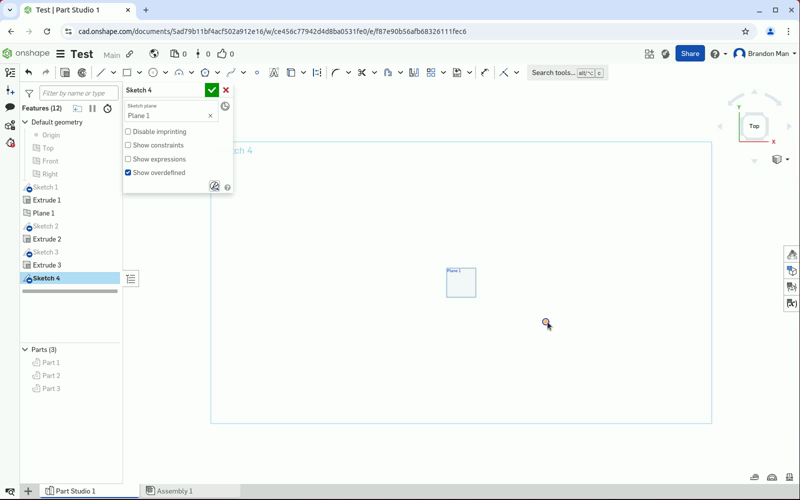
scroll(6)
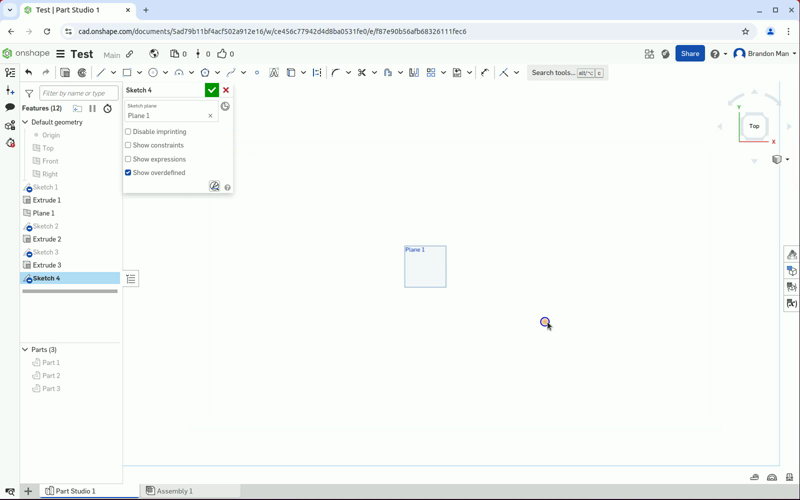
scroll(6)
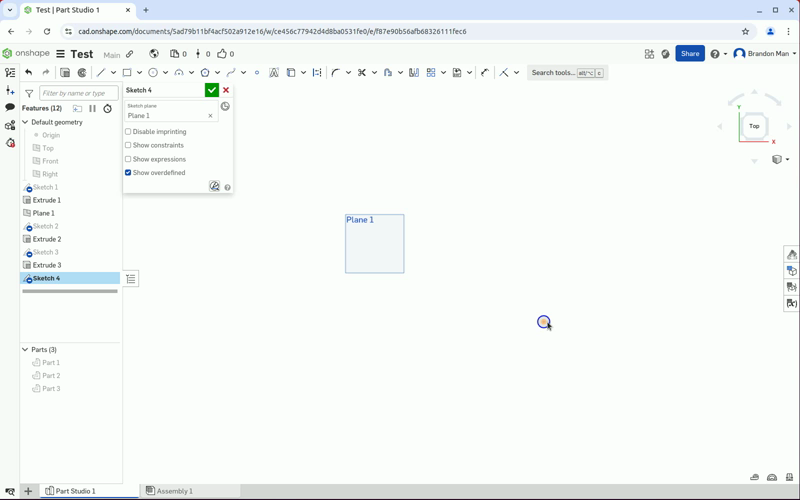
scroll(6)
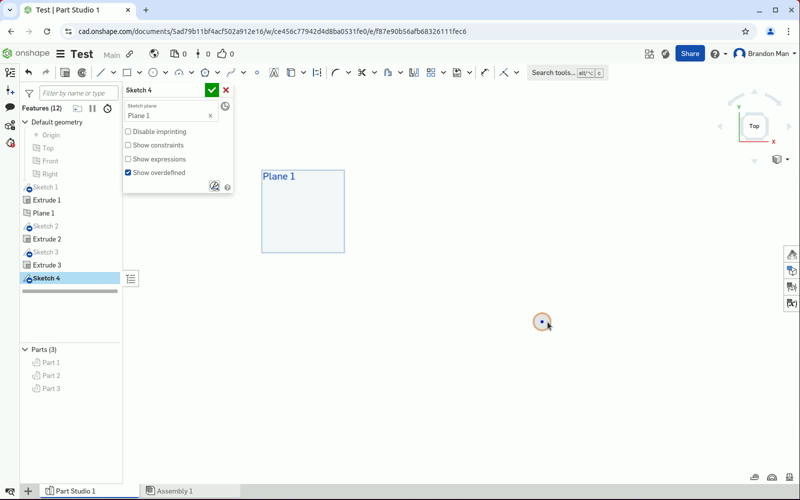
scroll(6)
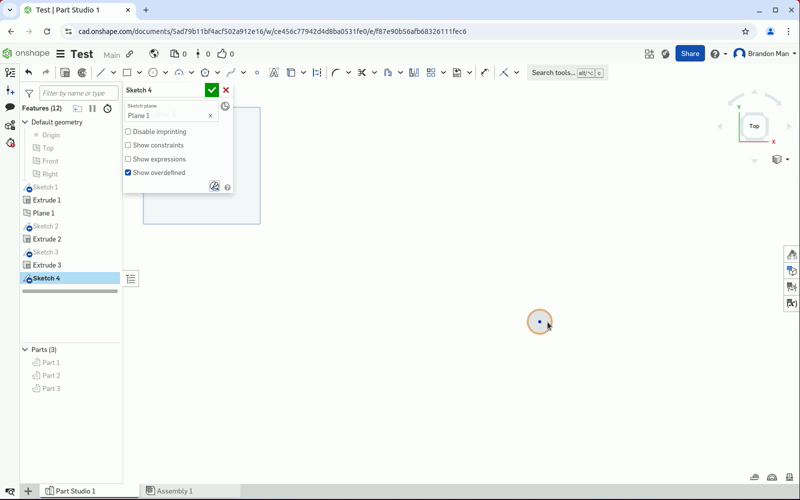
scroll(6)
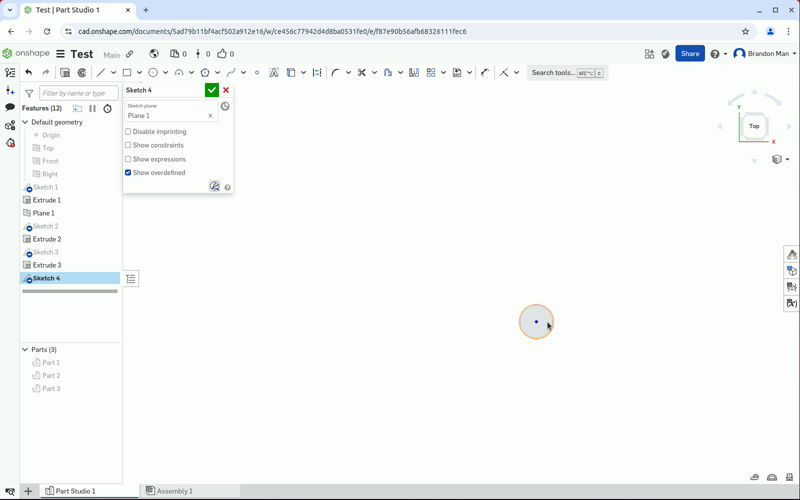
scroll(6)
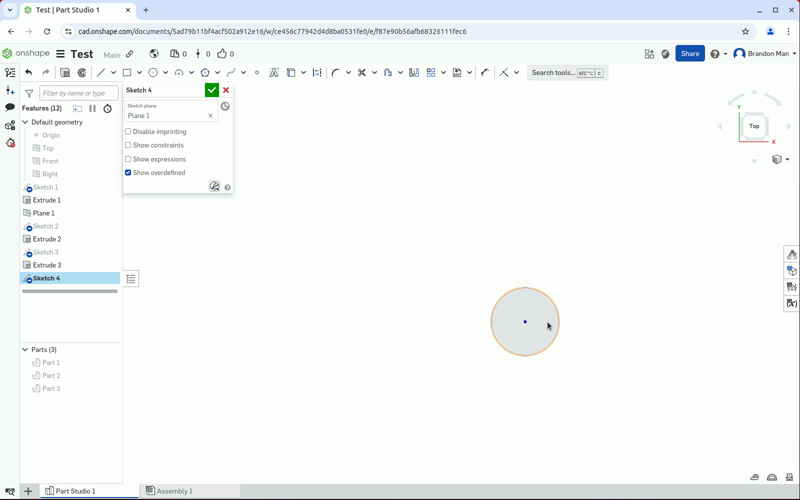
click(547, 321)
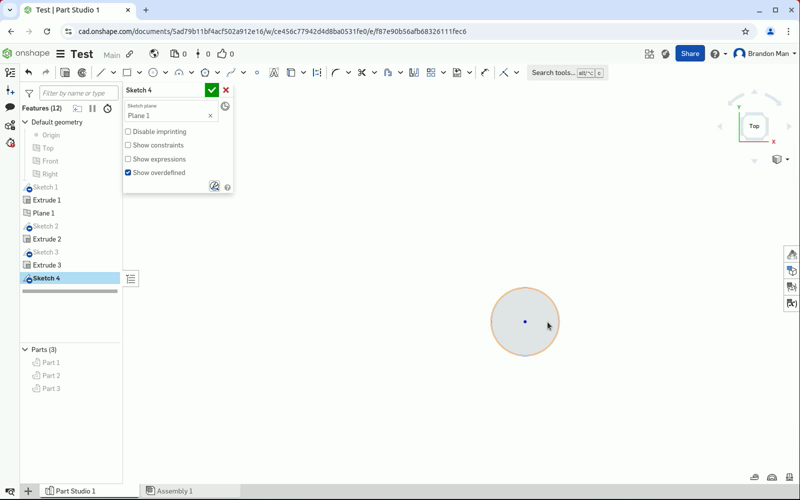
scroll(-6)
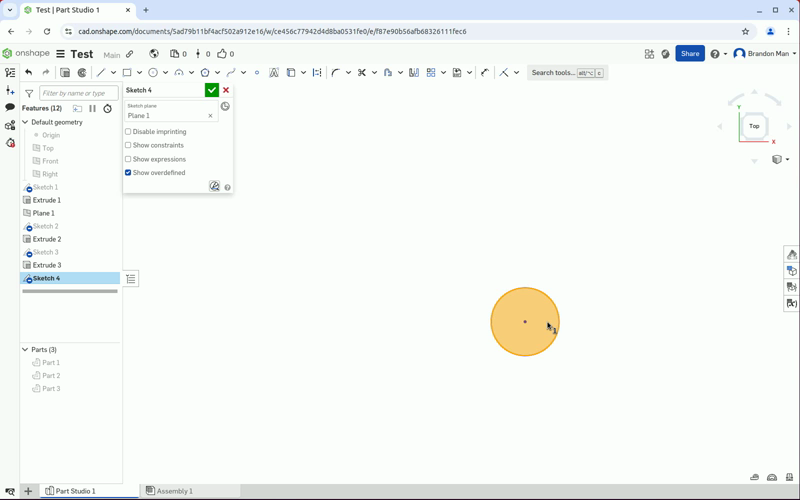
scroll(-6)
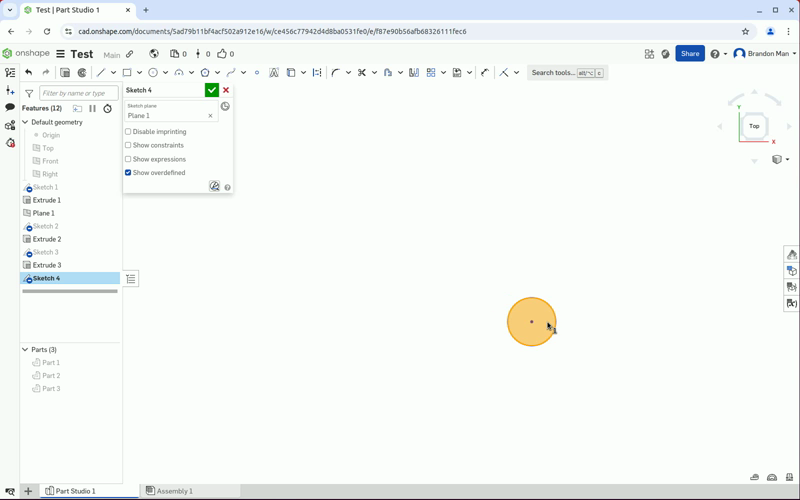
scroll(-6)
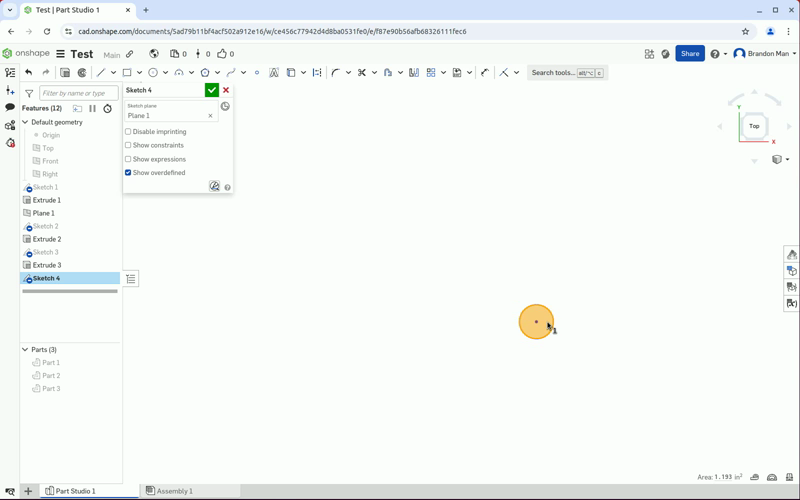
scroll(-6)
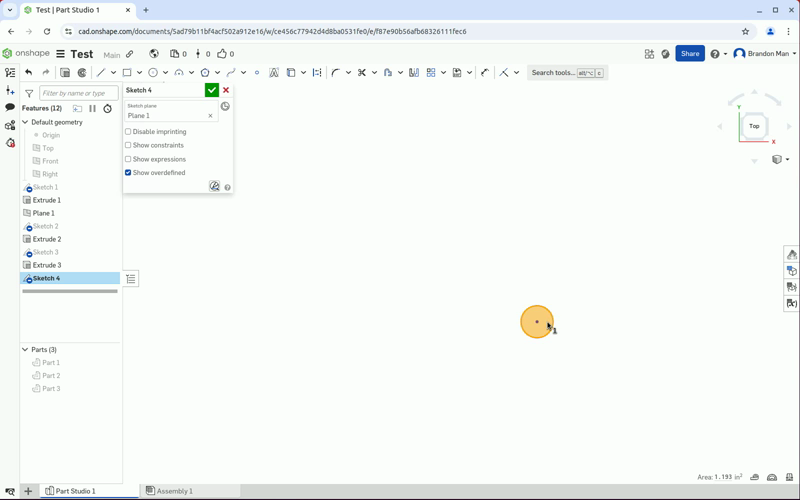
scroll(-6)
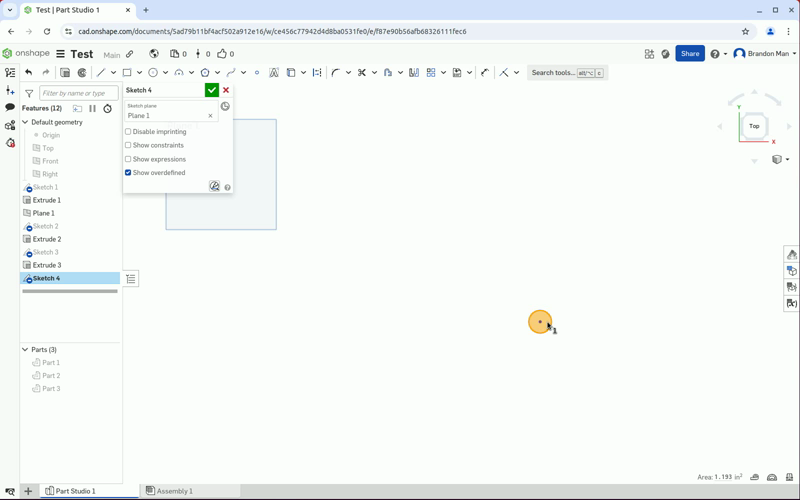
scroll(-6)
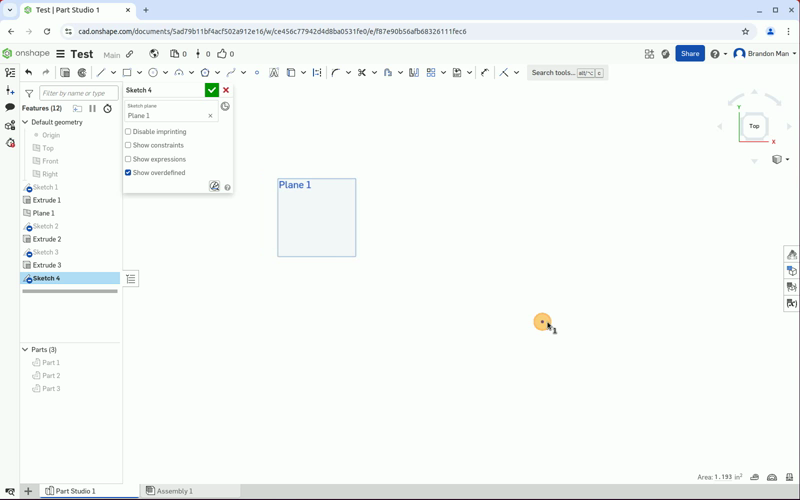
scroll(-6)
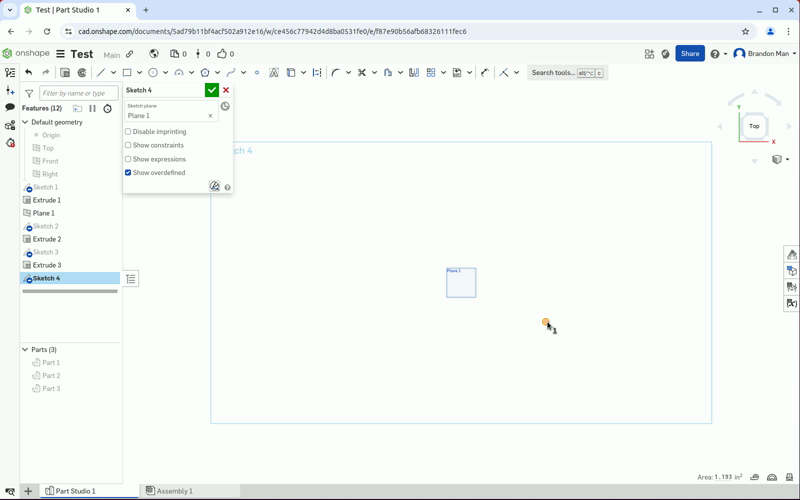
mouse_move(73, 352)
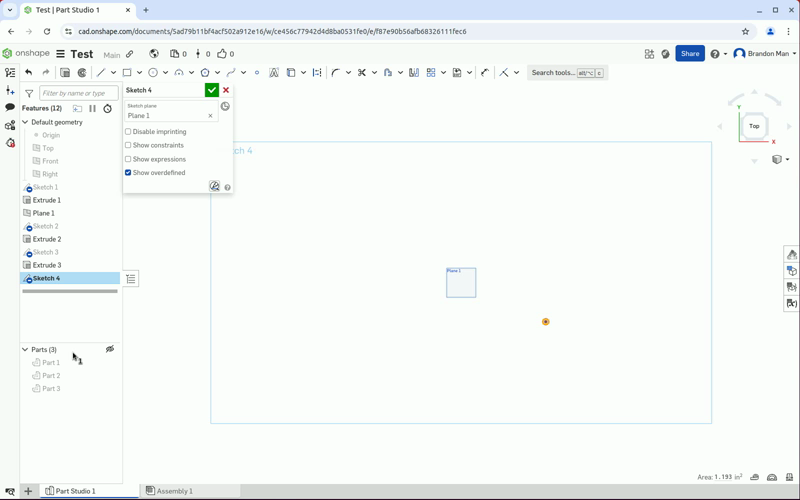
key(shift+y)
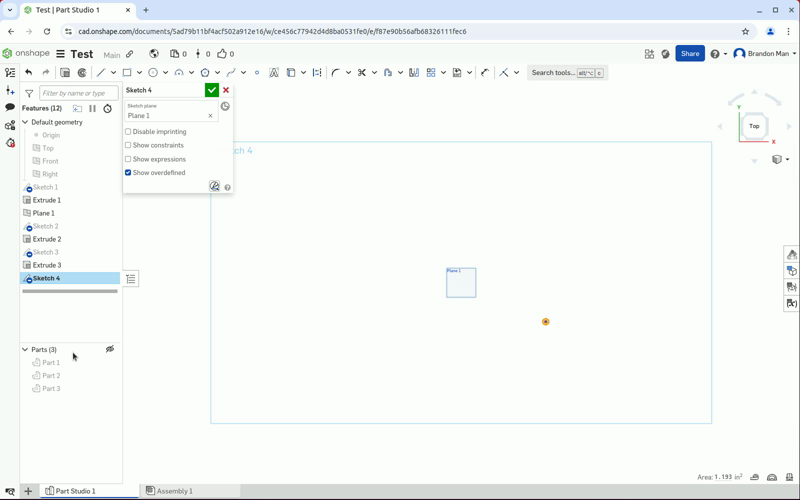
key(shift+e)
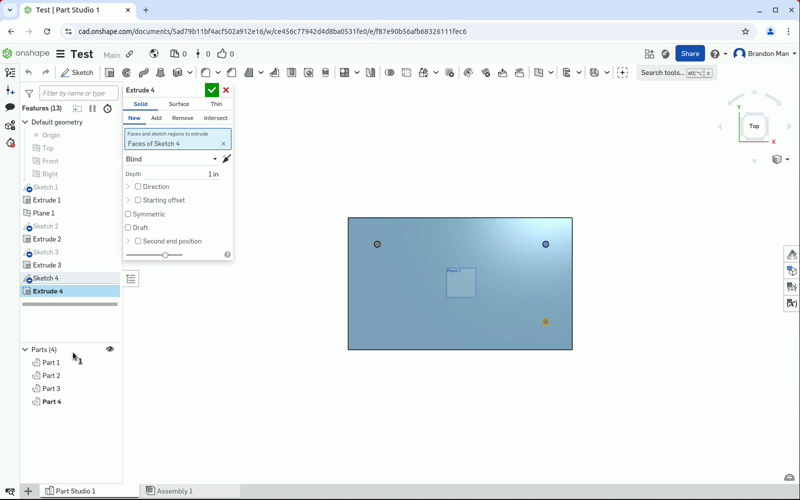
mouse_move(143, 106)
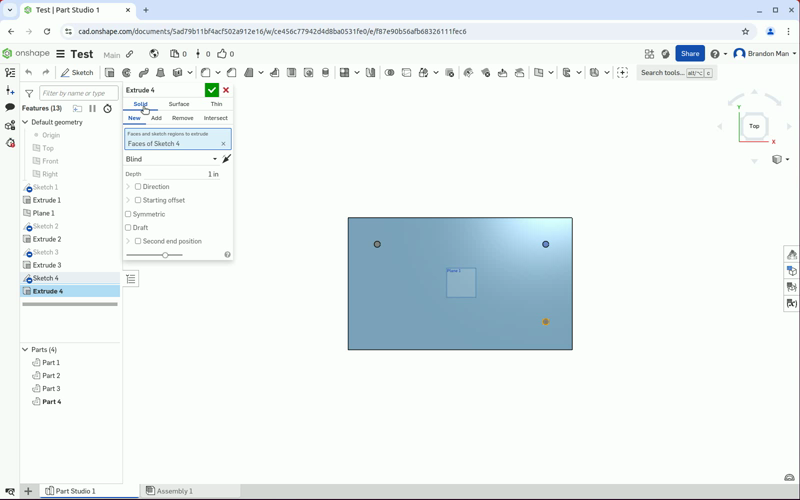
click(143, 106)
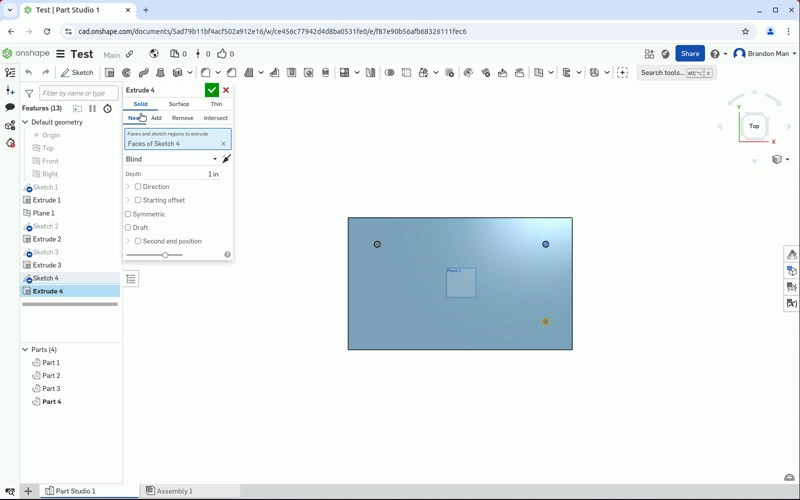
mouse_move(137, 120)
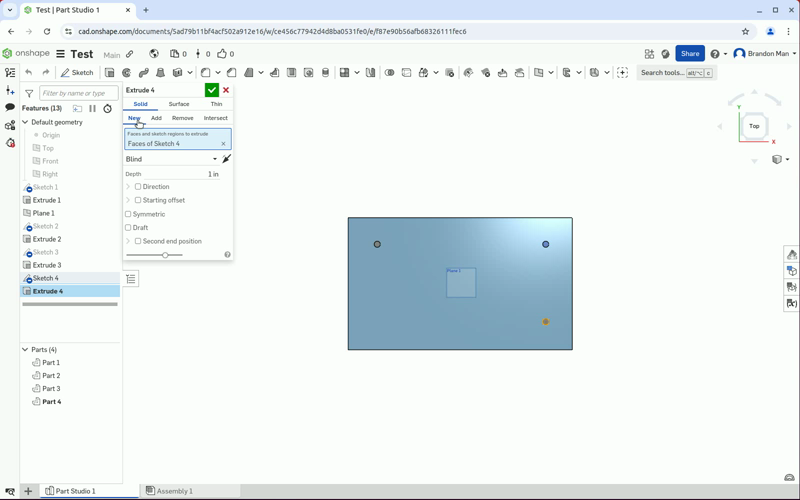
click(137, 120)
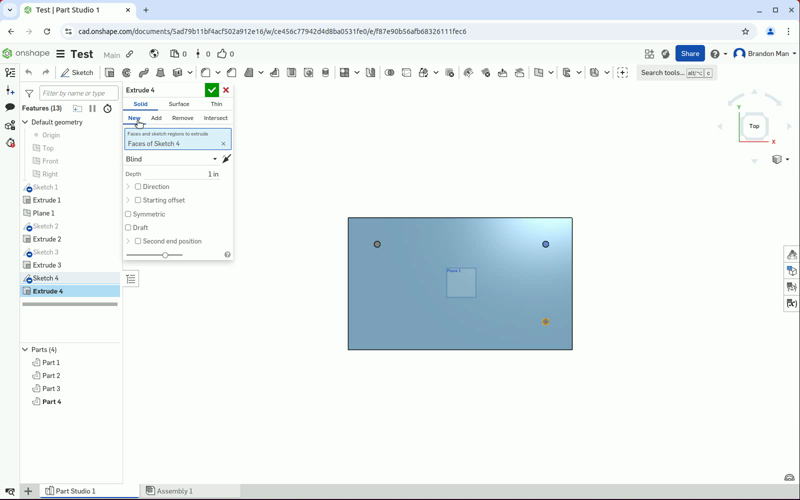
key(tab, 4)
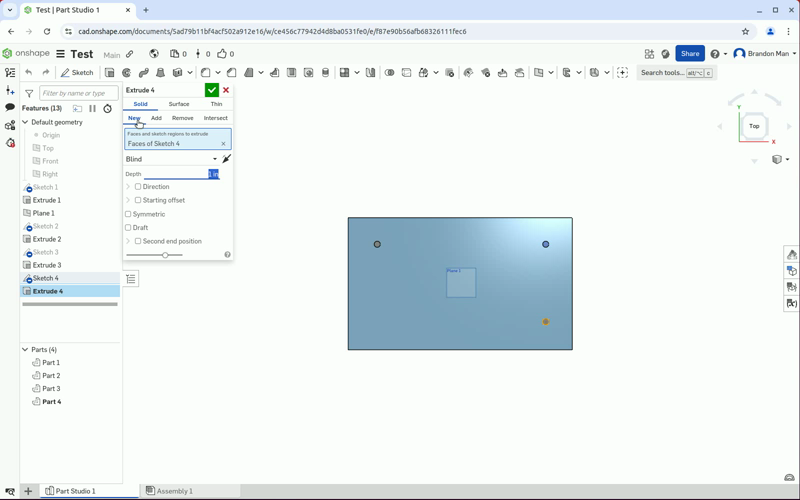
text(0.481)
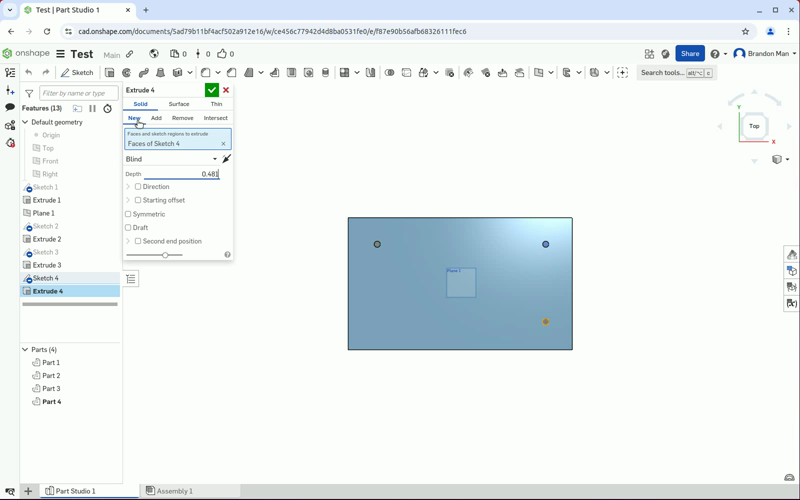
key(enter)
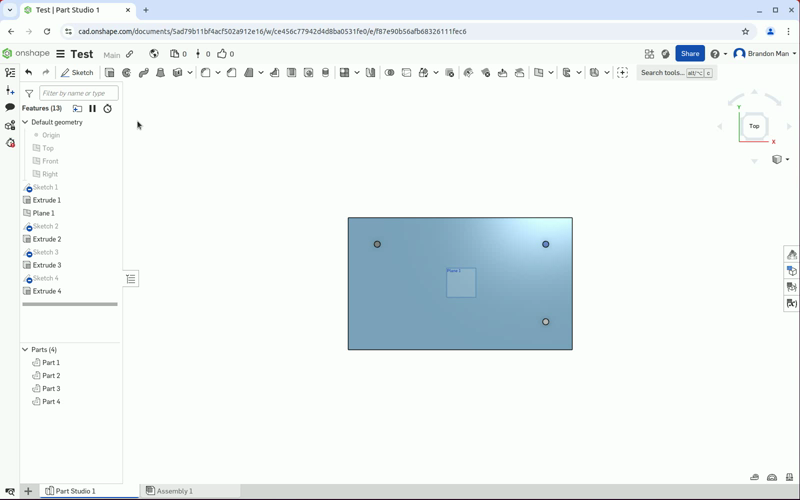
key(shift+h)
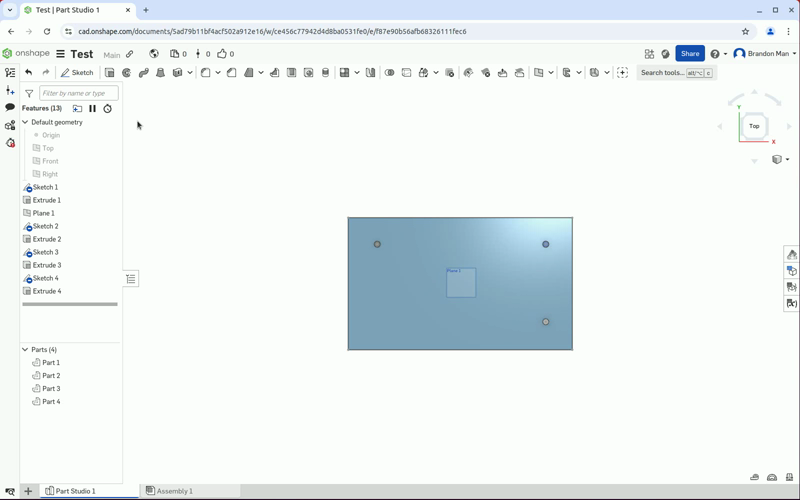
key(shift+h)
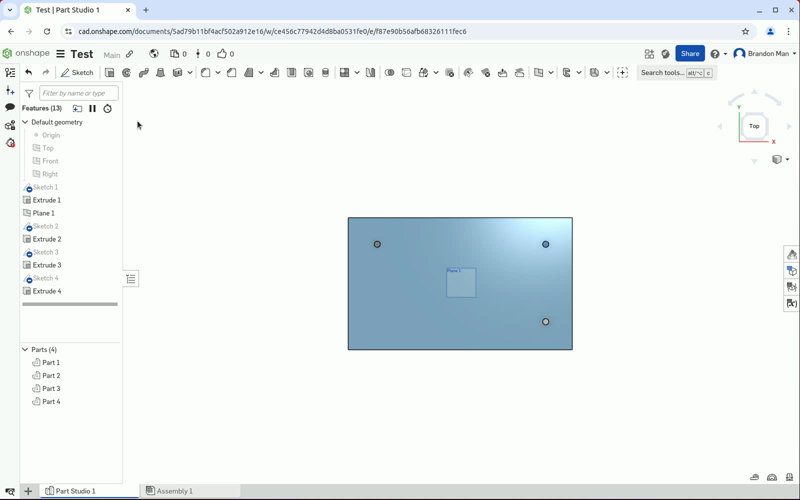
mouse_move(73, 189)
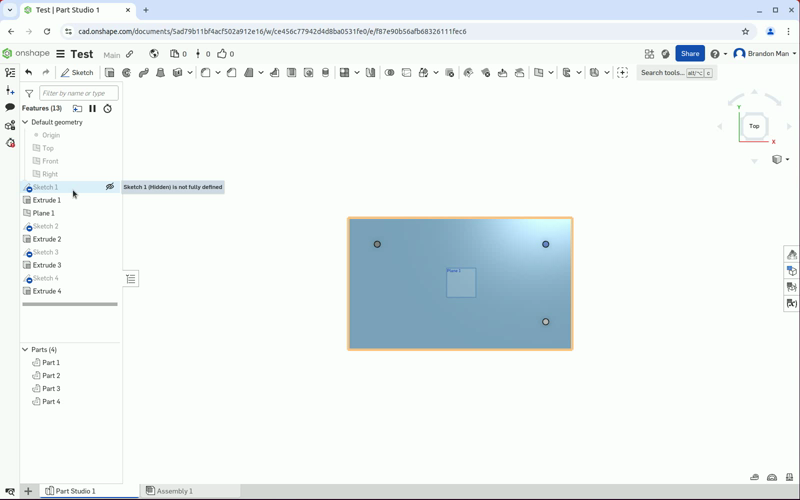
click(73, 189)
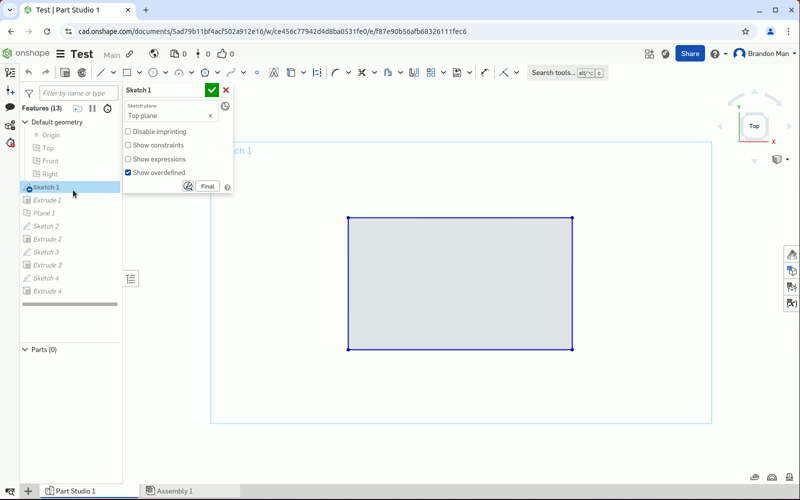
mouse_move(229, 92)
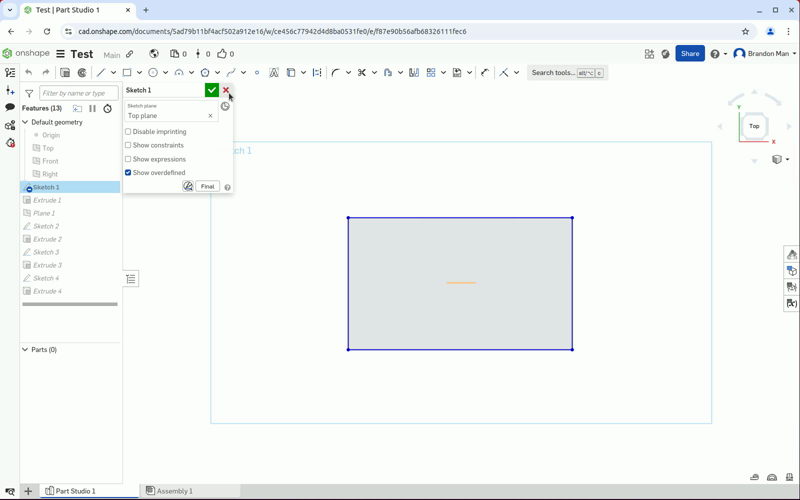
click(229, 92)
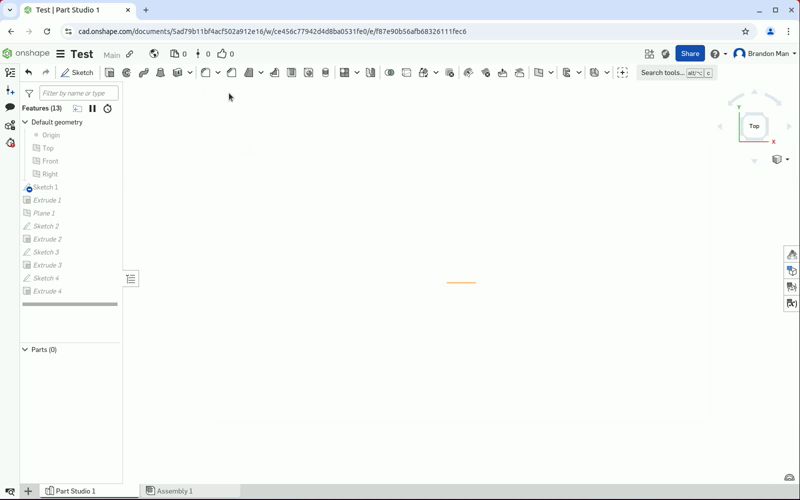
key(shift+s)
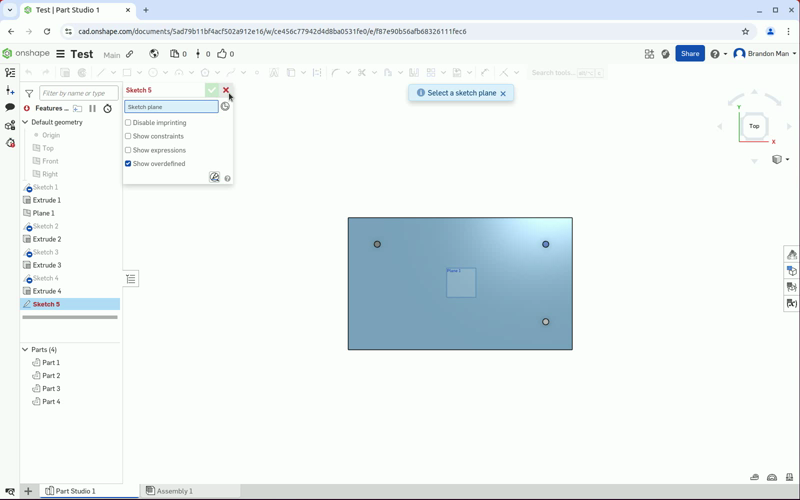
mouse_move(73, 215)
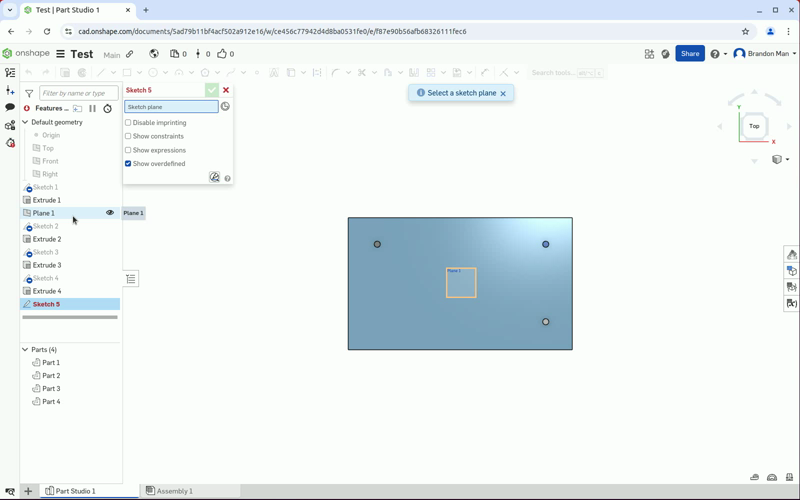
click(73, 215)
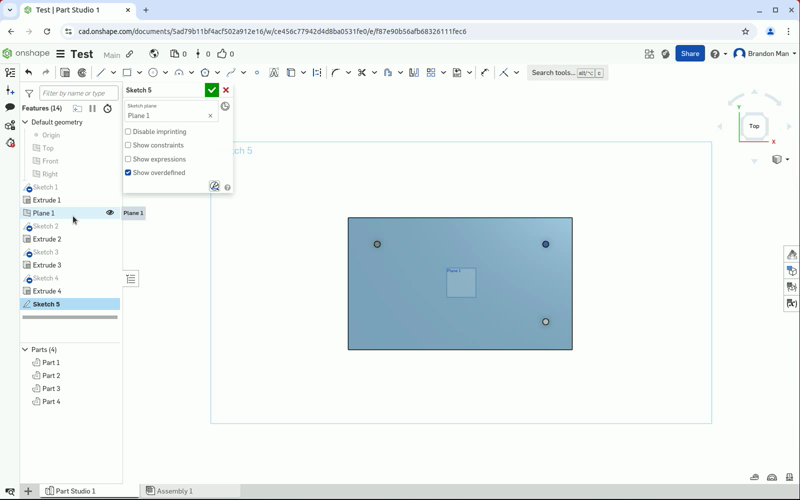
mouse_move(73, 352)
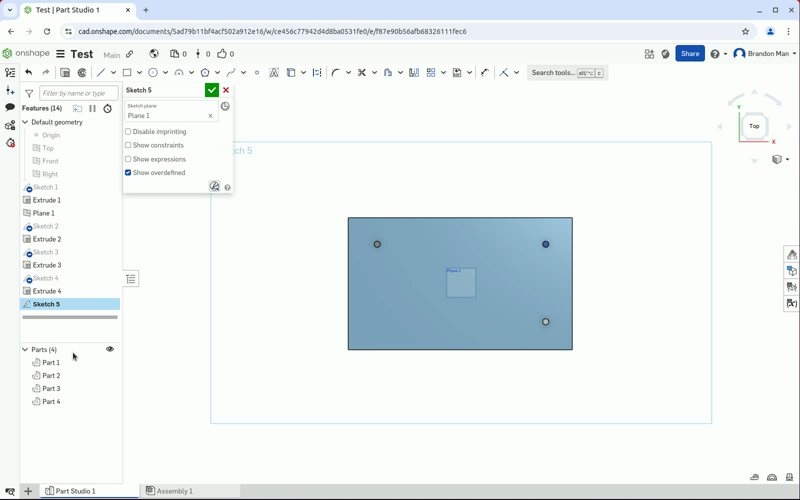
key(y)
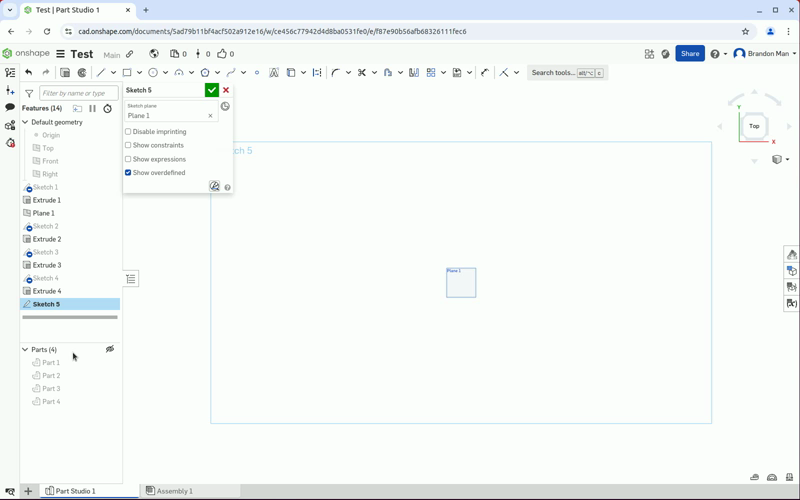
key(c)
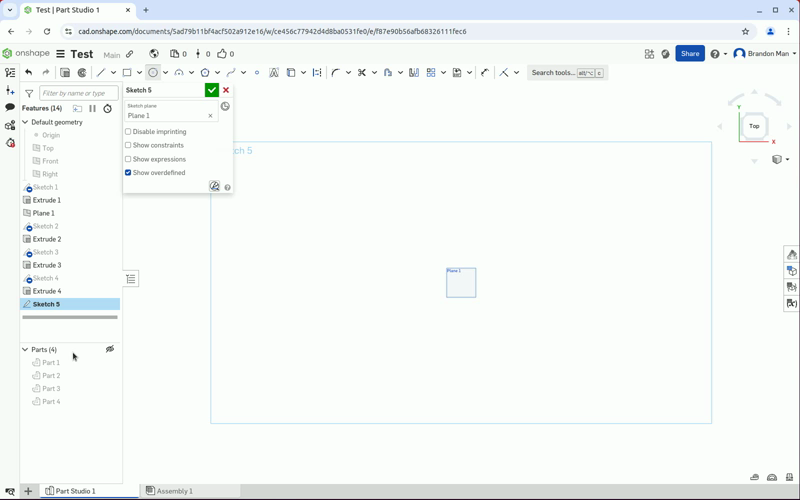
key_down(shift)
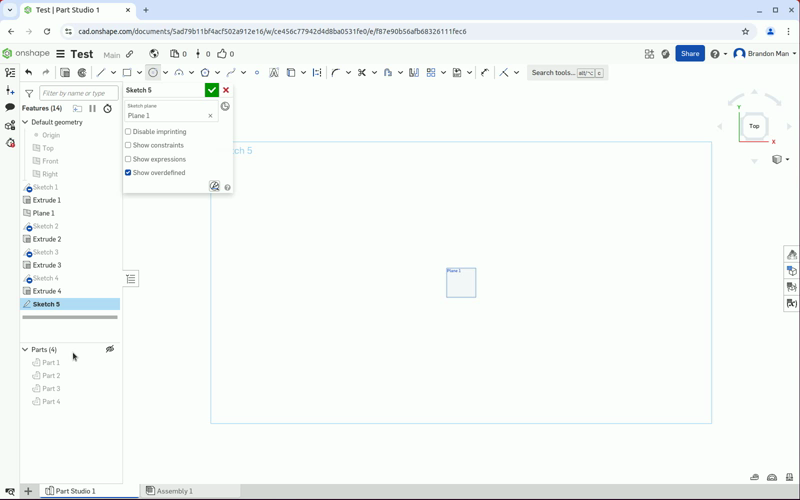
mouse_move(377, 321)
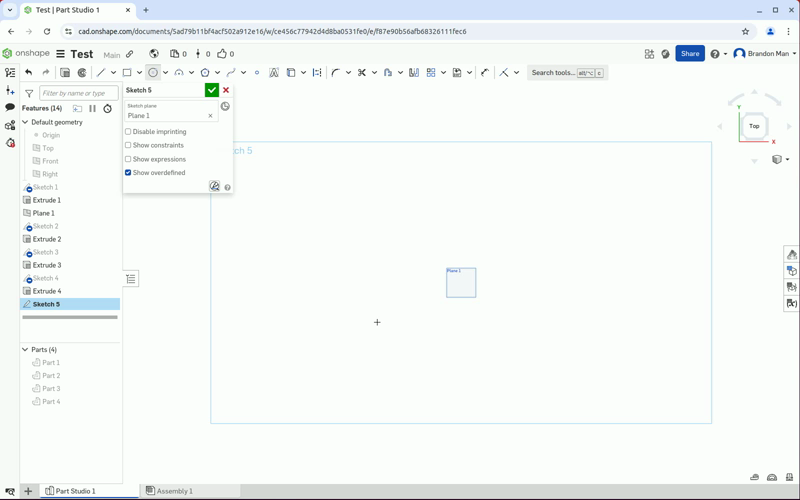
click(377, 321)
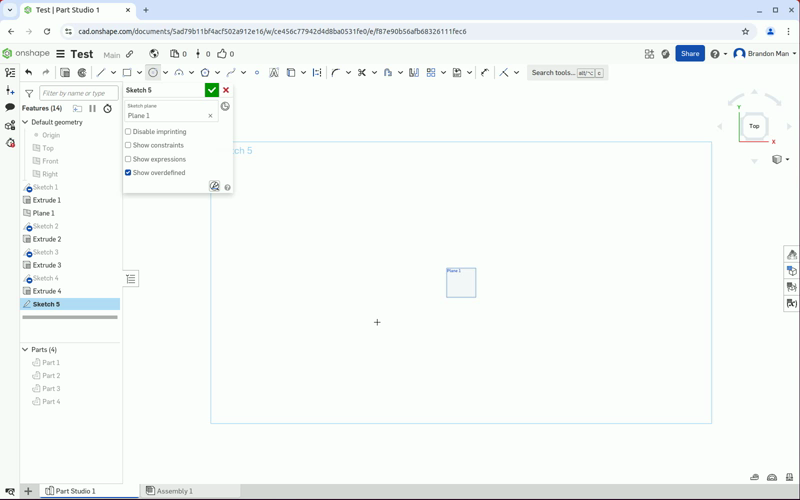
key_up(shift)
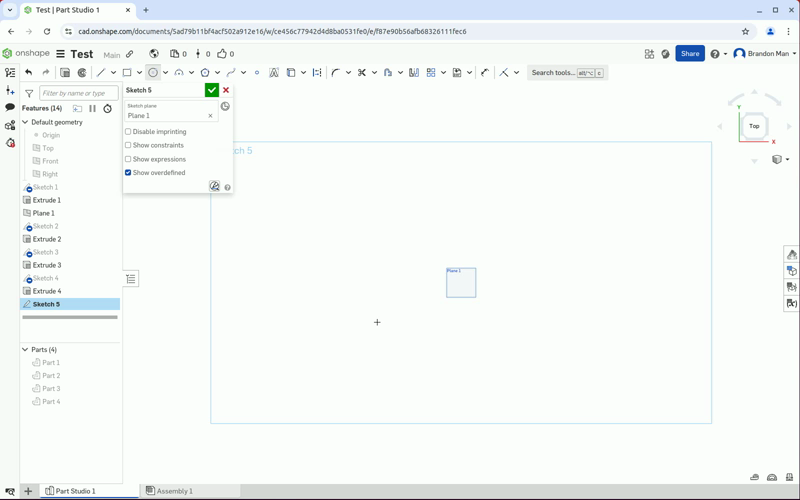
mouse_move(380, 321)
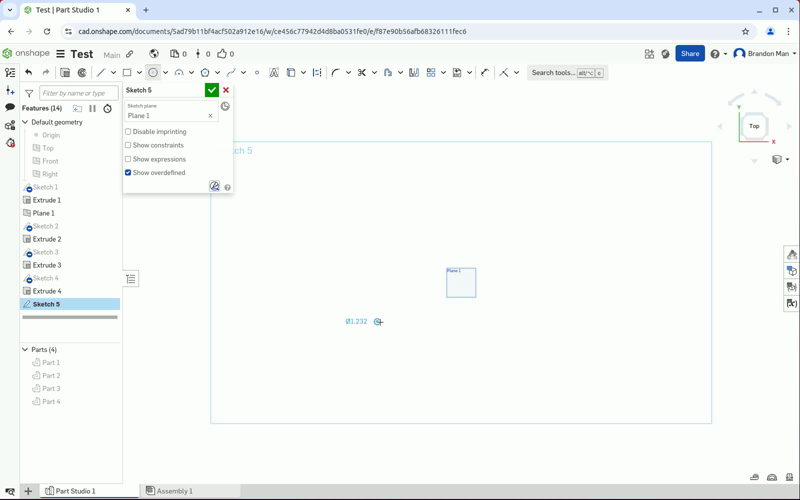
click(380, 321)
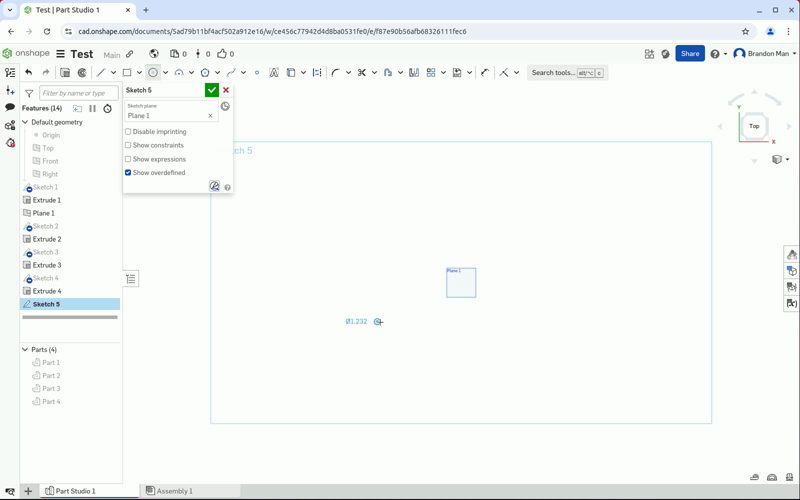
key(esc)
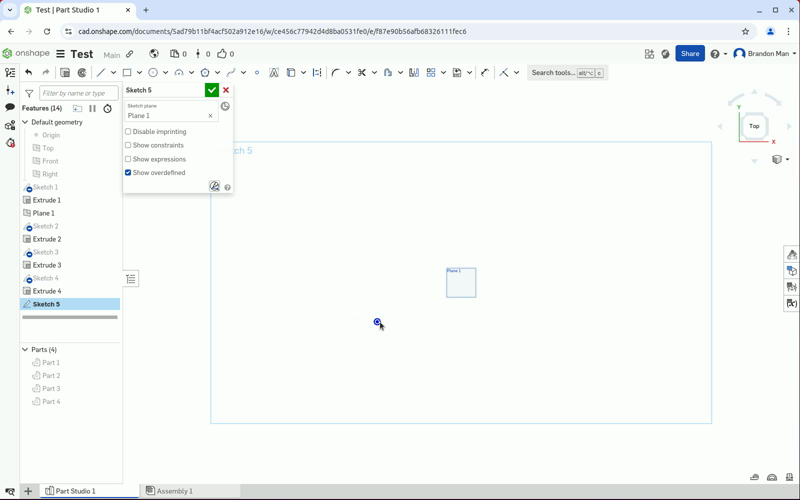
mouse_move(376, 319)
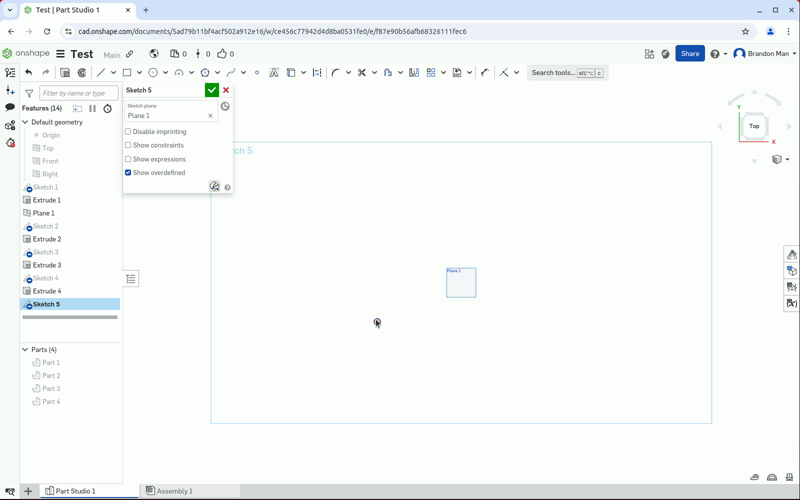
scroll(6)
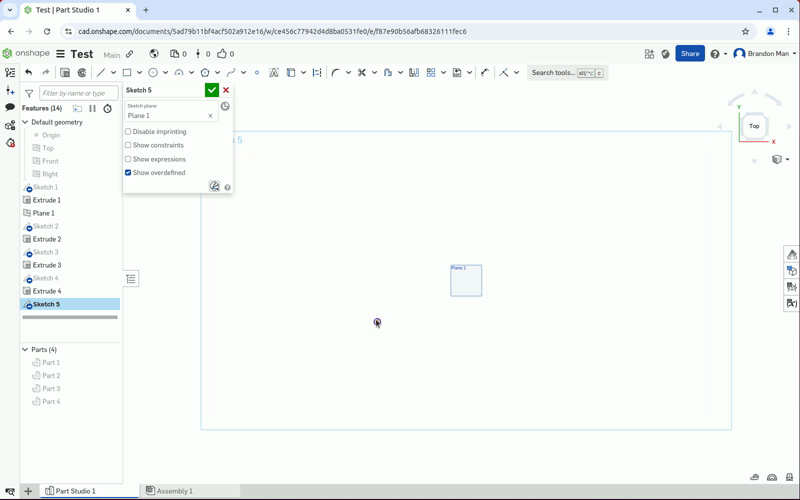
scroll(6)
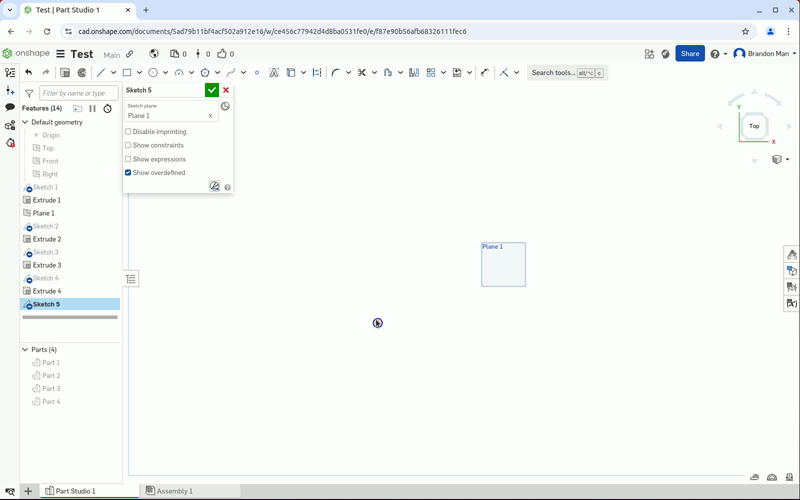
scroll(6)
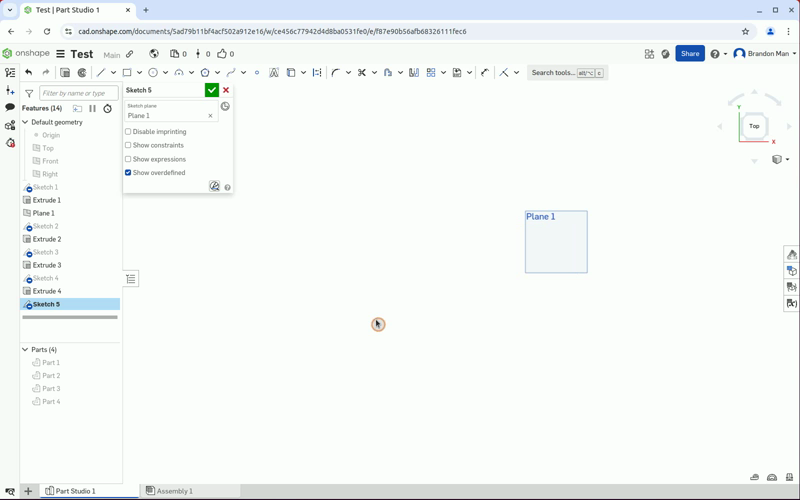
scroll(6)
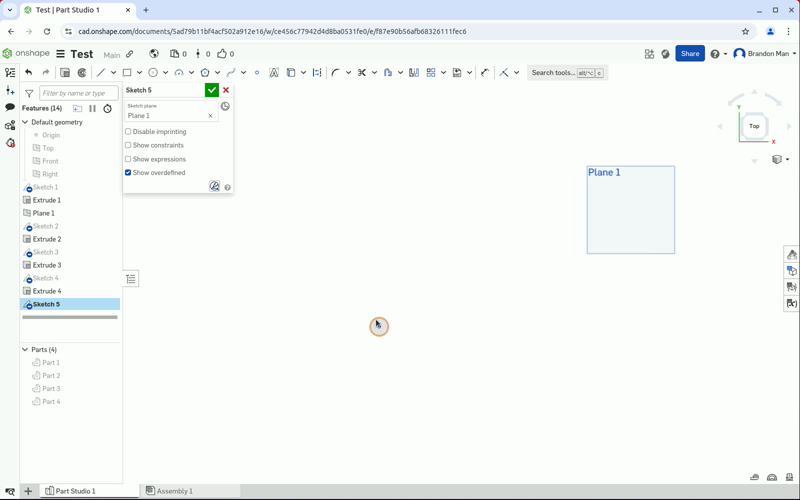
scroll(6)
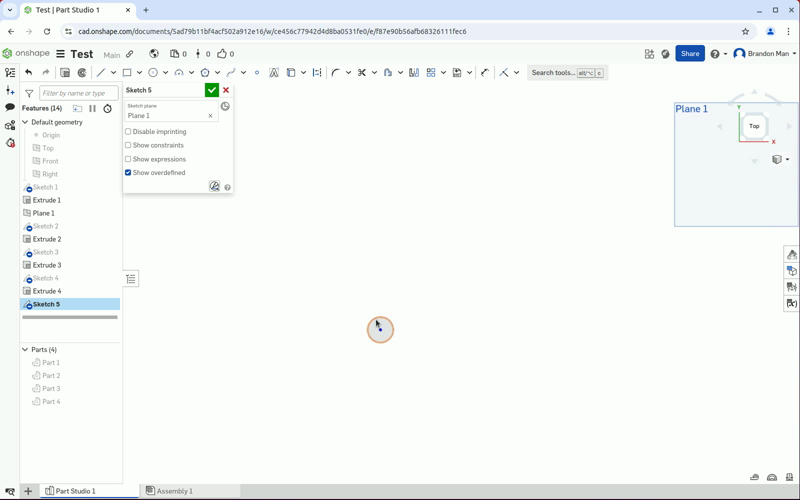
scroll(6)
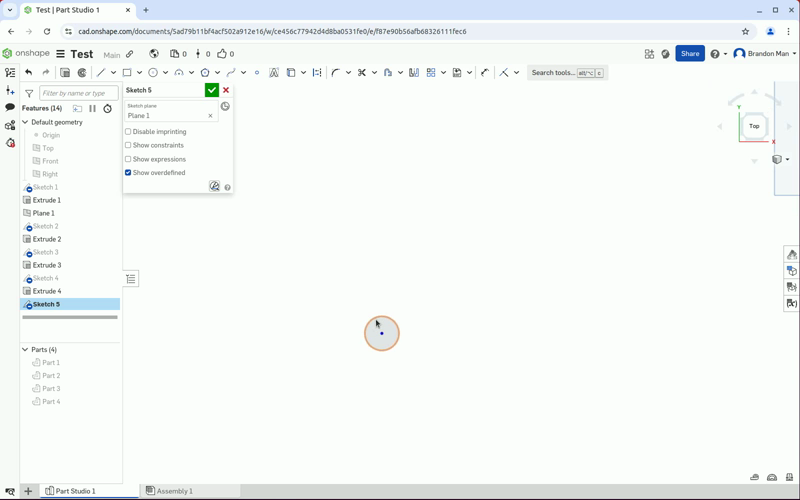
scroll(6)
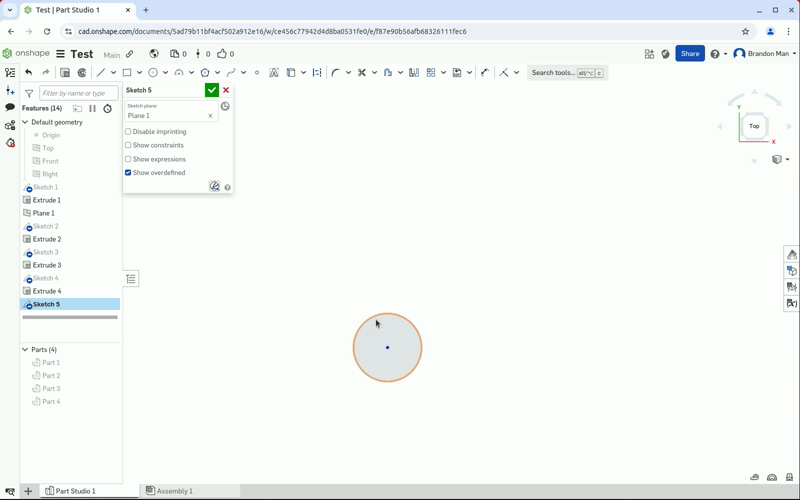
click(376, 319)
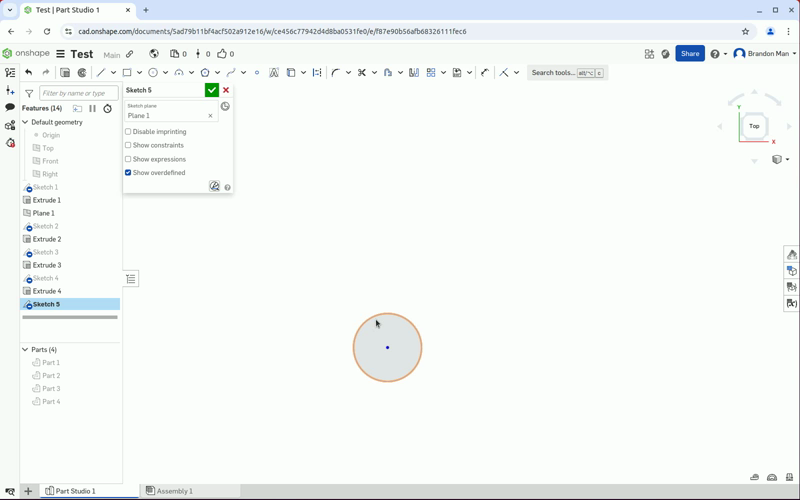
scroll(-6)
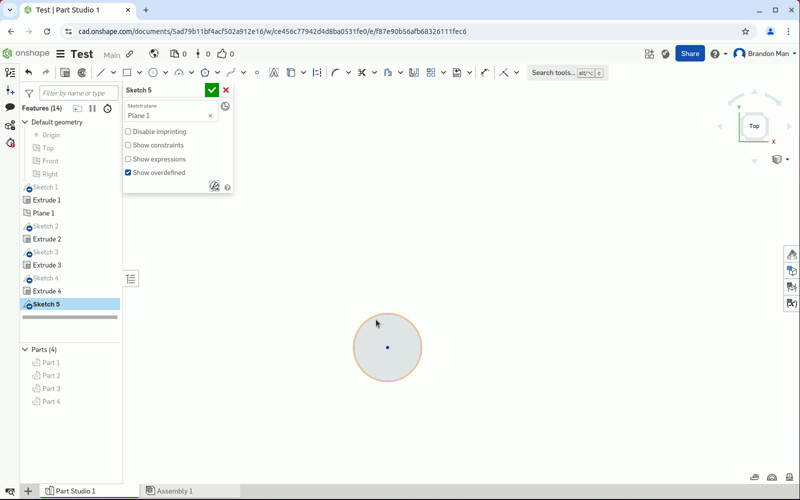
scroll(-6)
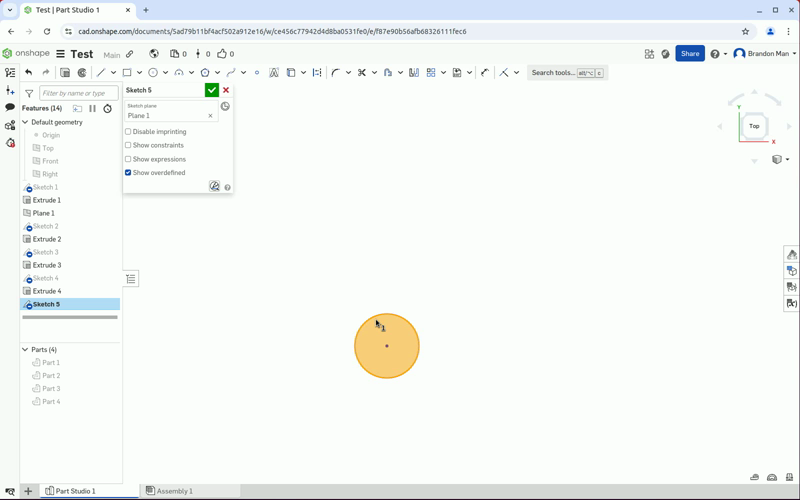
scroll(-6)
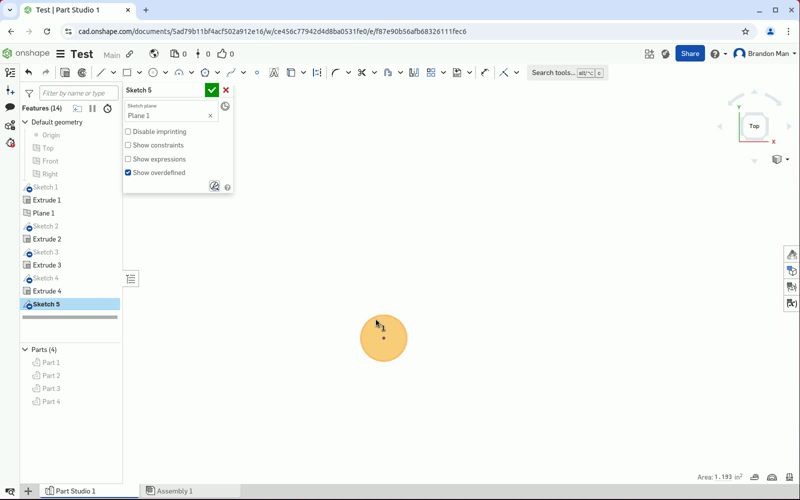
scroll(-6)
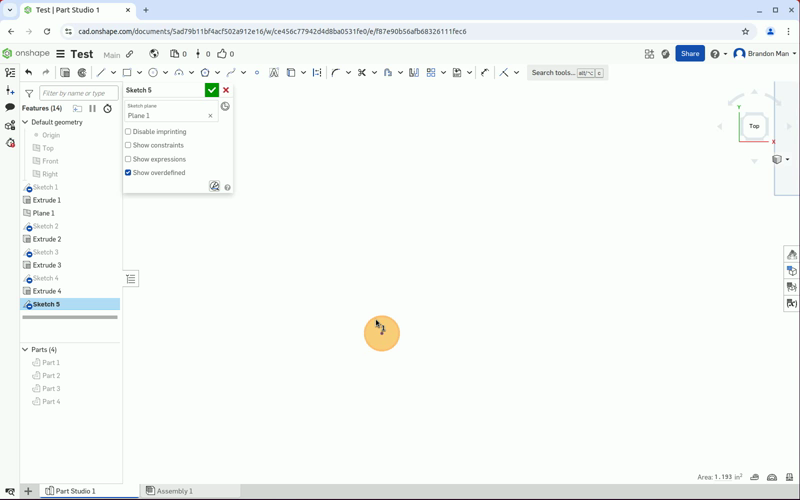
scroll(-6)
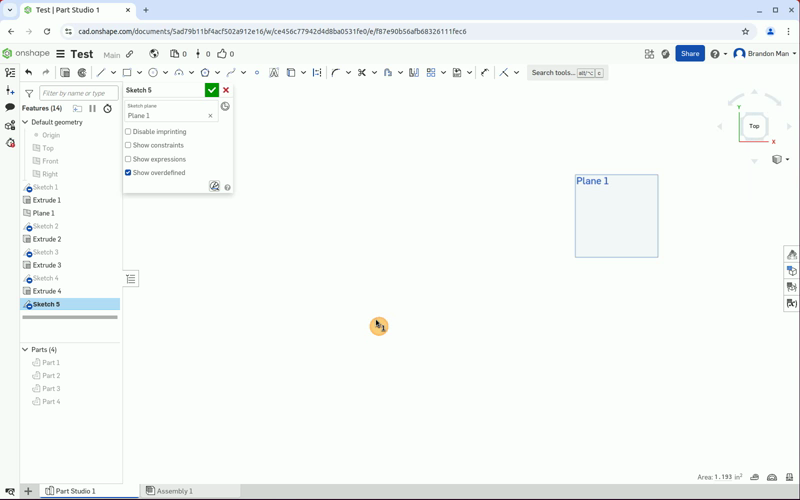
scroll(-6)
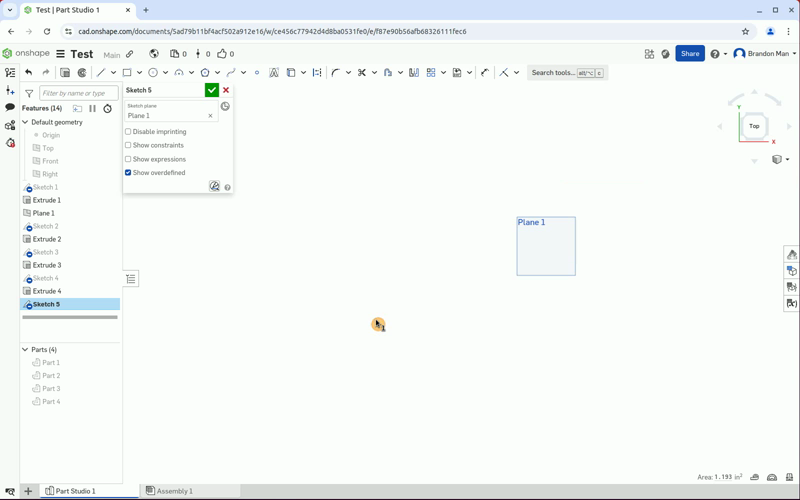
scroll(-6)
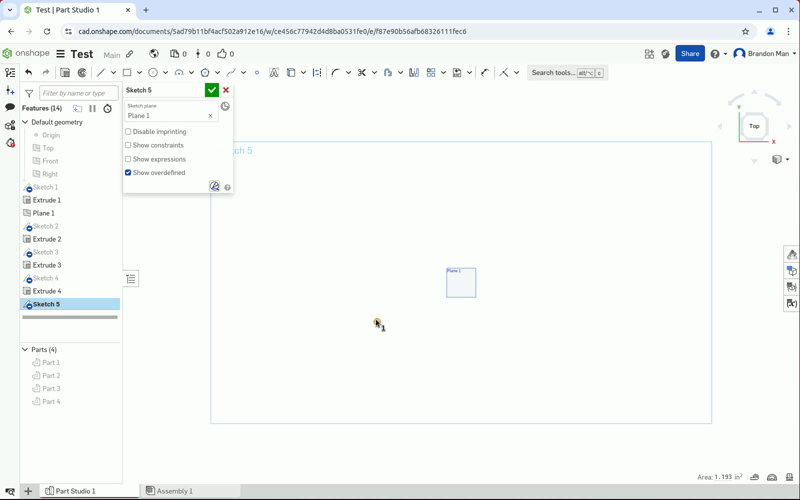
mouse_move(73, 352)
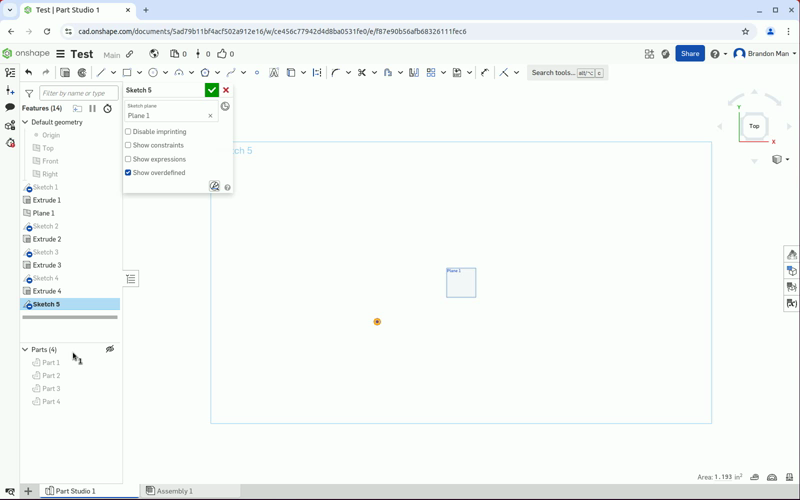
key(shift+y)
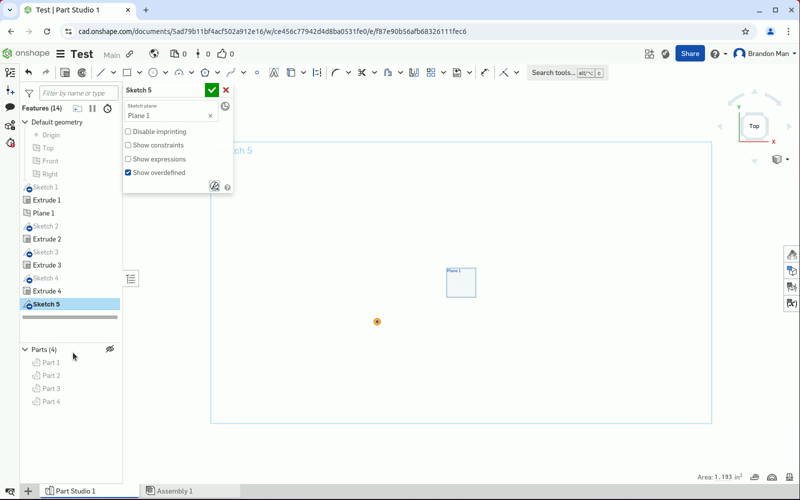
key(shift+e)
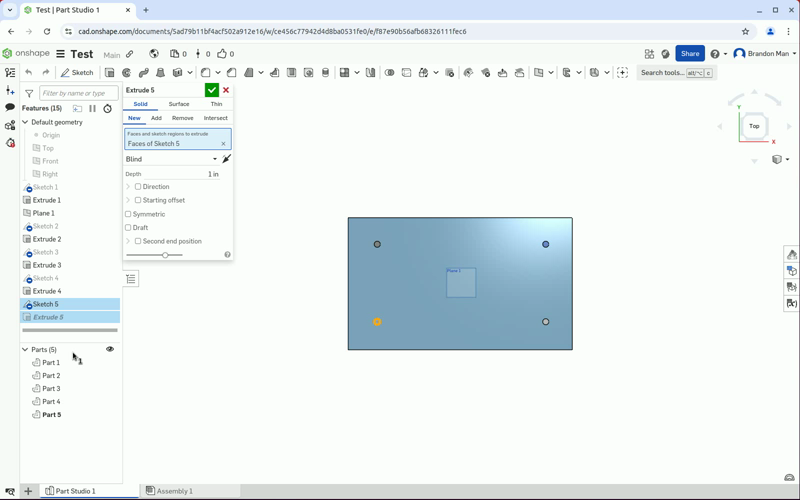
mouse_move(143, 106)
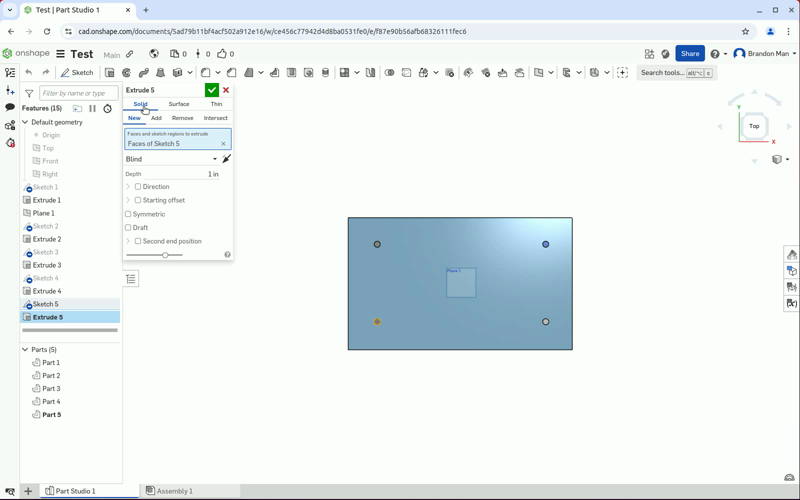
click(143, 106)
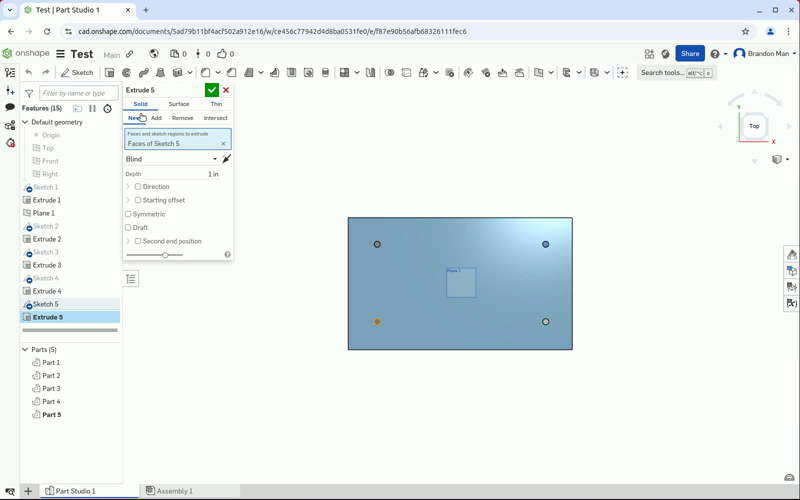
mouse_move(137, 120)
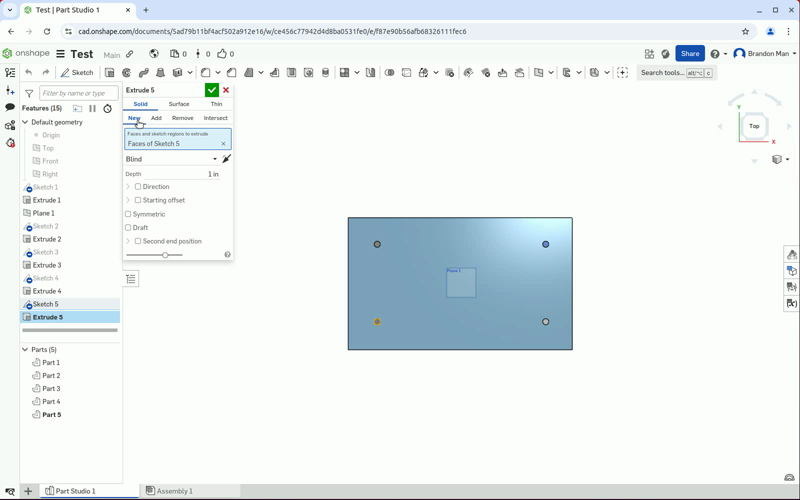
click(137, 120)
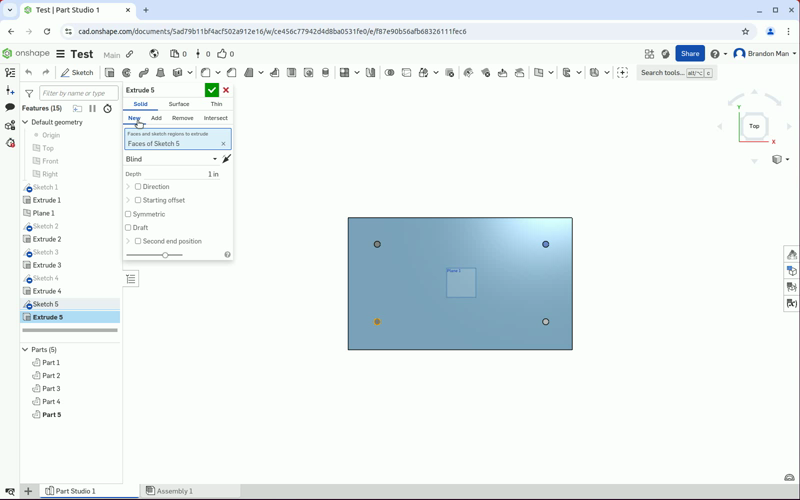
key(tab, 4)
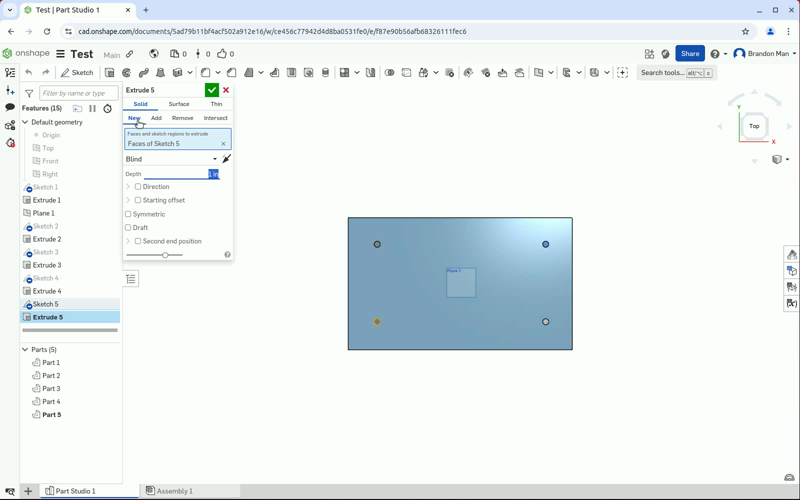
text(0.481)
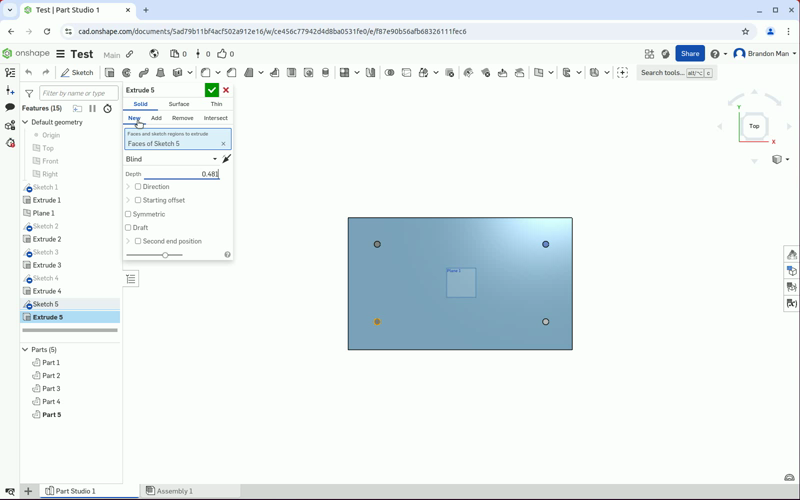
key(enter)
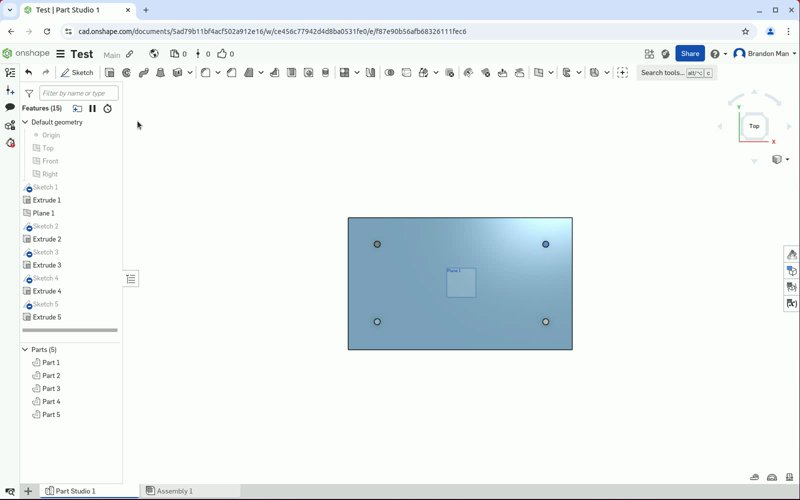
key(shift+h)
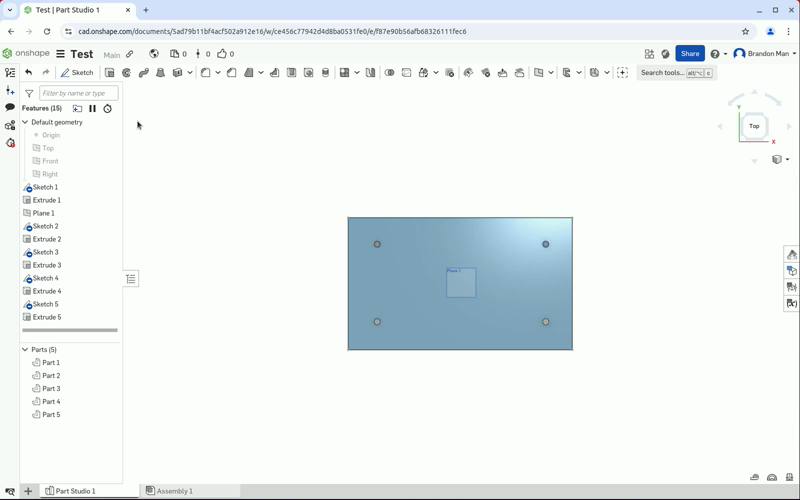
key(shift+h)
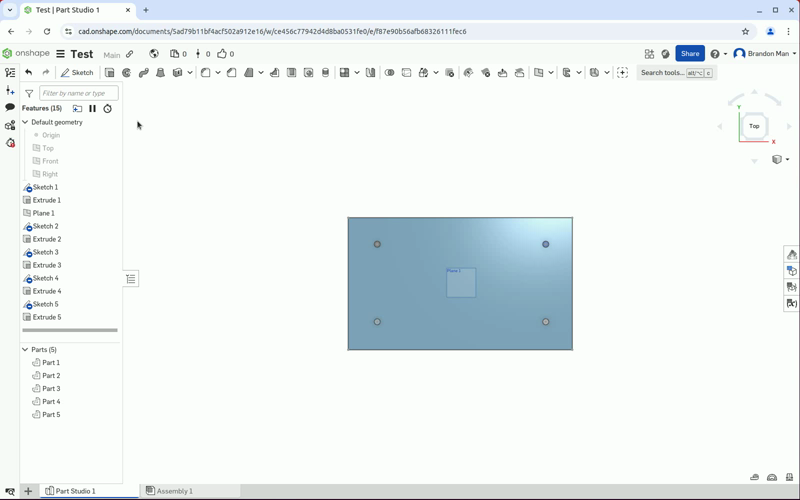
key(shift+7)
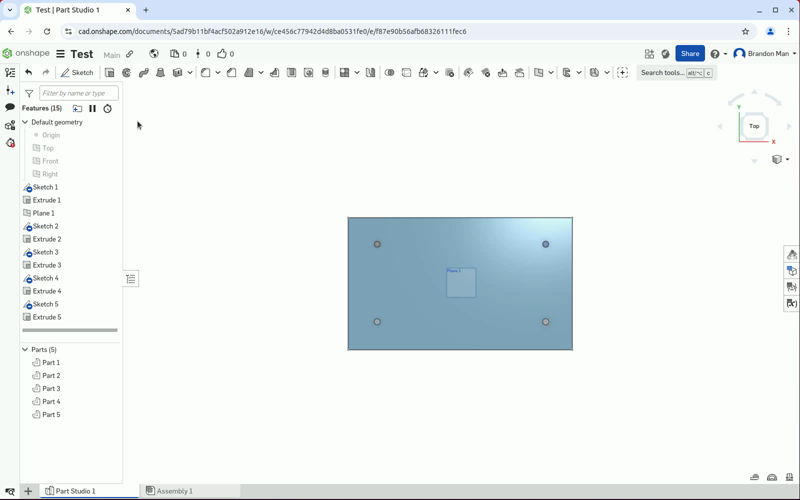
key(up, 3)
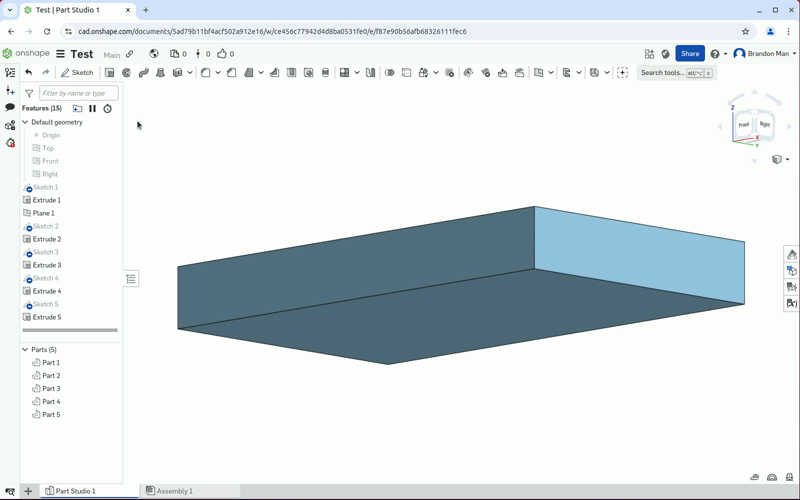
key(left, 3)
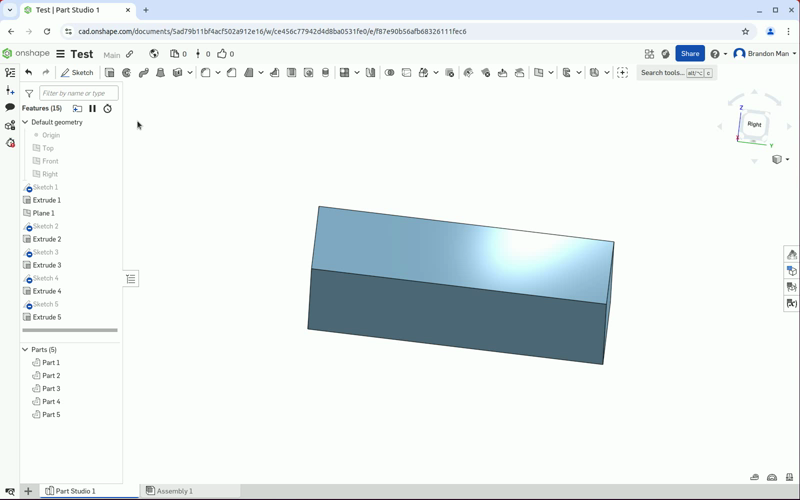
key(right, 3)
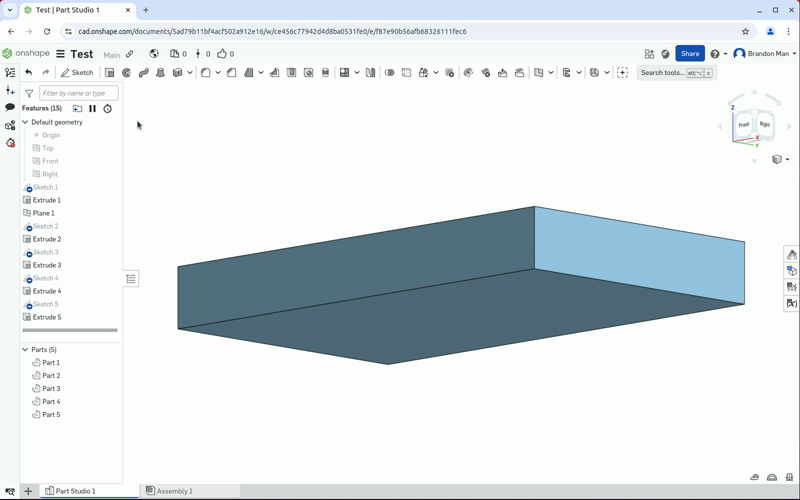
key(down, 3)
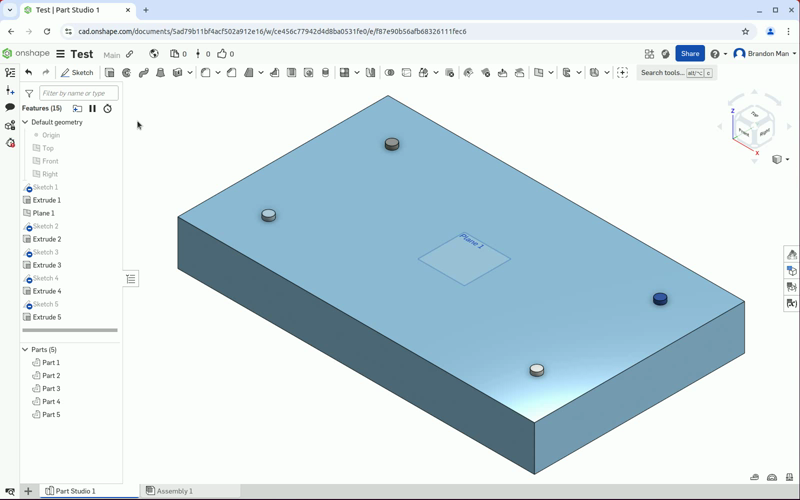
mouse_move(73, 189)
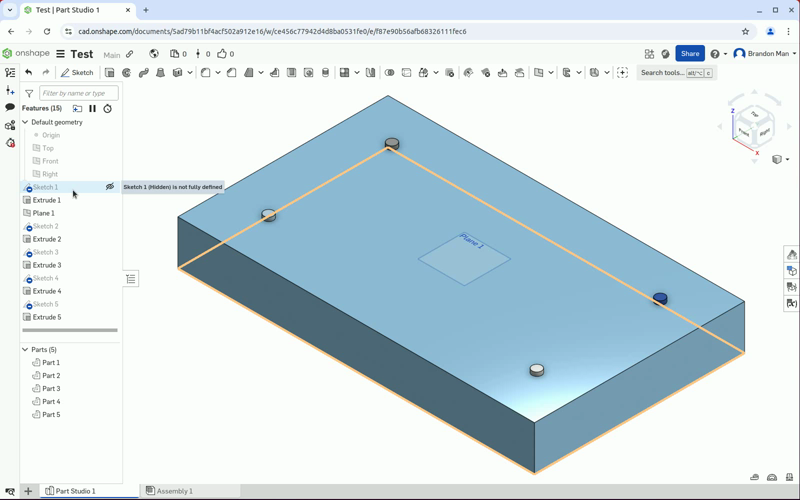
click(73, 189)